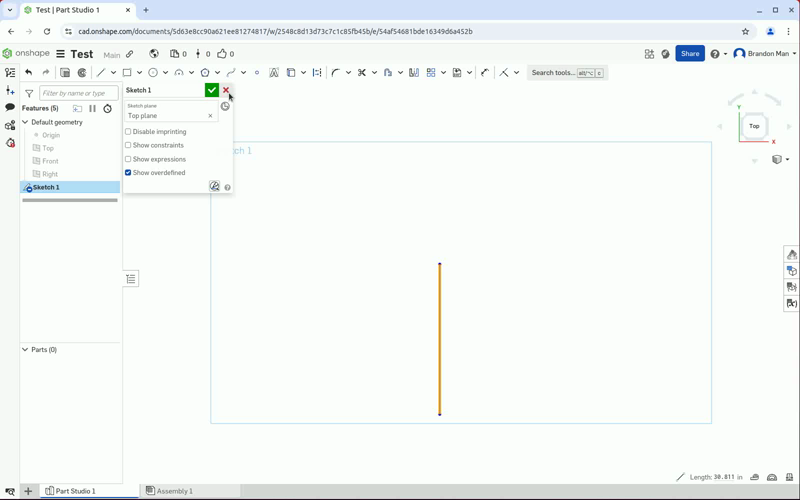
key(shift+h)
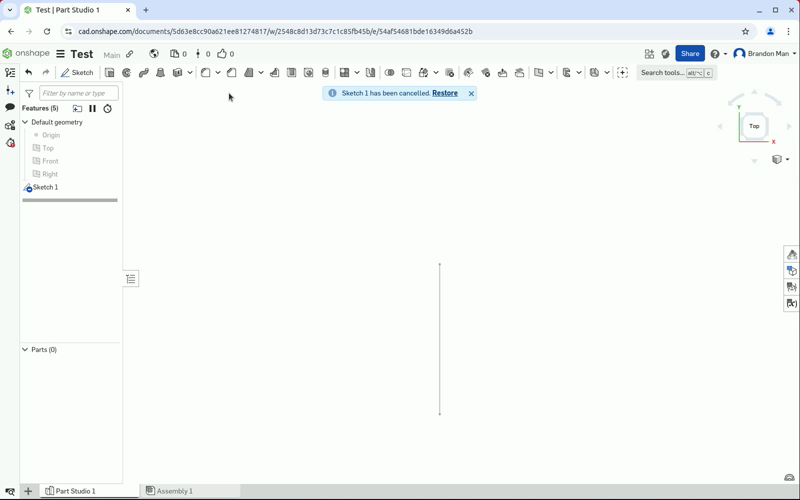
mouse_move(73, 352)
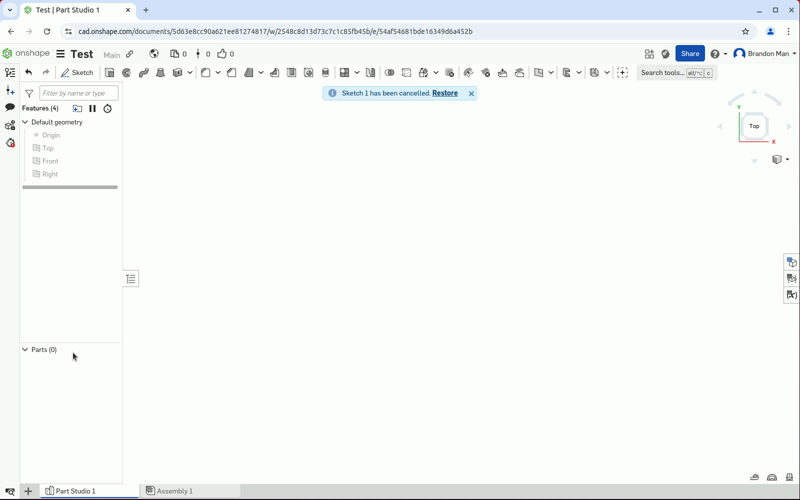
key(y)
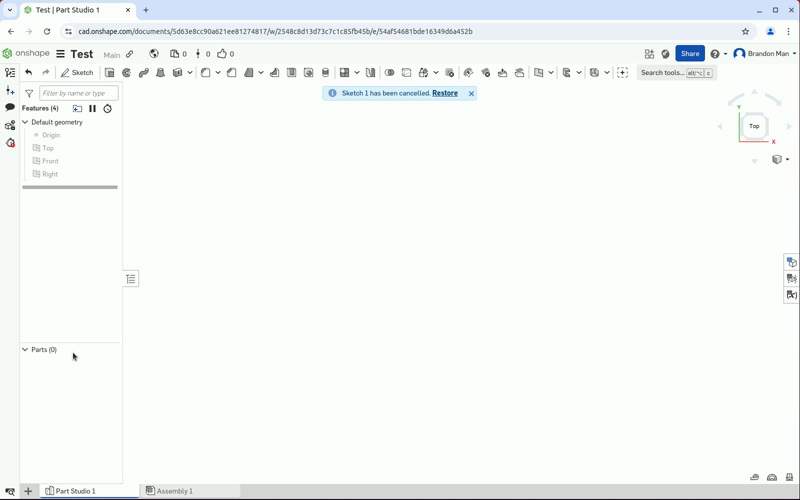
key(shift+p)
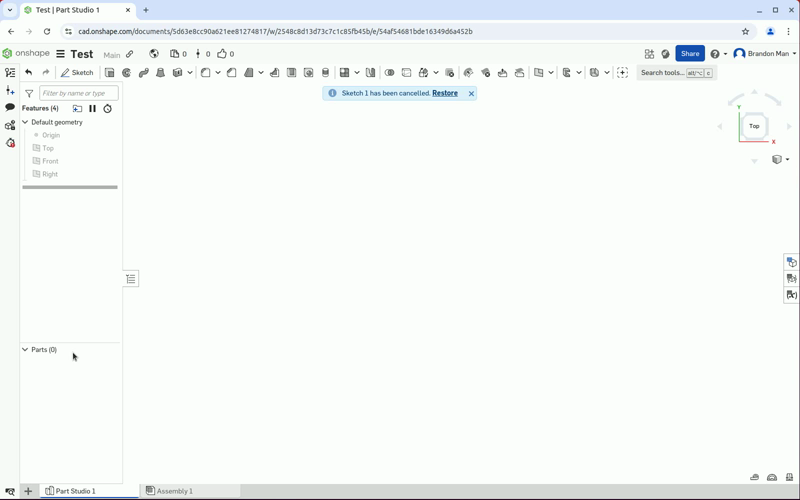
key(space)
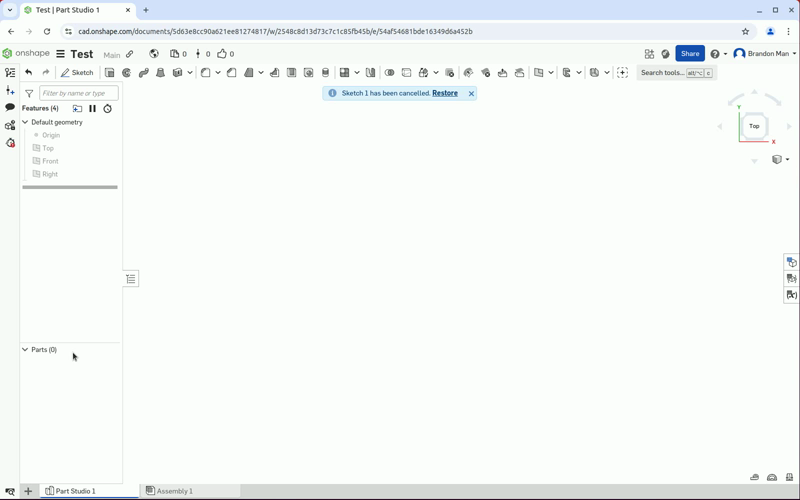
key_down(shift)
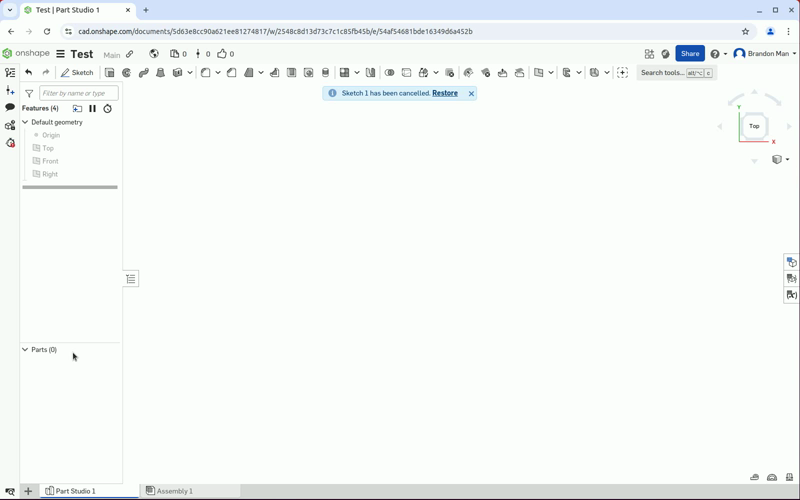
key(up)
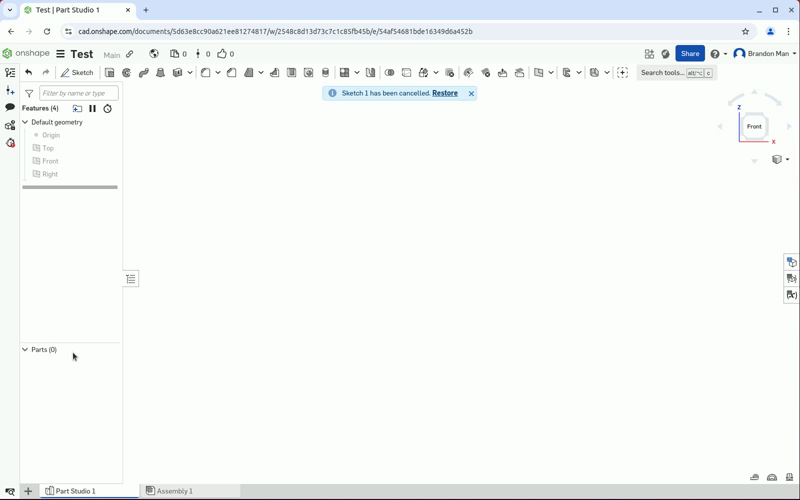
key_up(shift)
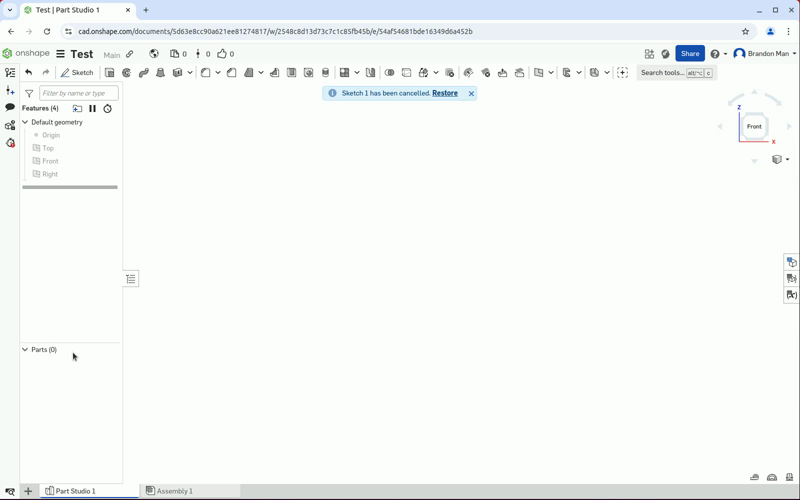
mouse_move(73, 352)
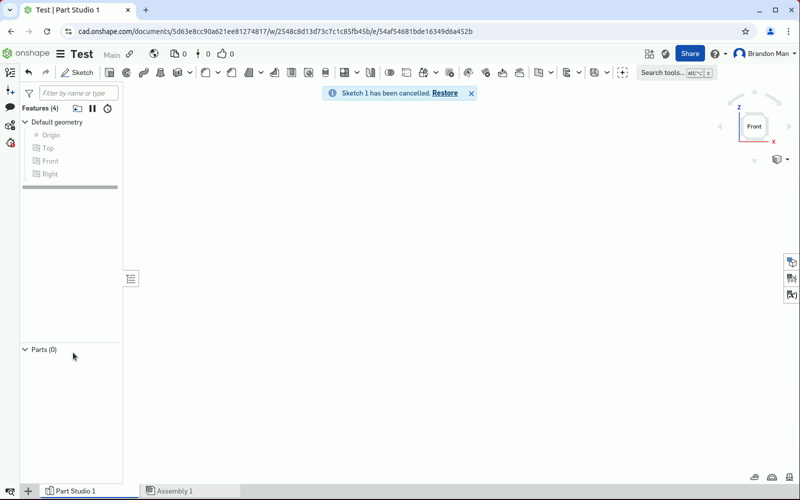
key(shift+y)
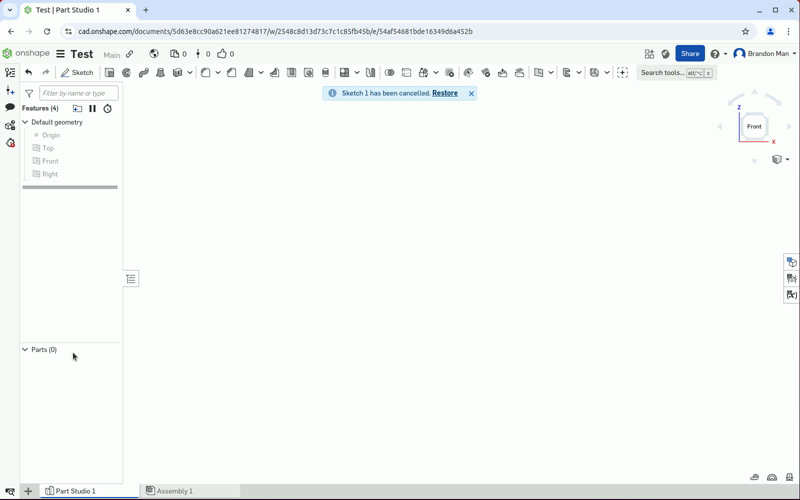
key(shift+s)
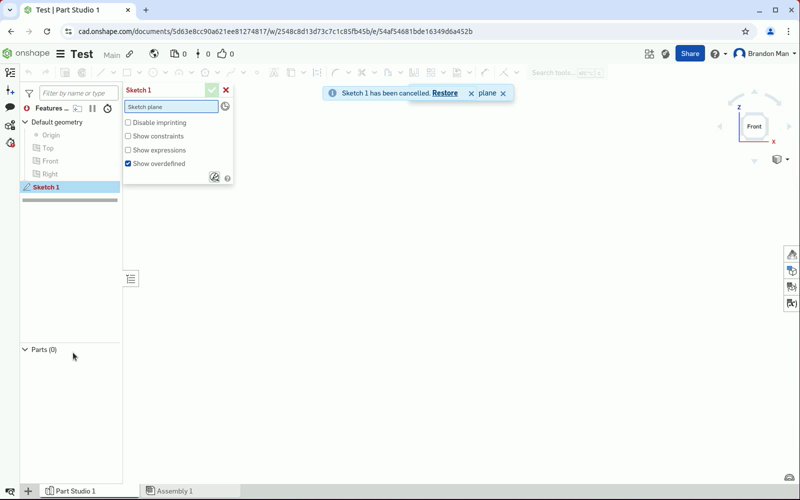
mouse_move(73, 163)
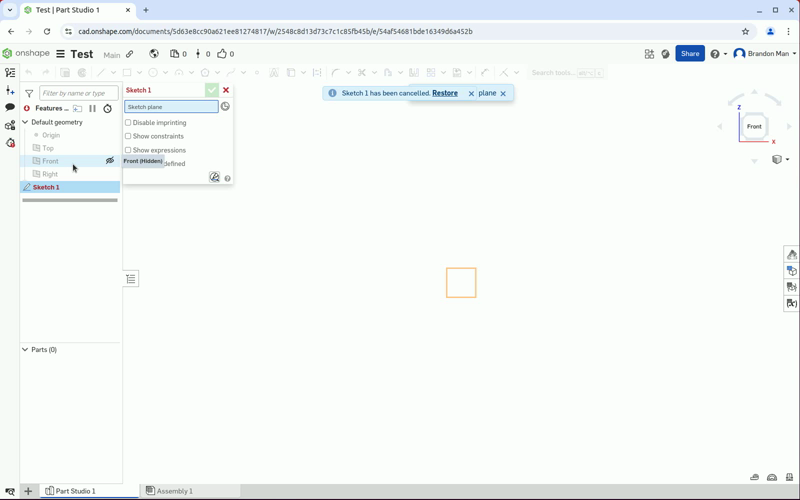
click(73, 163)
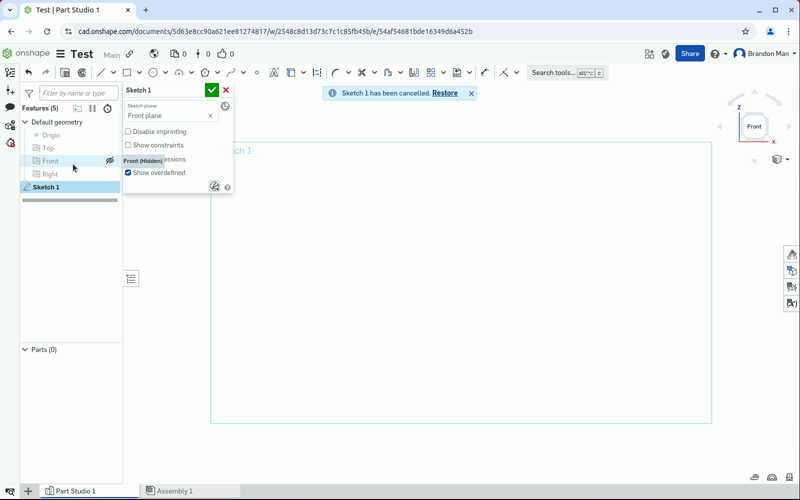
mouse_move(73, 352)
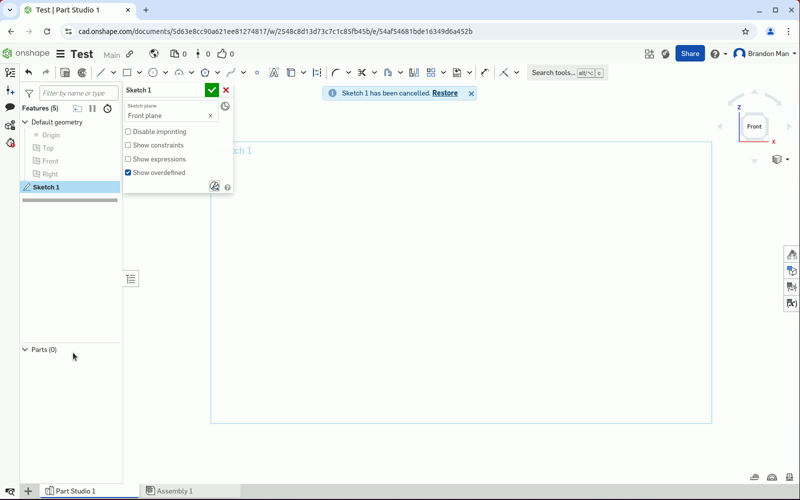
key(y)
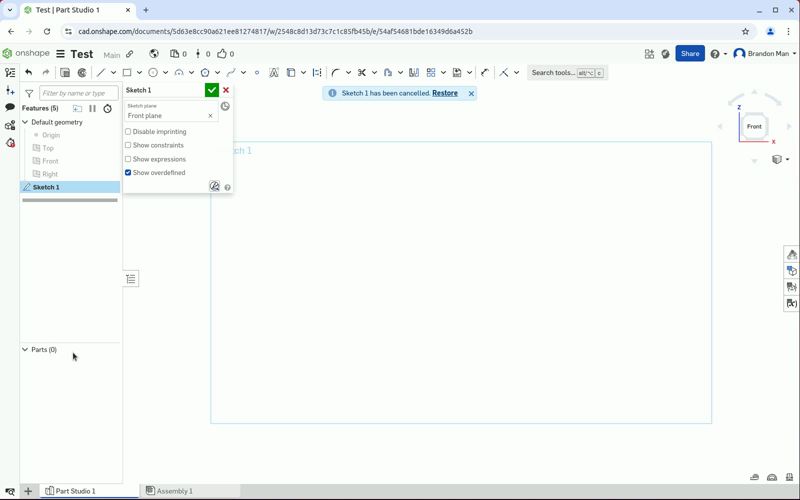
key(l)
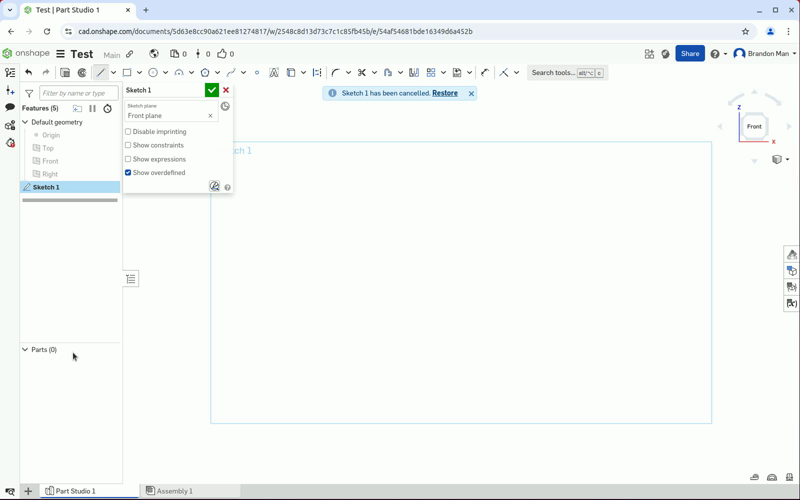
key_down(shift)
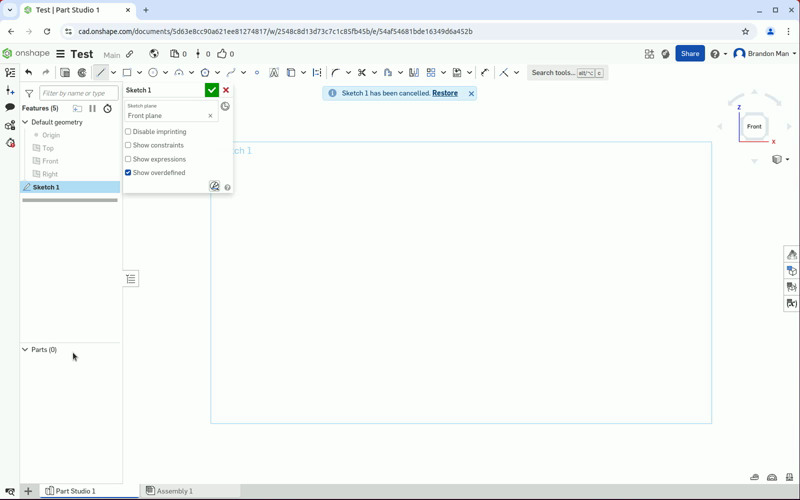
mouse_move(460, 376)
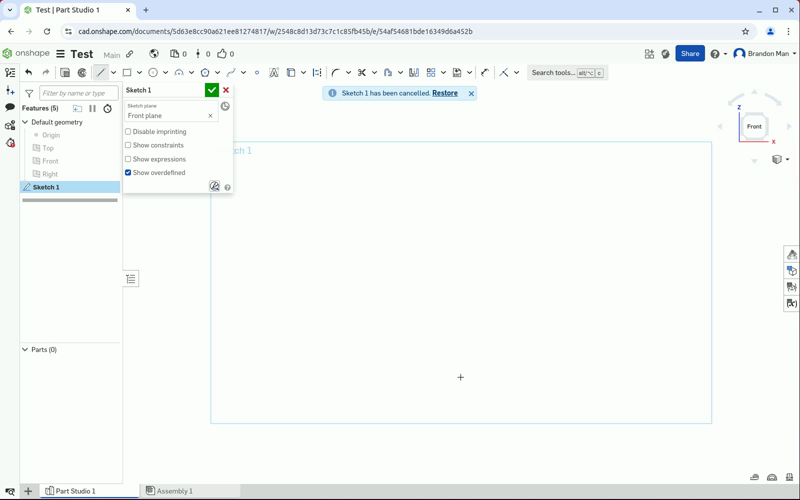
click(460, 376)
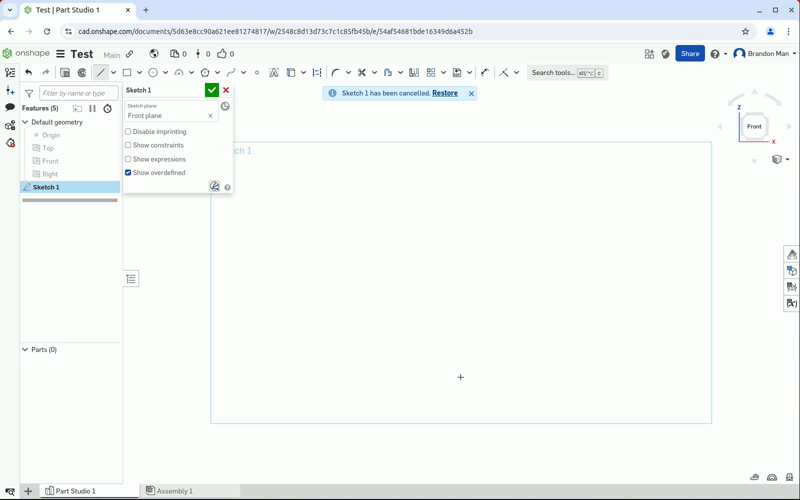
key_up(shift)
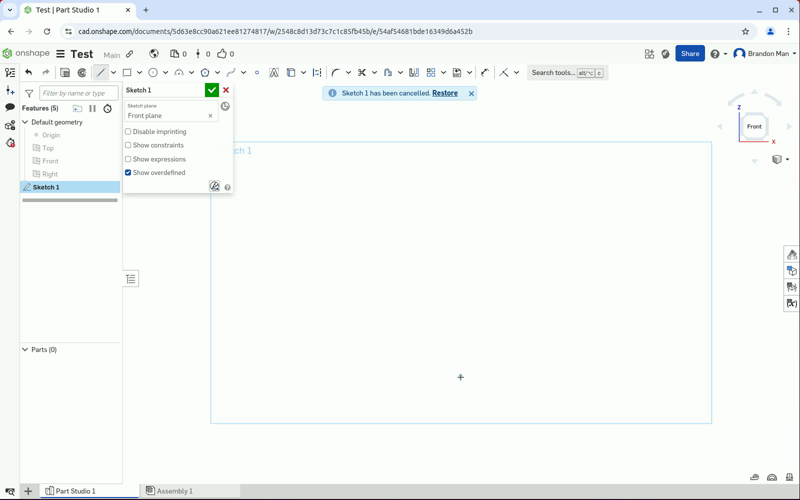
key_down(shift)
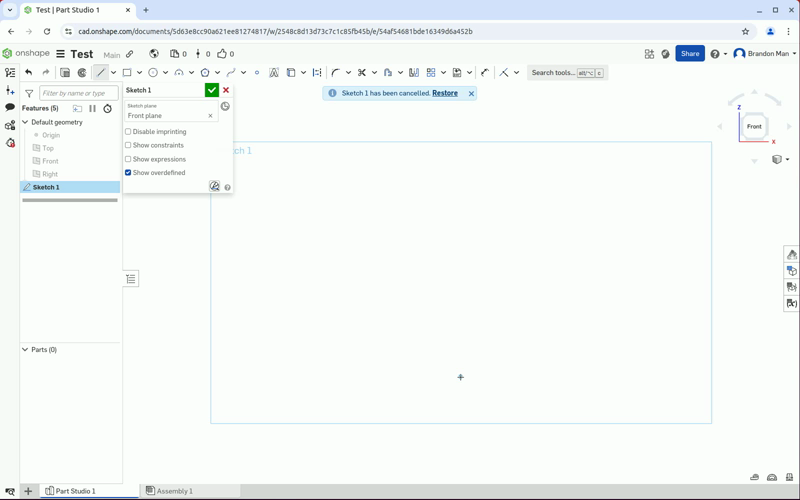
mouse_move(573, 376)
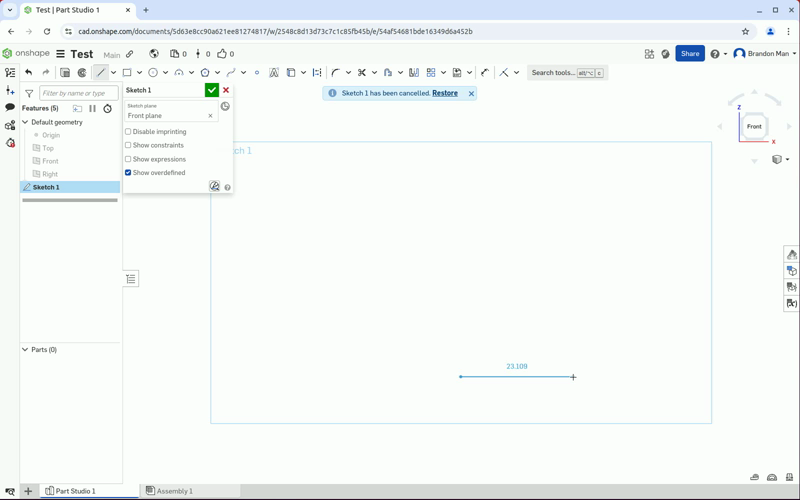
click(573, 376)
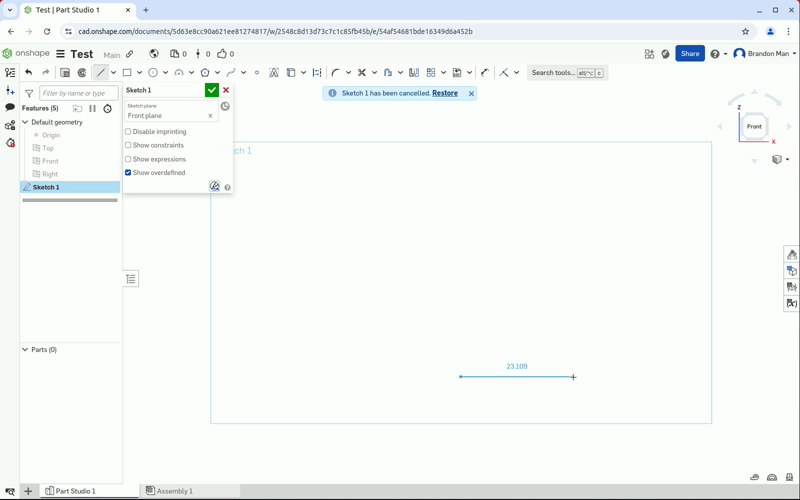
key_up(shift)
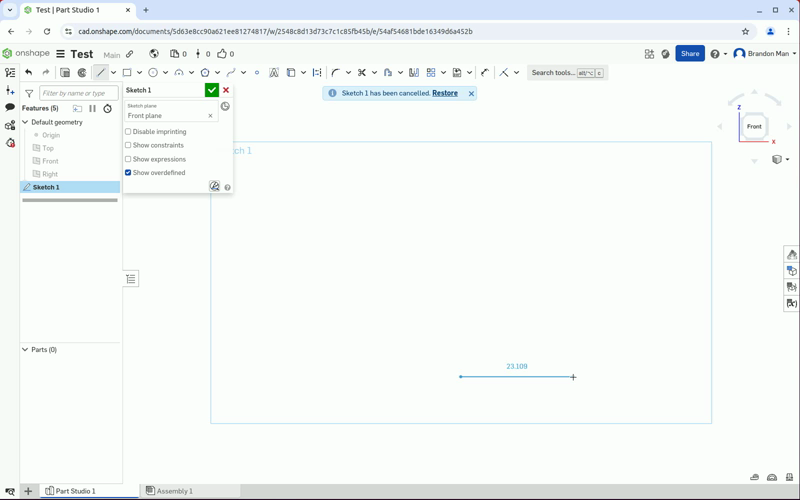
key_down(shift)
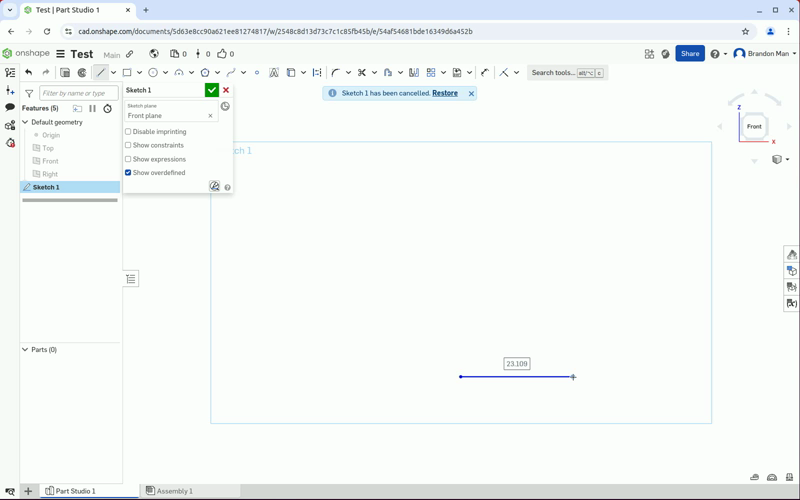
mouse_move(573, 283)
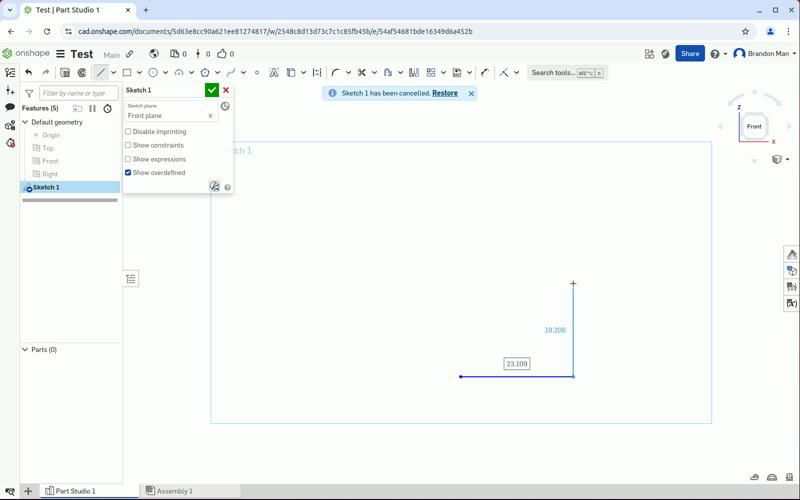
click(573, 283)
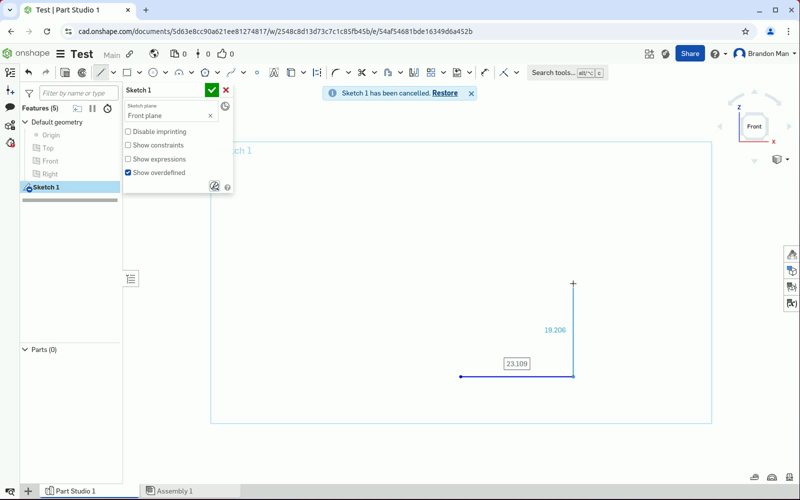
key_up(shift)
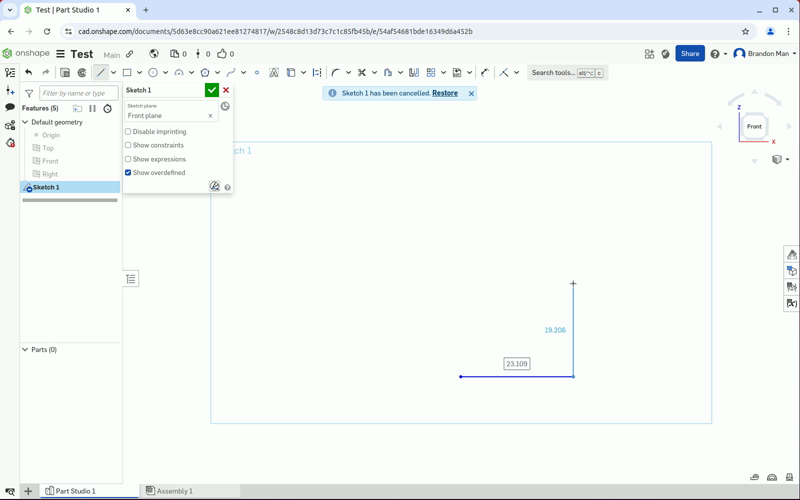
key_down(shift)
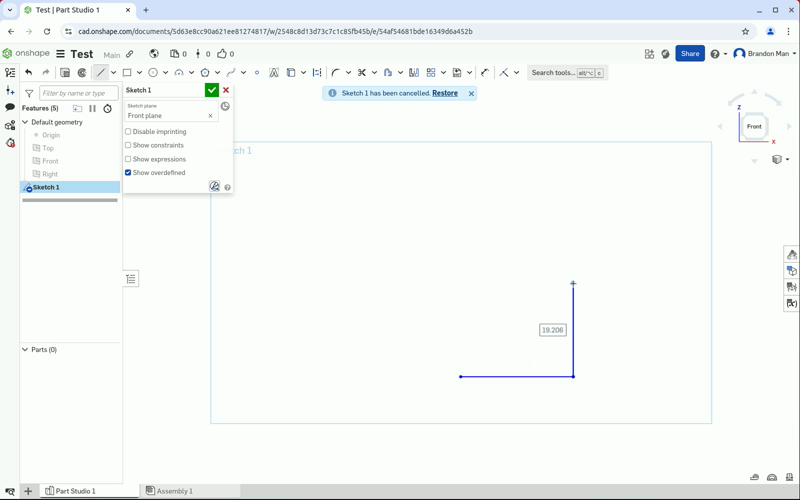
mouse_move(460, 283)
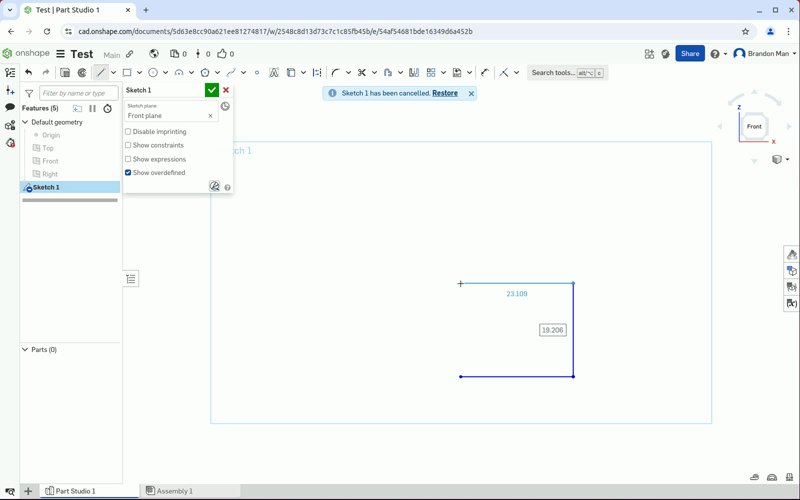
click(460, 283)
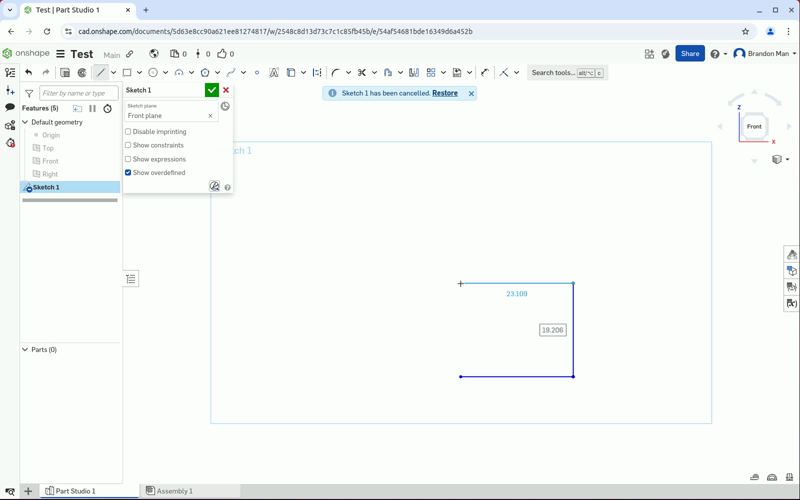
key_up(shift)
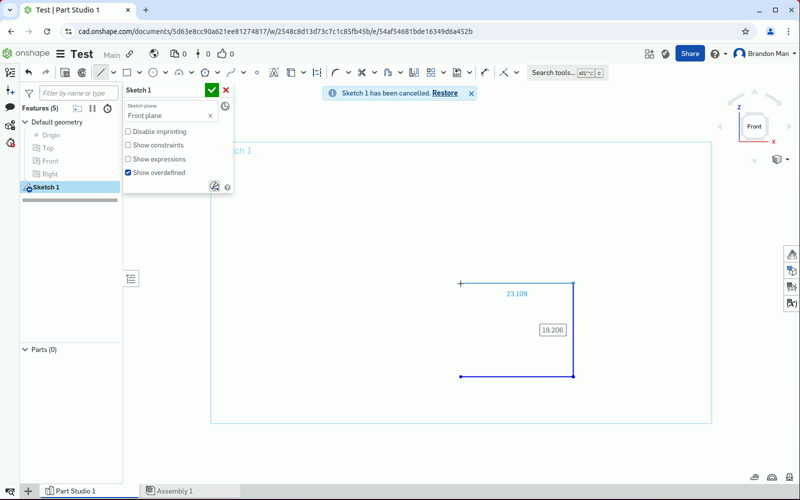
key_down(shift)
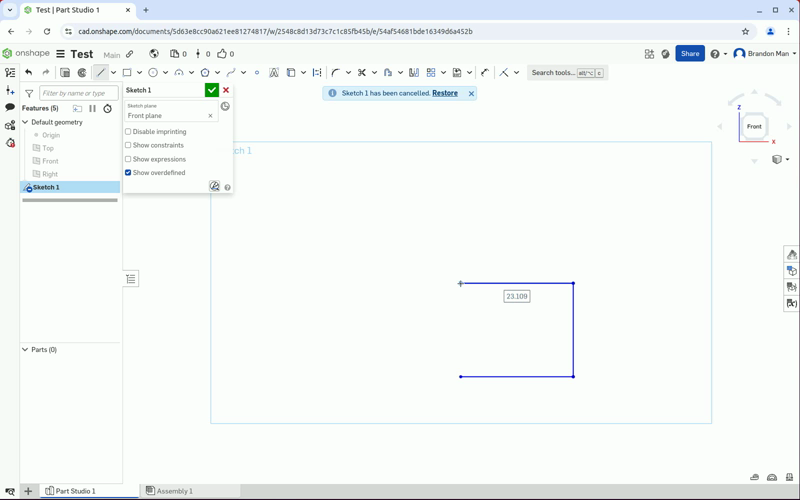
mouse_move(460, 376)
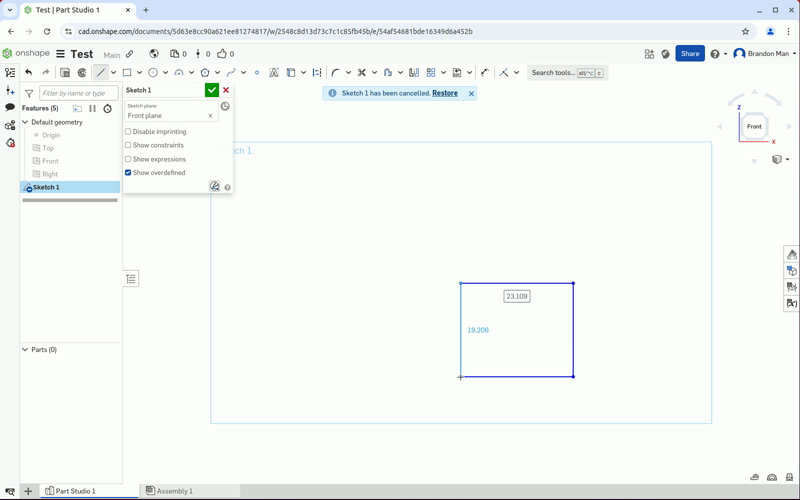
key_up(shift)
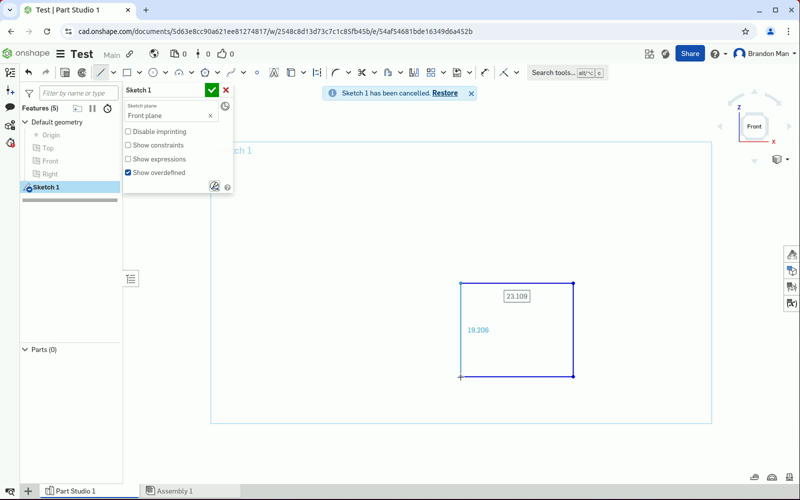
click(460, 376)
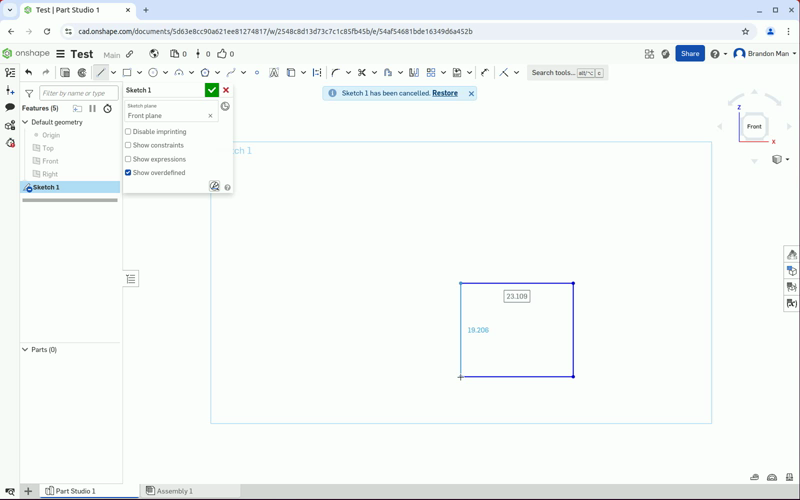
key(esc)
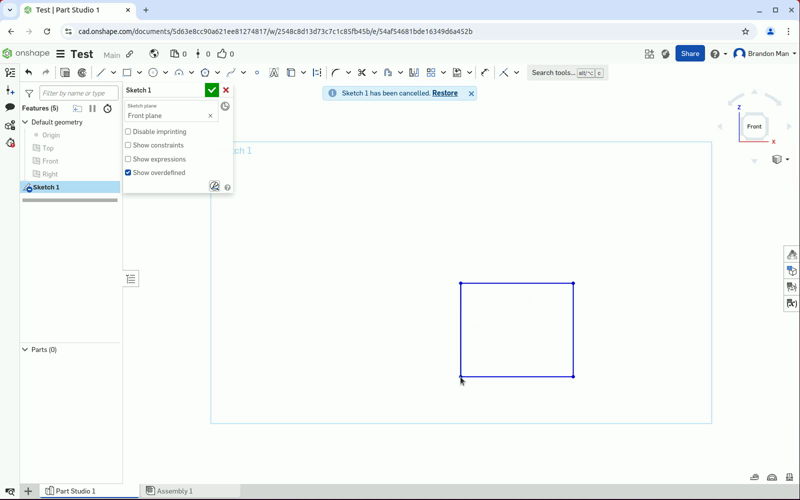
key(l)
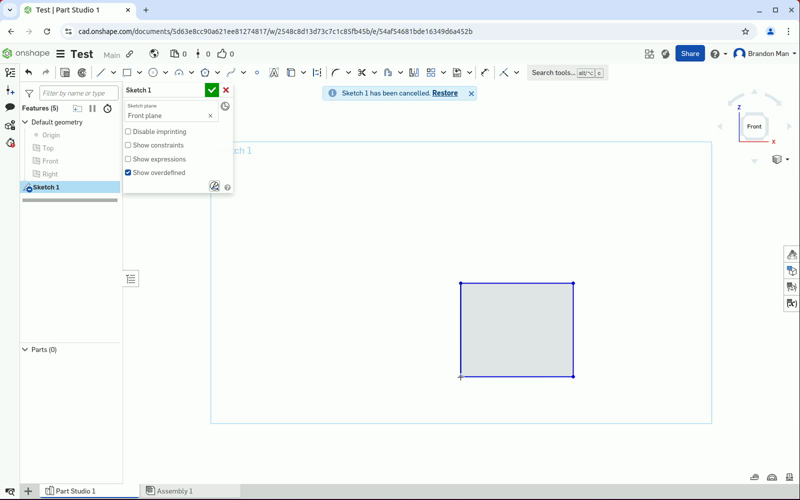
key_down(shift)
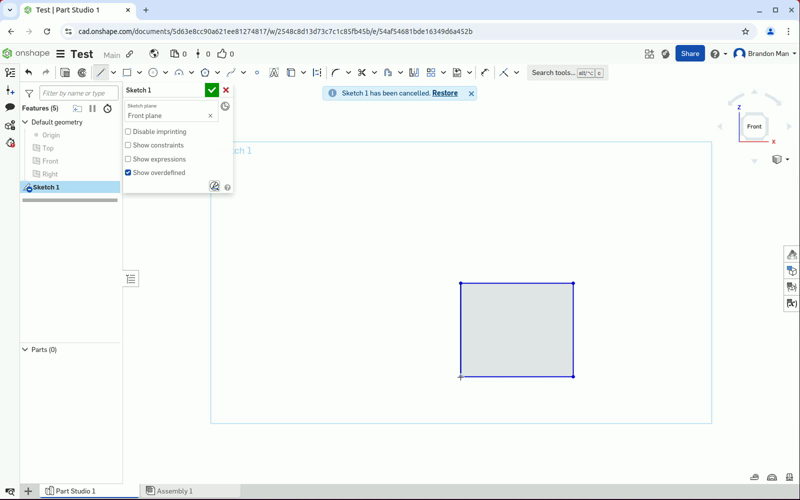
mouse_move(467, 367)
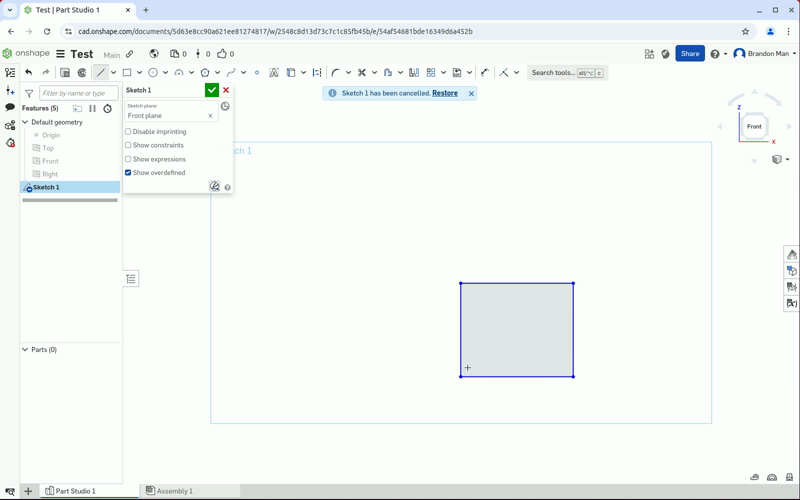
click(467, 367)
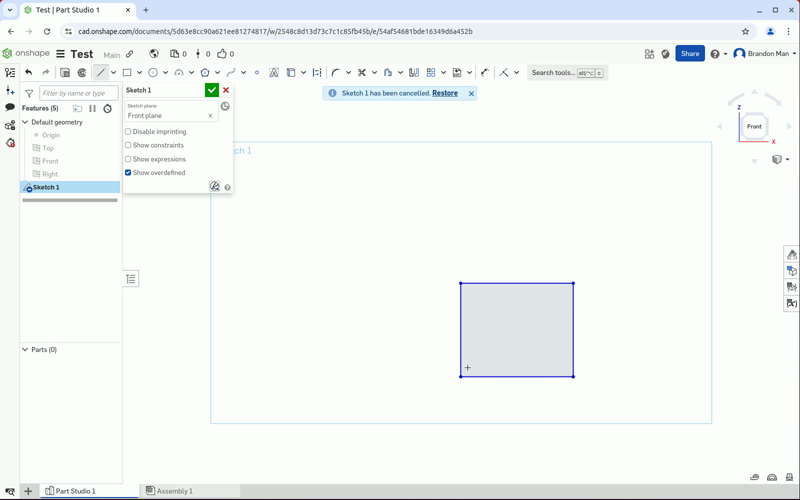
key_up(shift)
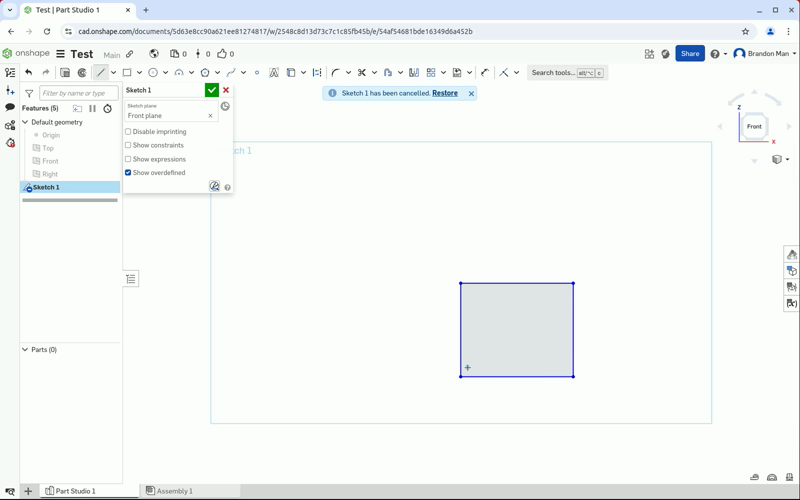
key_down(shift)
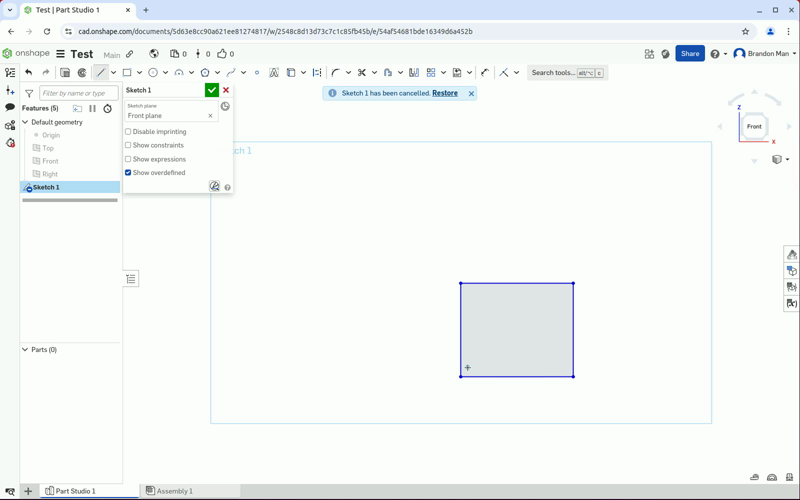
mouse_move(498, 367)
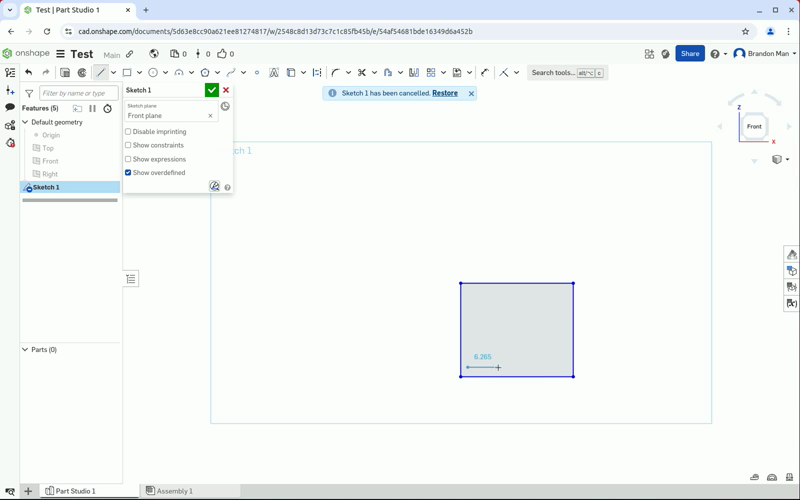
mouse_move(515, 367)
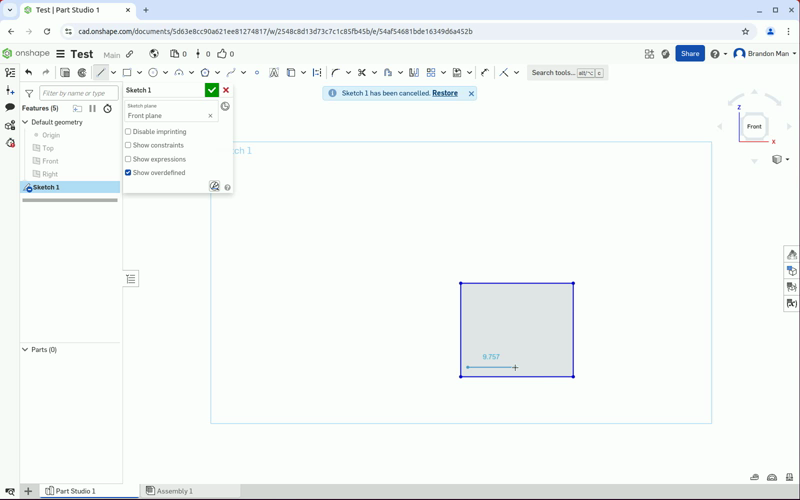
click(515, 367)
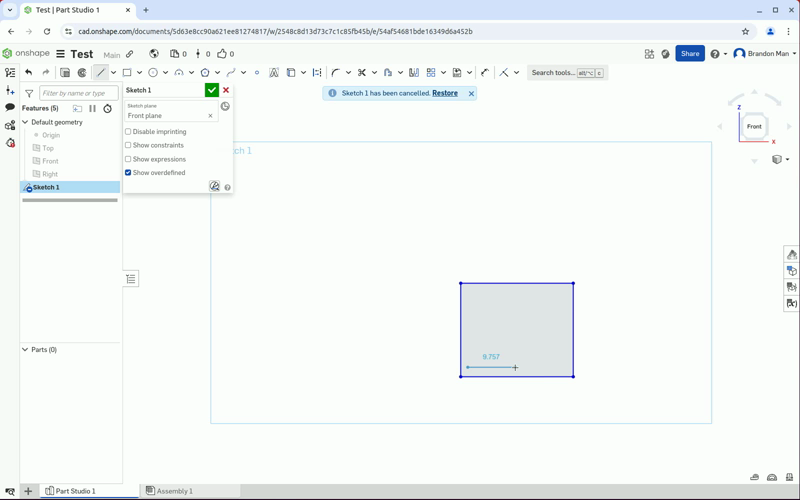
key_up(shift)
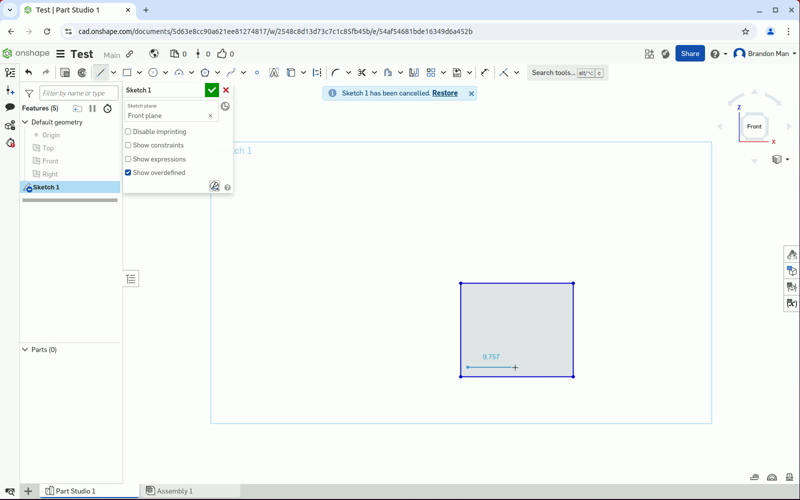
key_down(shift)
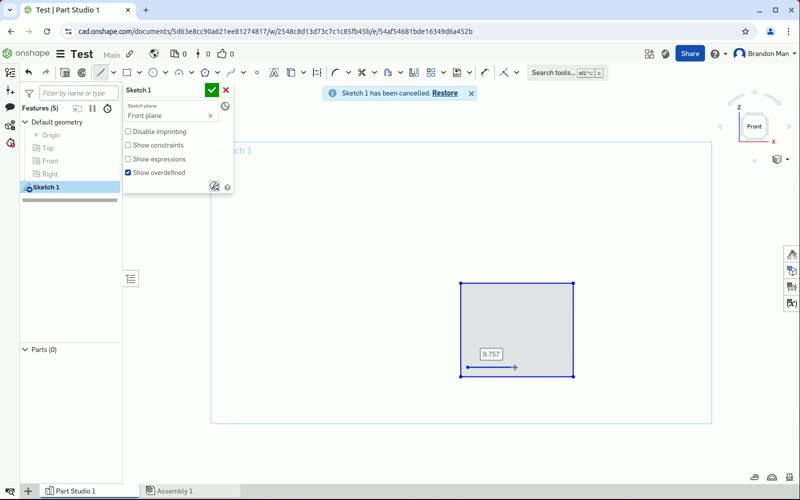
mouse_move(545, 367)
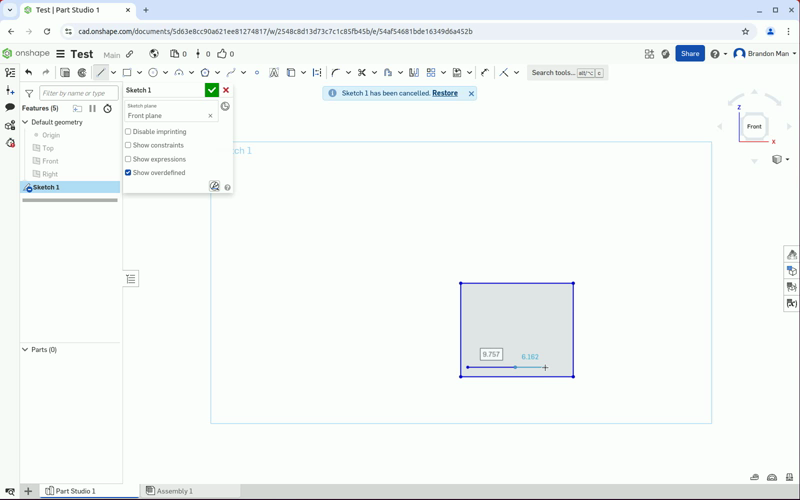
mouse_move(515, 309)
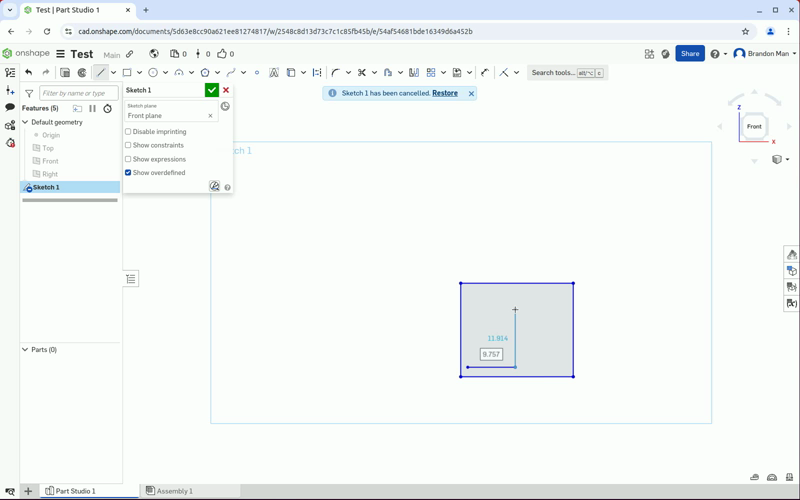
click(515, 309)
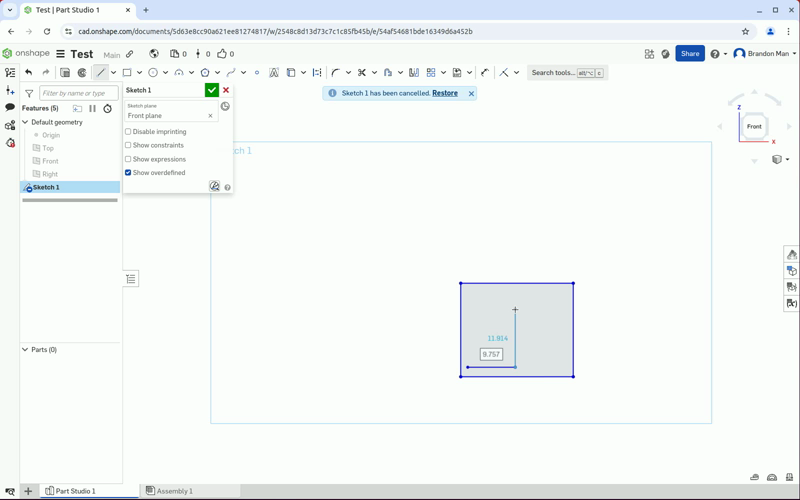
key_up(shift)
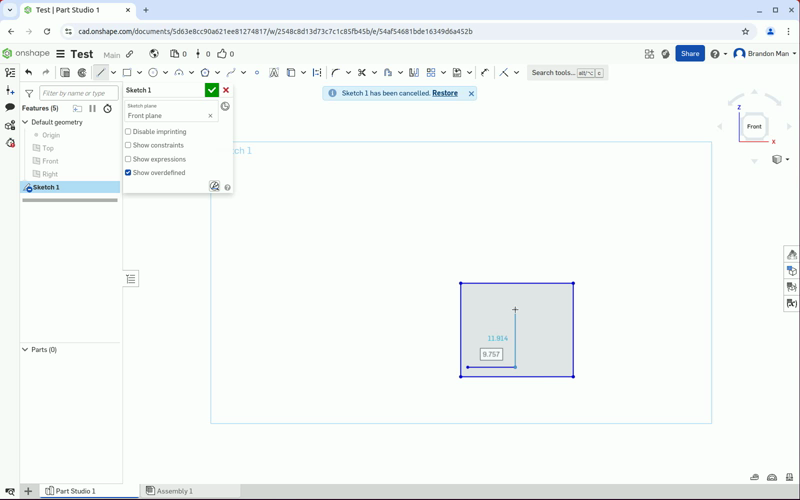
key_down(shift)
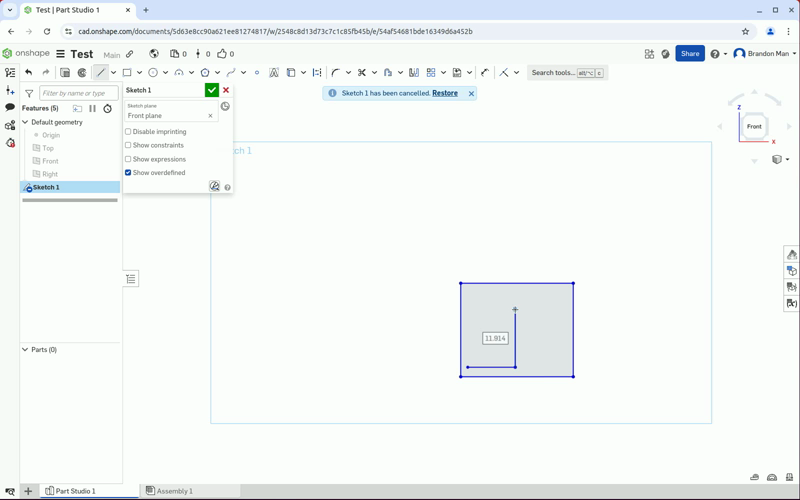
mouse_move(545, 309)
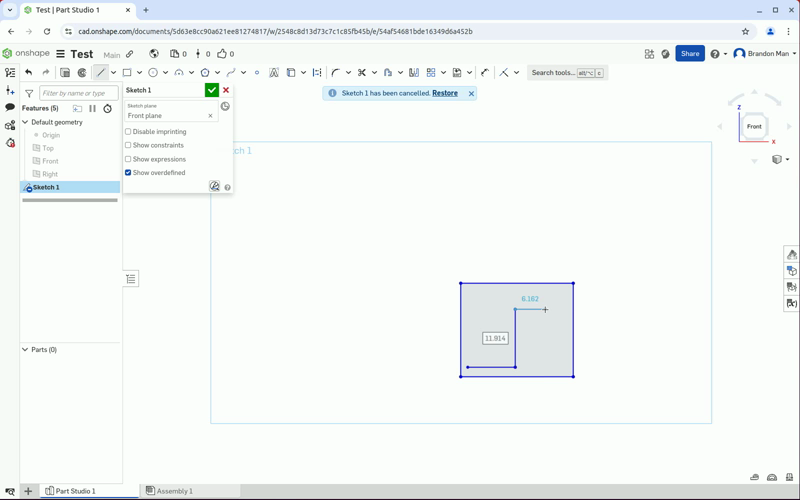
mouse_move(467, 309)
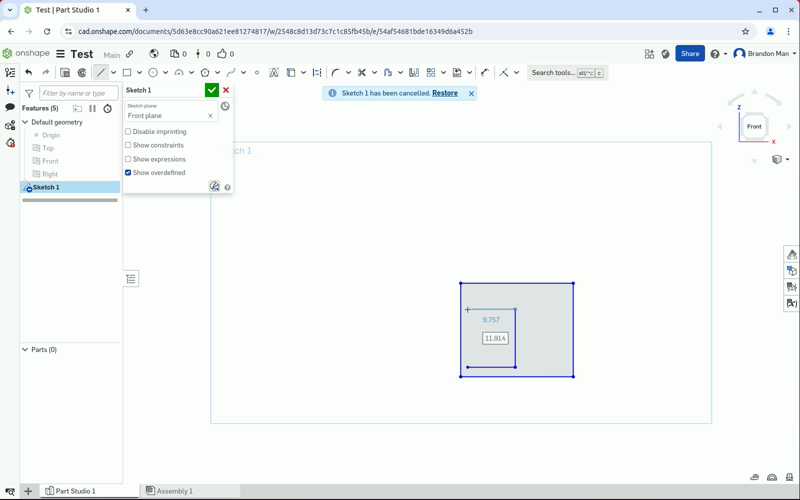
click(467, 309)
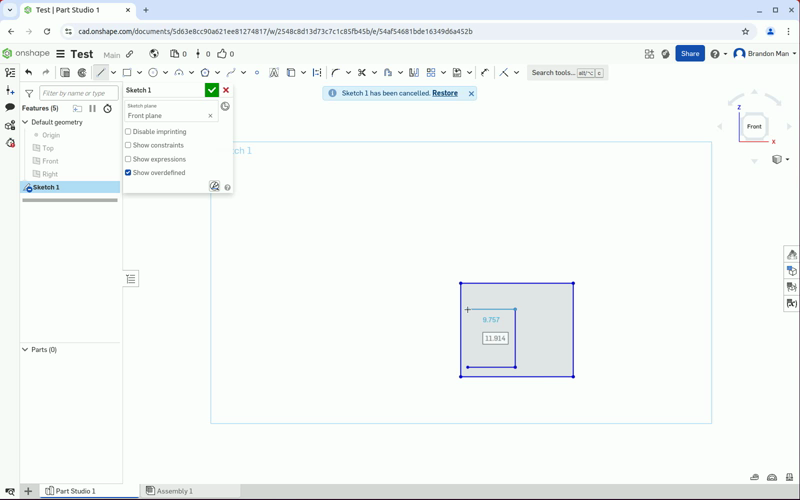
key_up(shift)
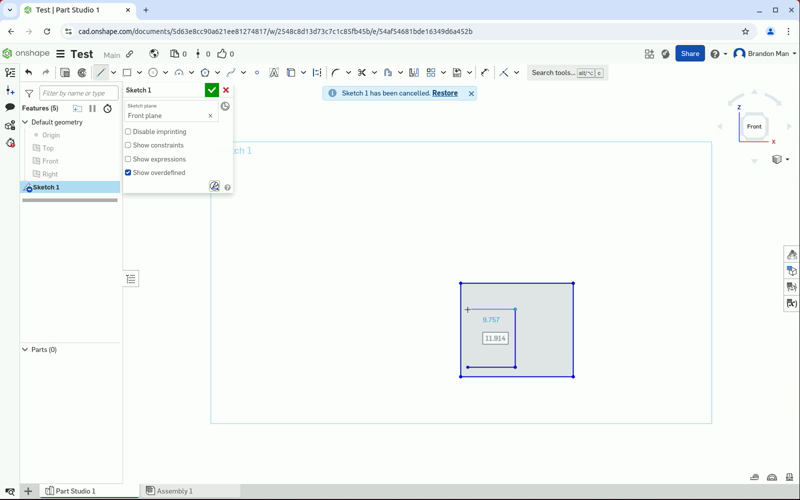
mouse_move(498, 309)
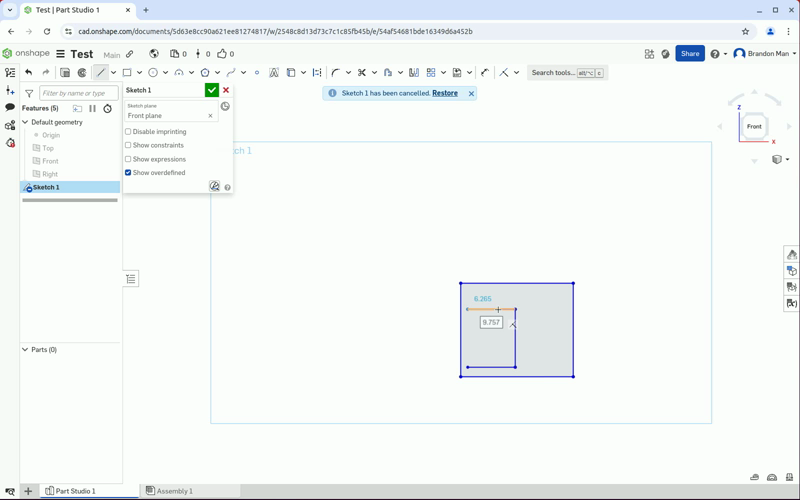
key_down(shift)
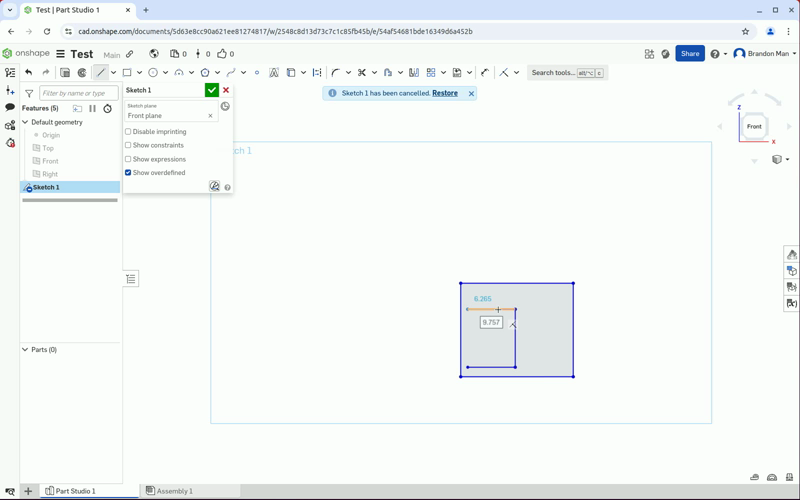
mouse_move(467, 367)
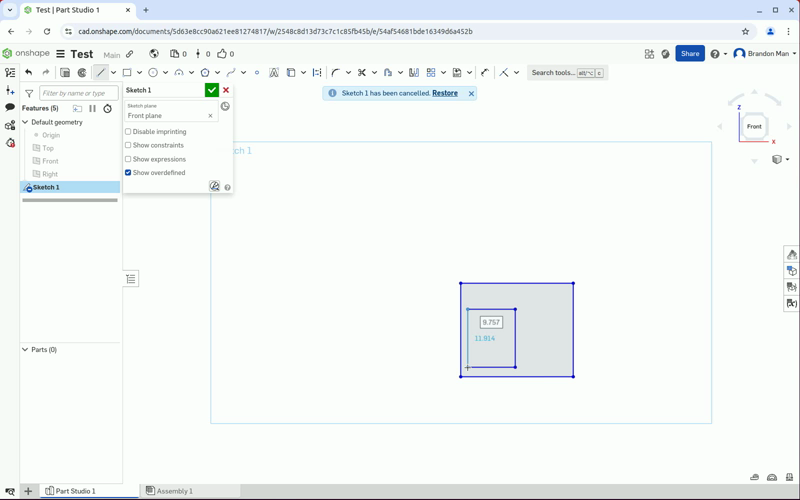
key_up(shift)
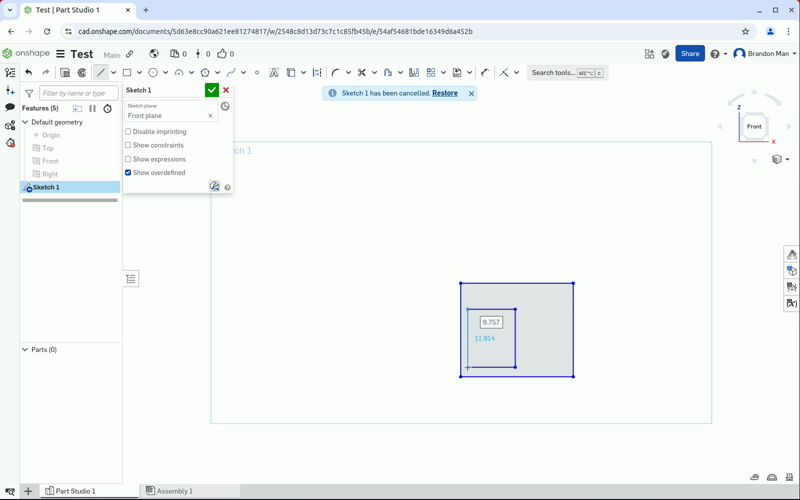
click(467, 367)
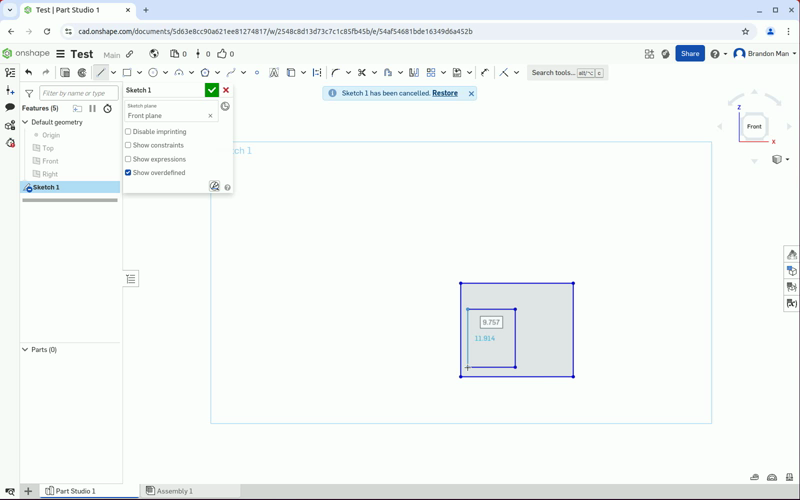
key(esc)
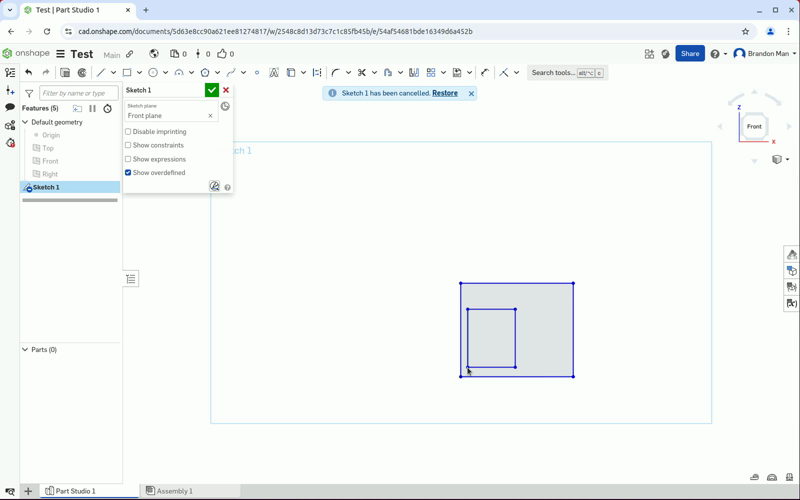
key(l)
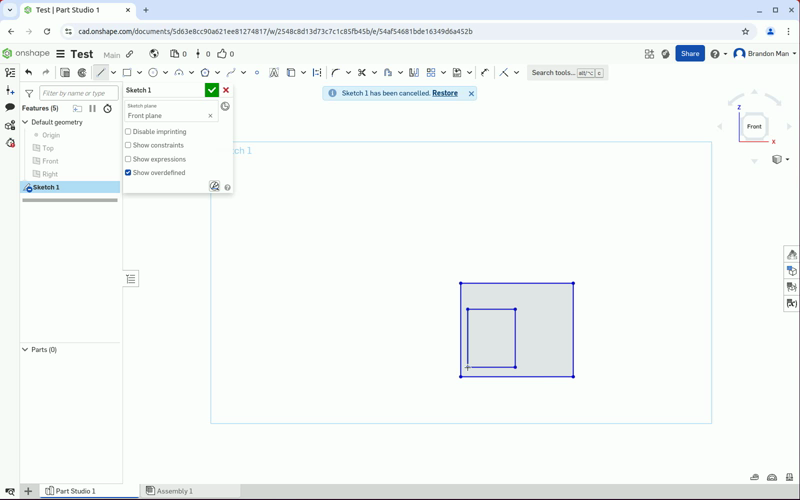
key_down(shift)
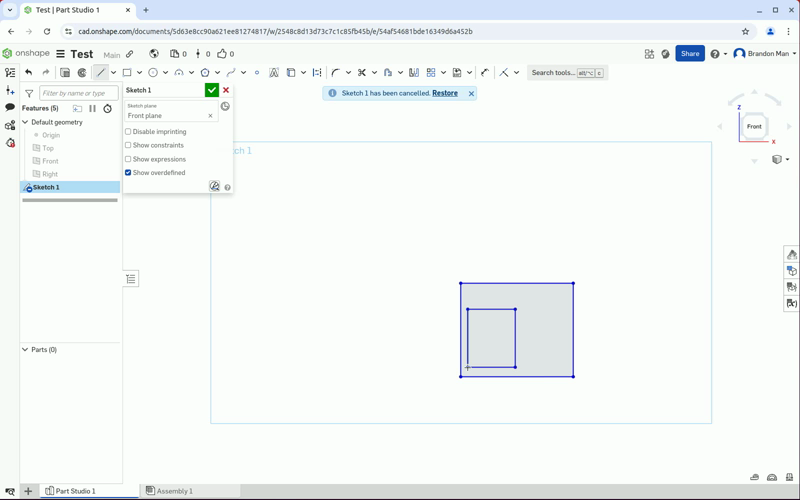
mouse_move(467, 304)
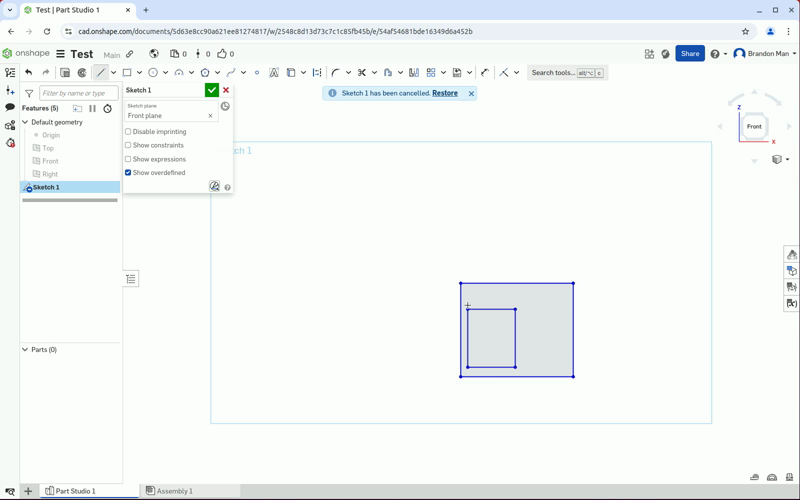
click(467, 304)
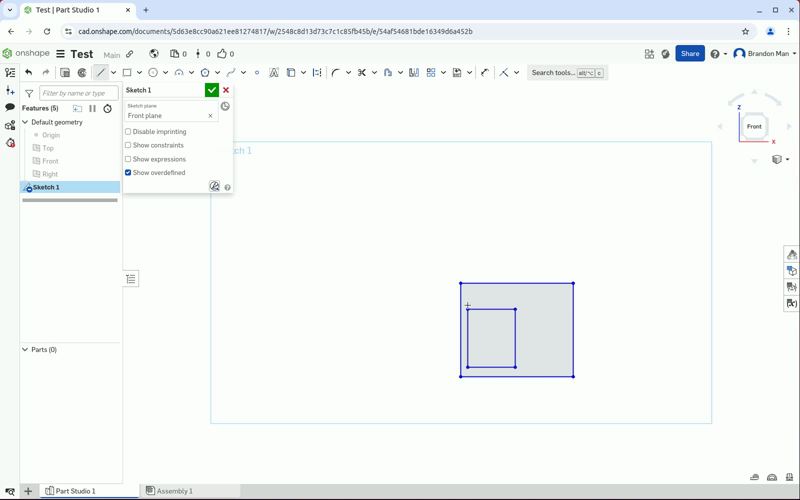
key_up(shift)
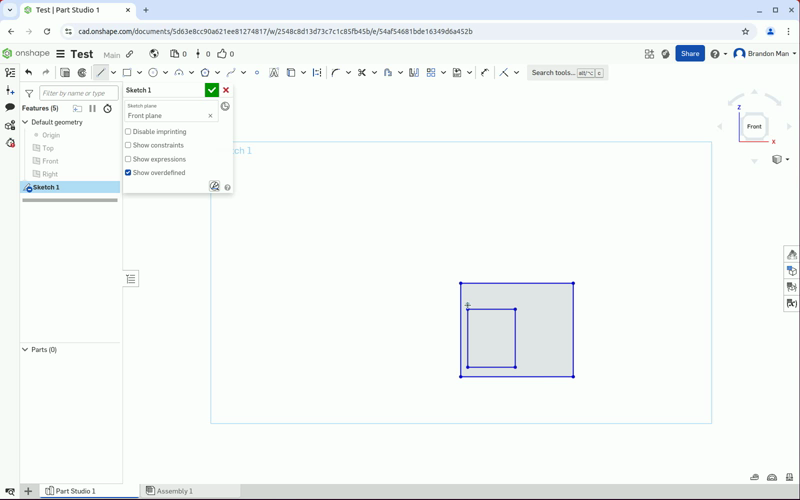
key_down(shift)
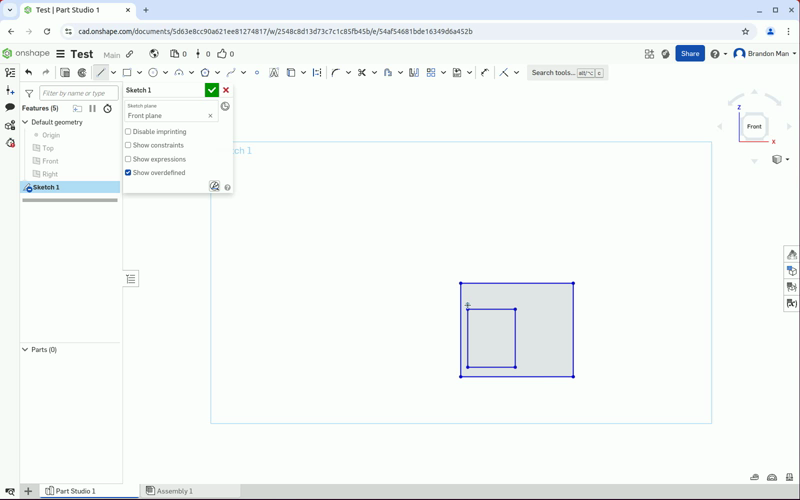
mouse_move(498, 304)
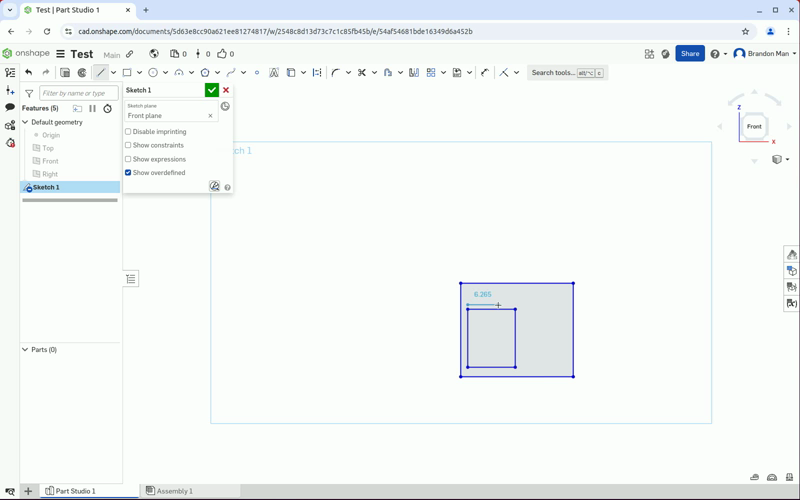
mouse_move(515, 304)
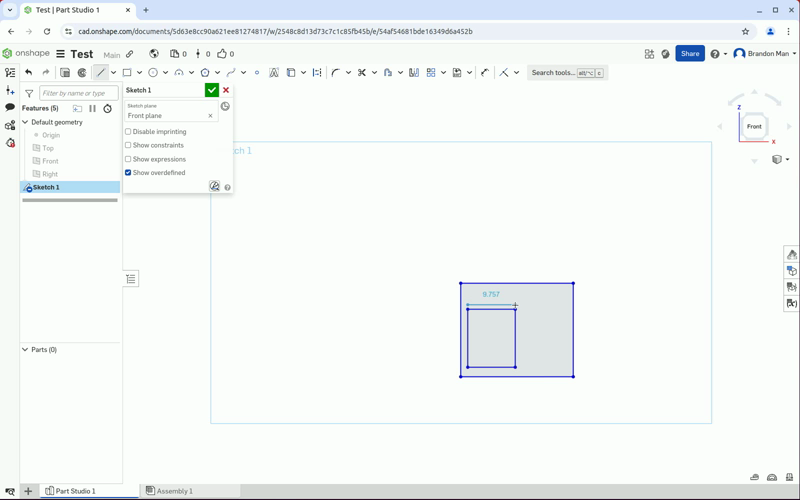
click(515, 304)
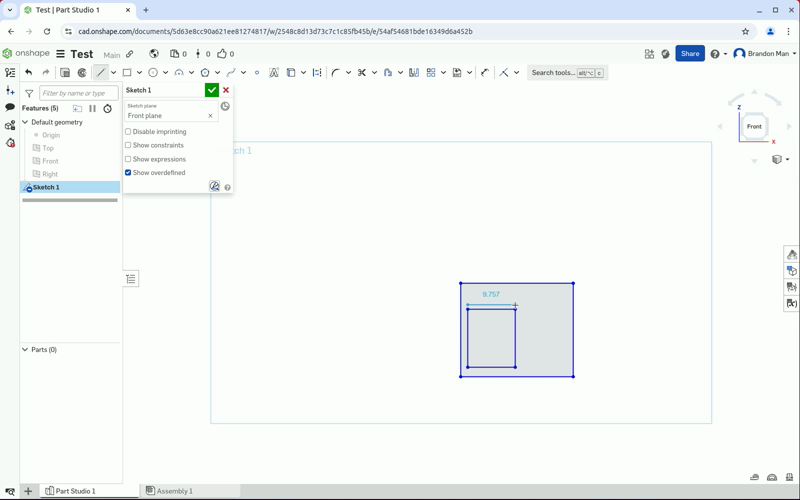
key_up(shift)
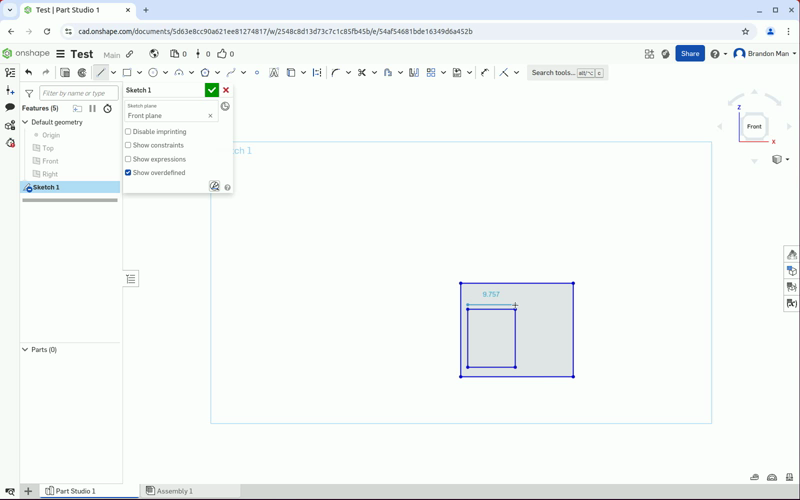
key_down(shift)
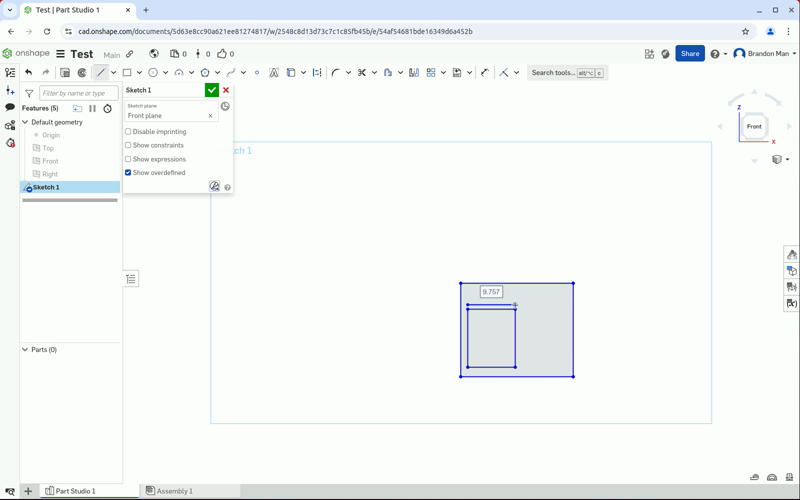
mouse_move(545, 304)
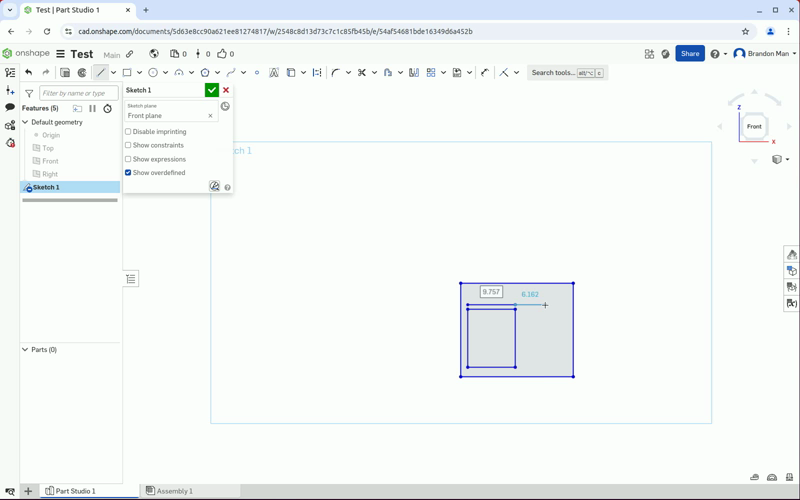
mouse_move(515, 290)
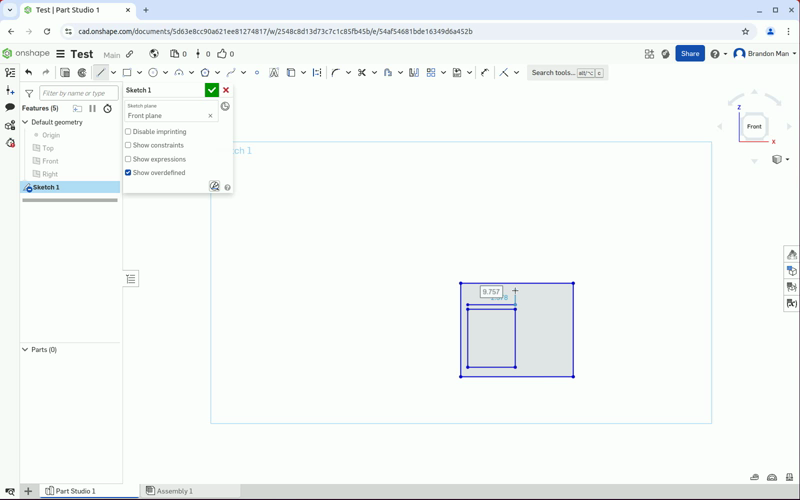
click(515, 290)
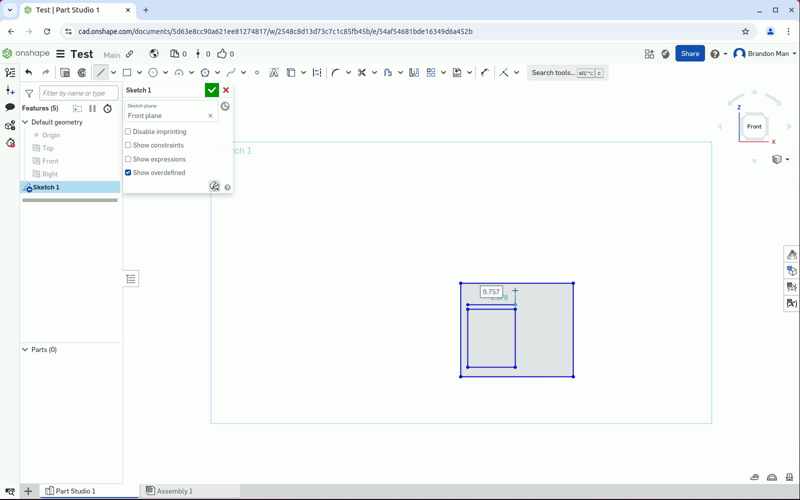
key_up(shift)
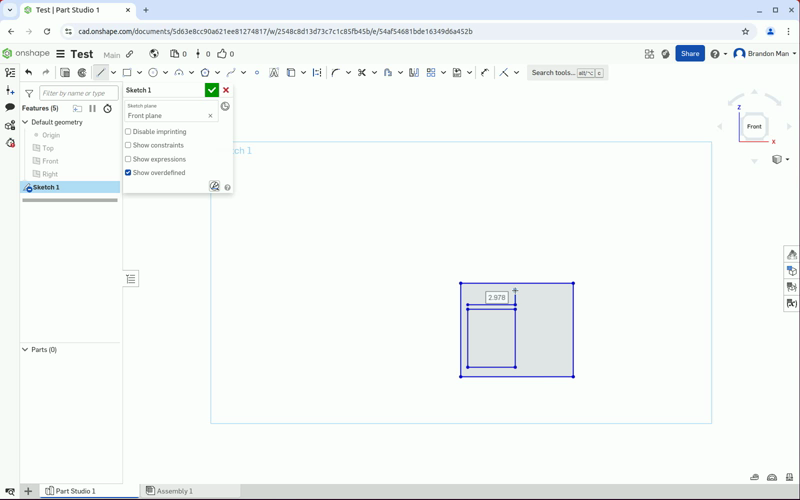
key_down(shift)
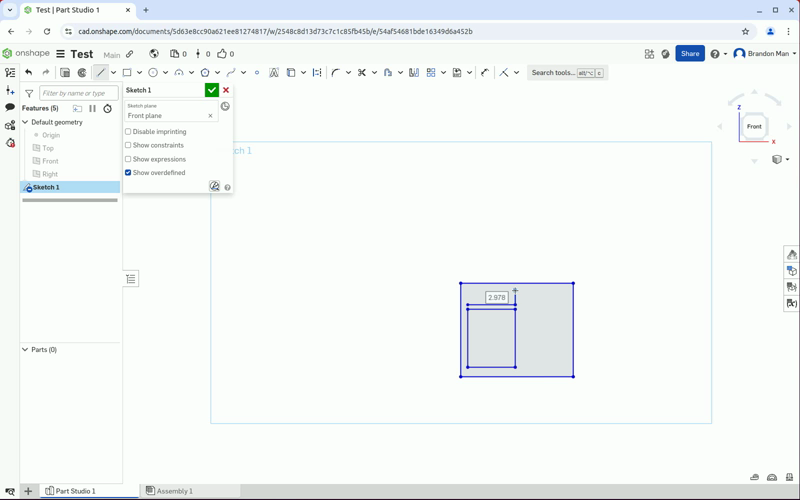
mouse_move(545, 290)
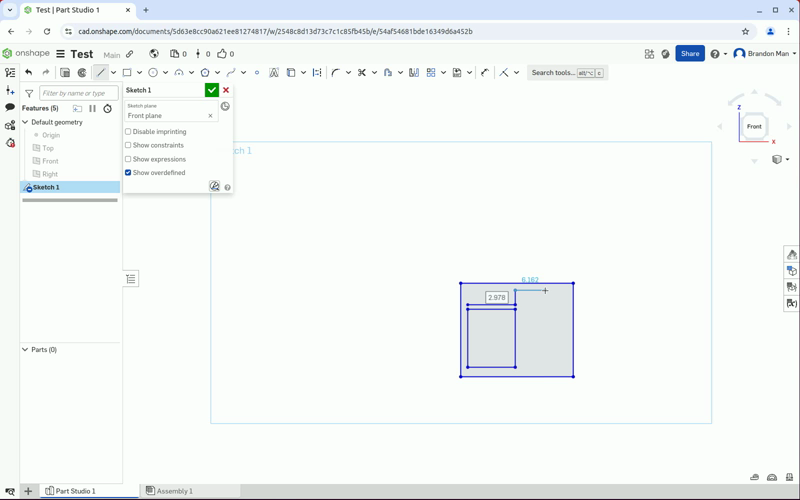
mouse_move(467, 290)
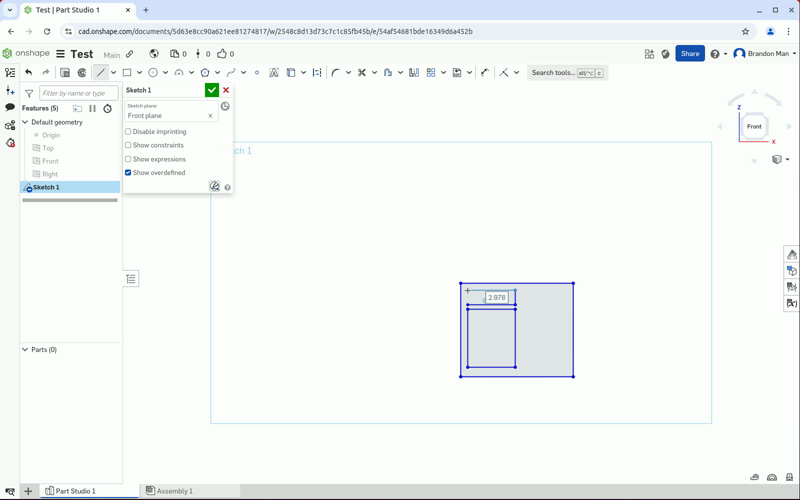
click(467, 290)
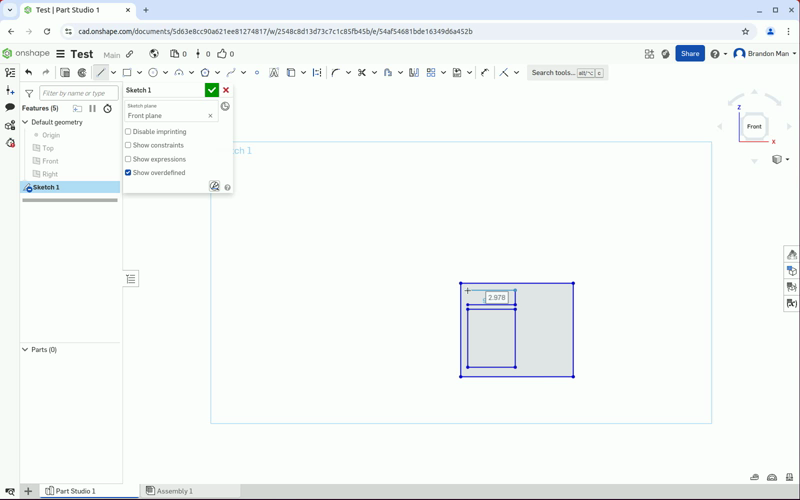
key_up(shift)
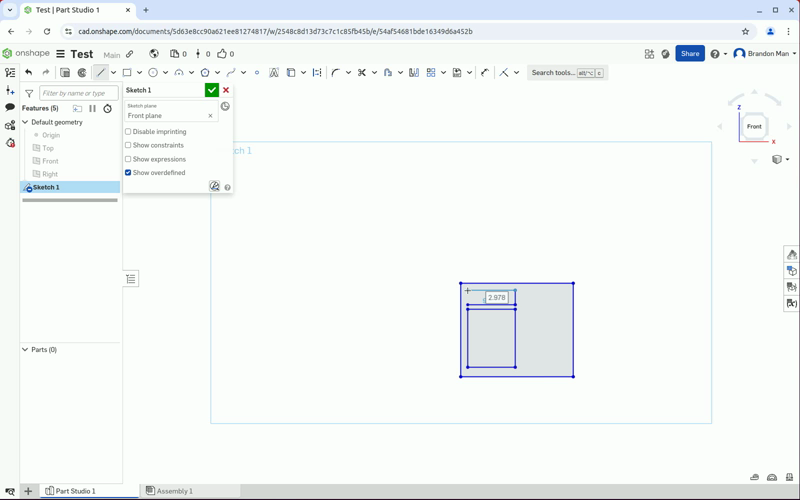
mouse_move(498, 290)
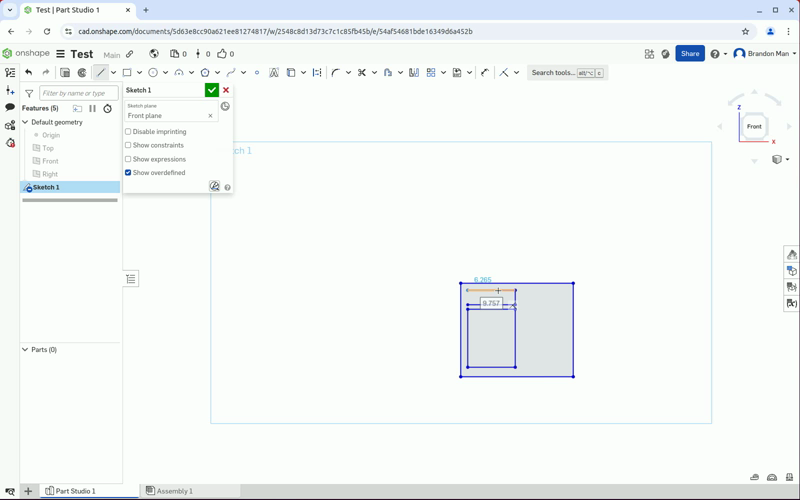
key_down(shift)
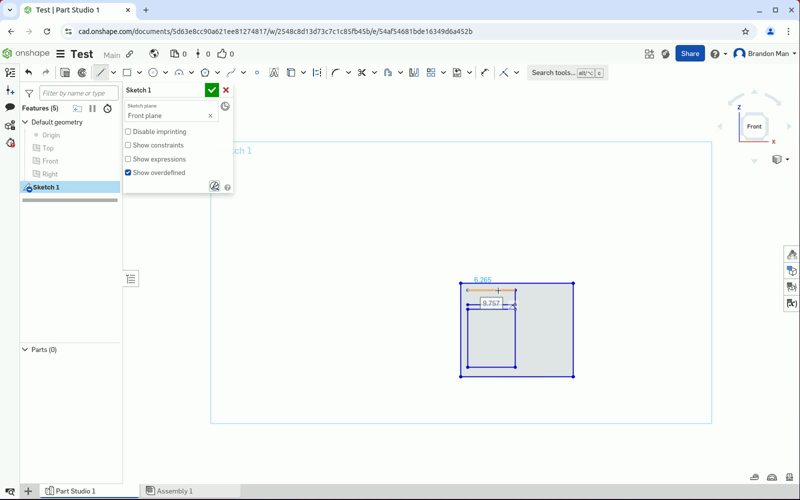
mouse_move(467, 304)
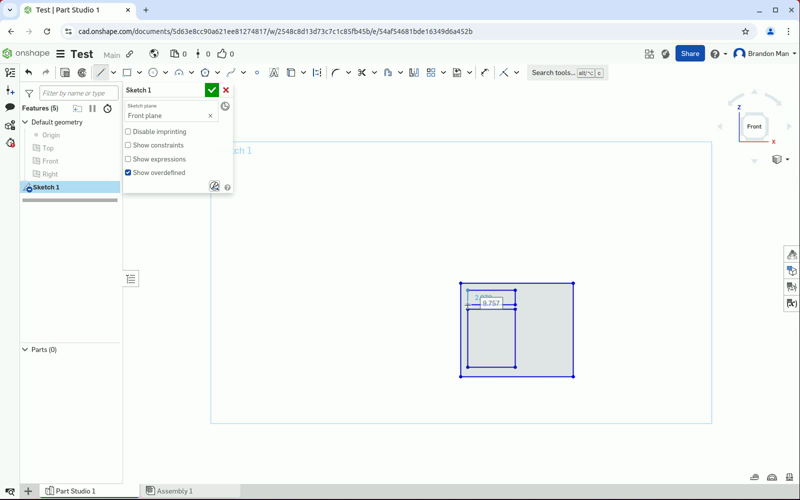
key_up(shift)
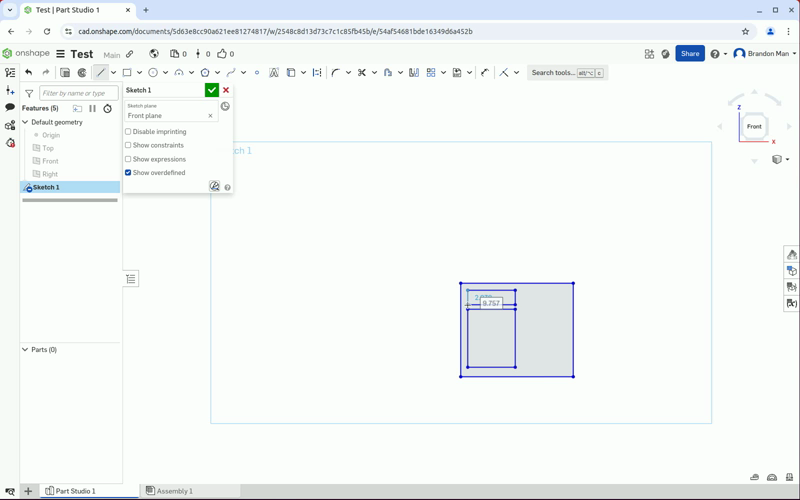
click(467, 304)
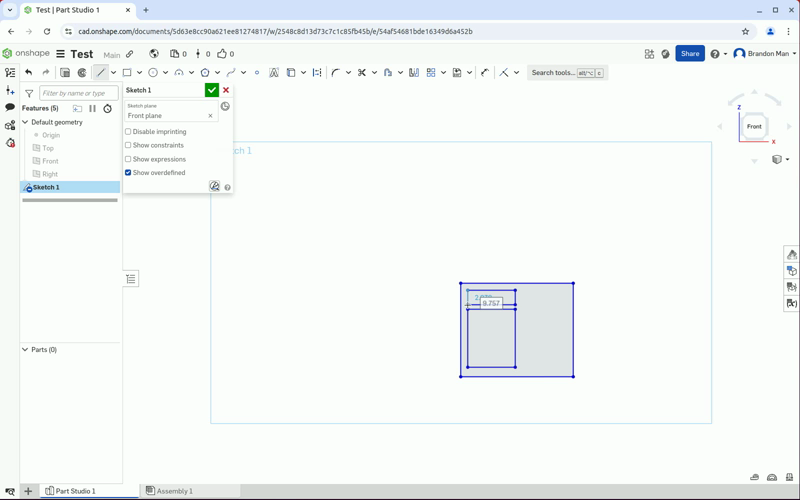
key(esc)
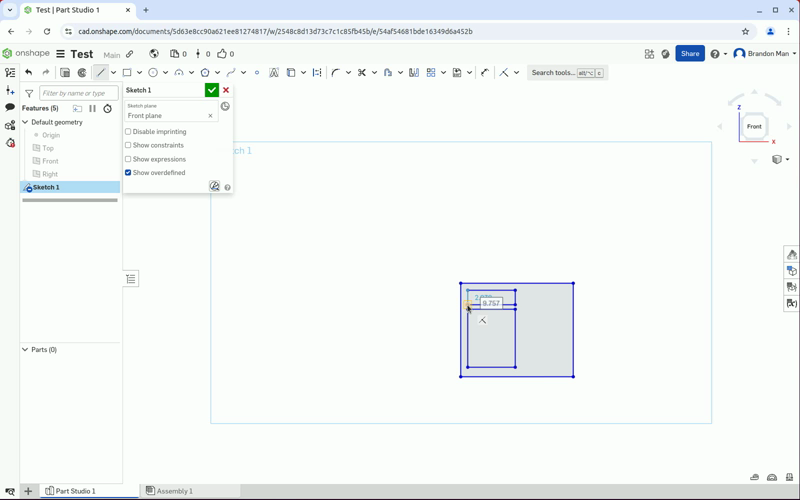
key(l)
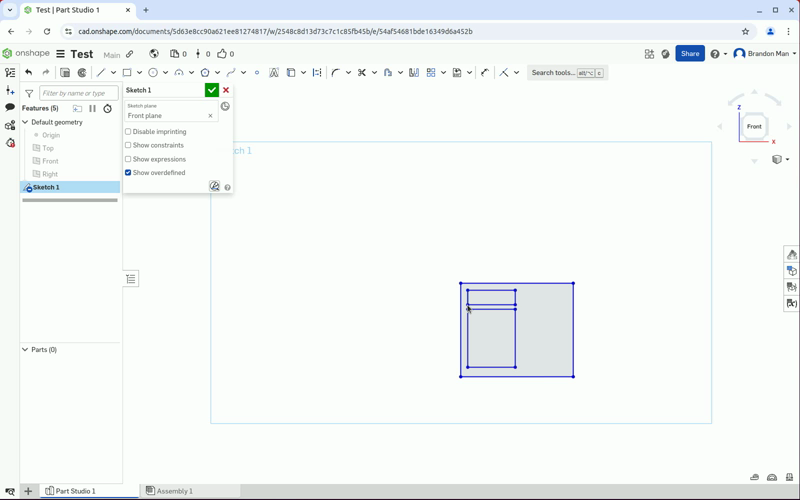
key_down(shift)
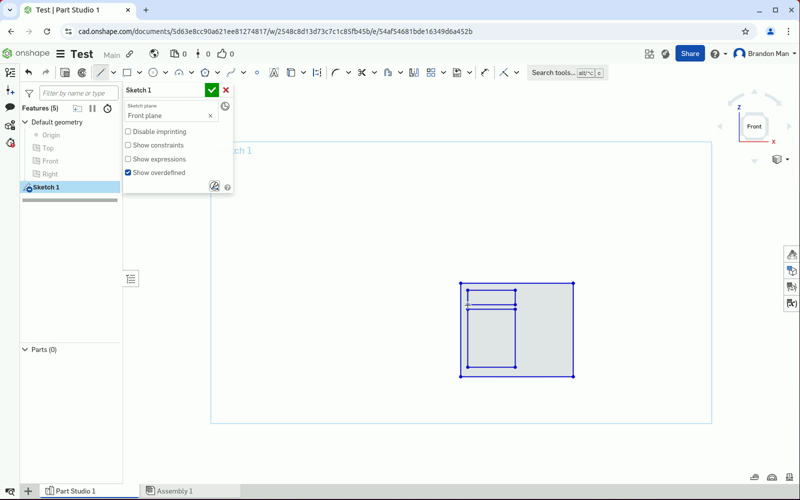
mouse_move(518, 367)
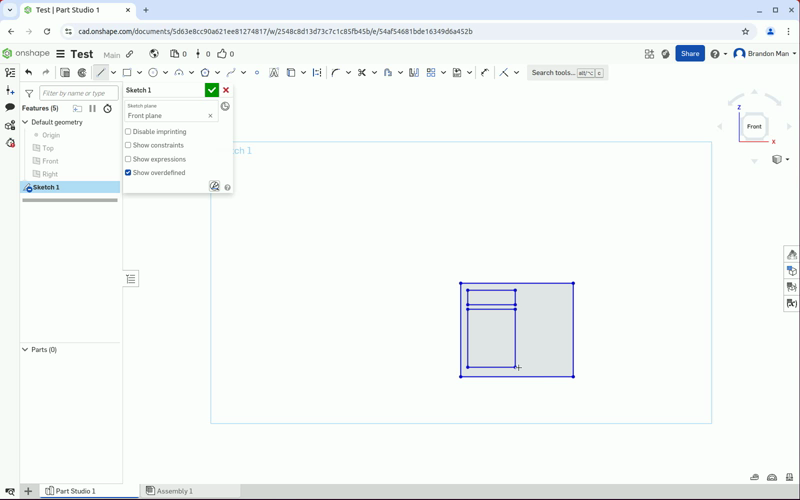
scroll(6)
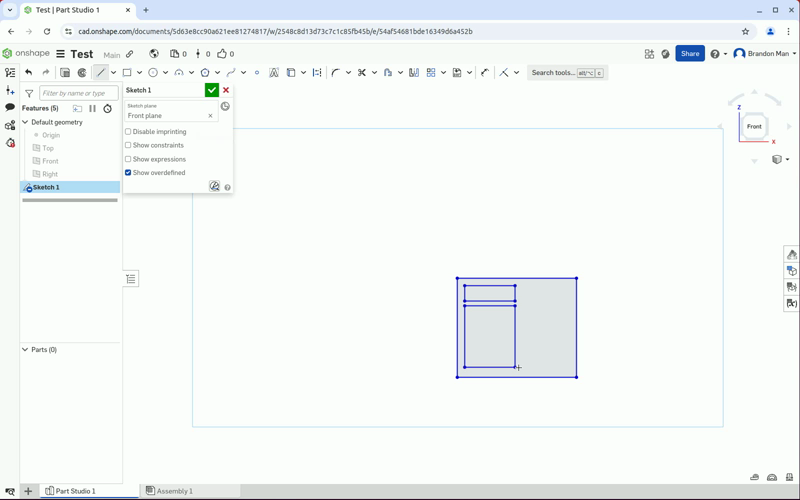
scroll(6)
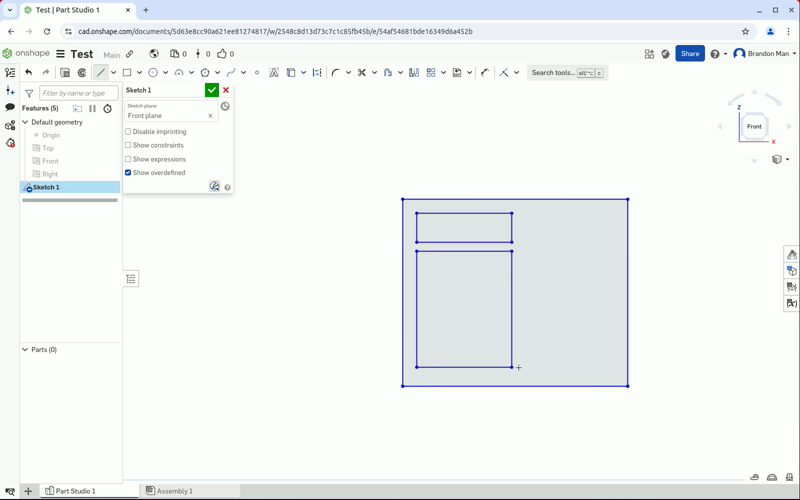
scroll(6)
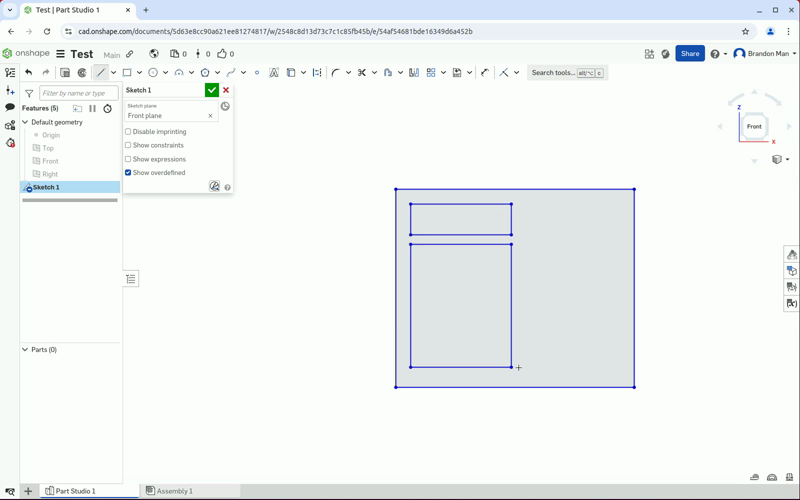
scroll(6)
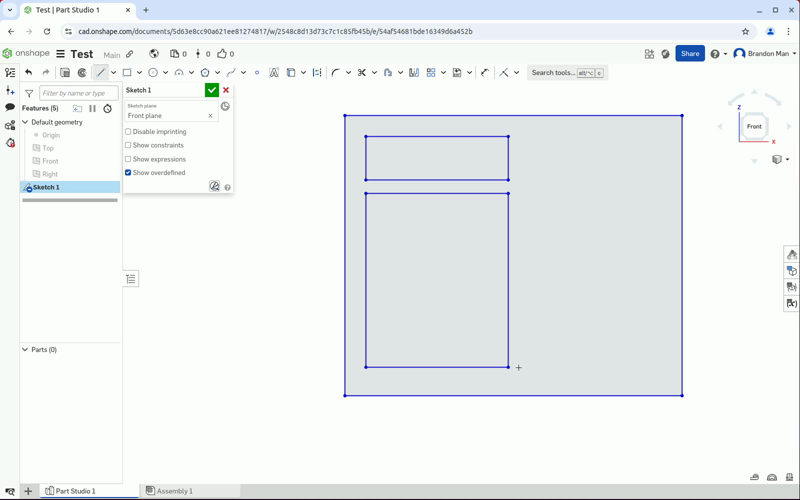
scroll(6)
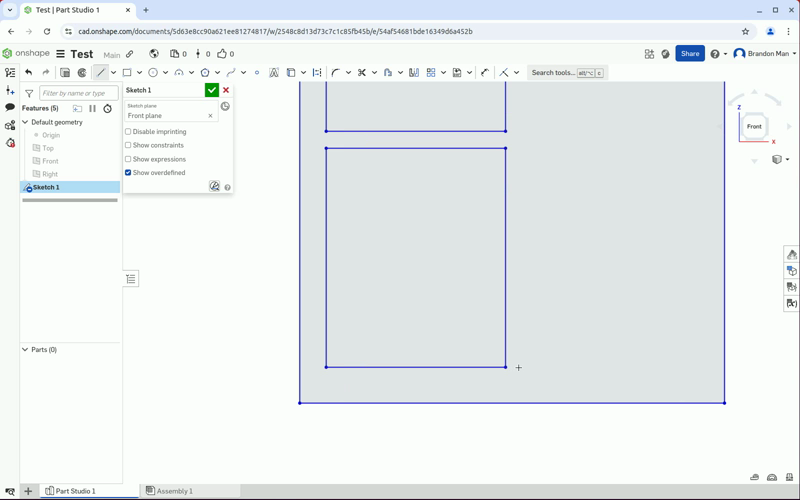
scroll(6)
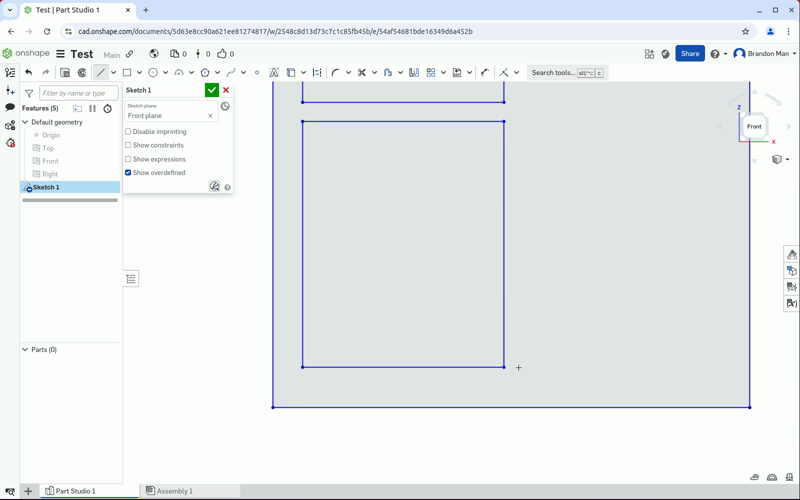
scroll(6)
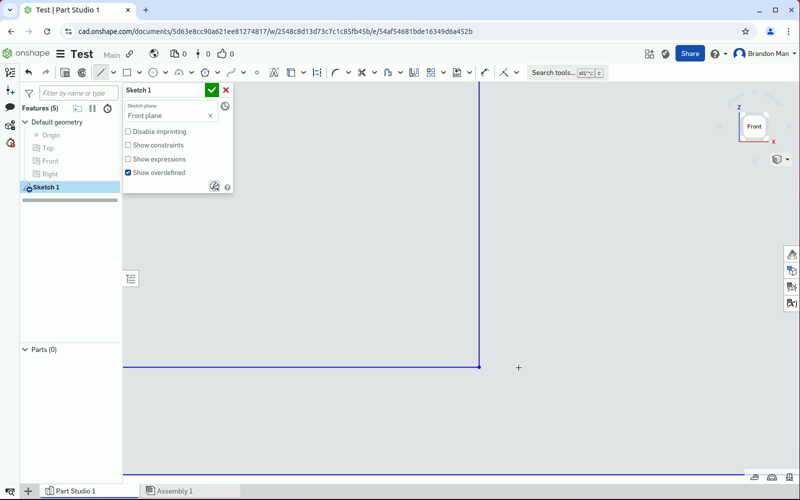
click(518, 367)
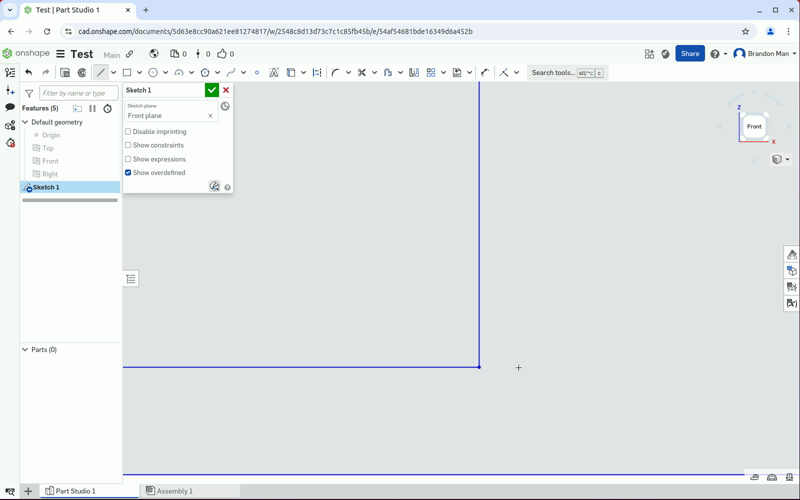
scroll(-6)
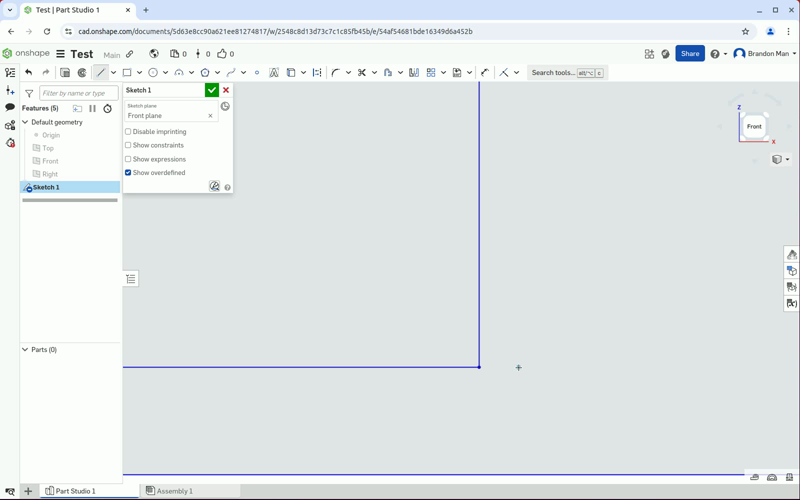
scroll(-6)
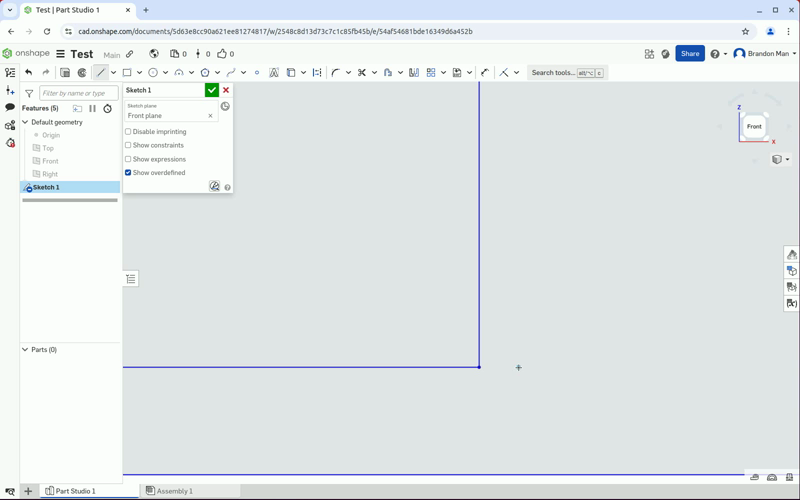
scroll(-6)
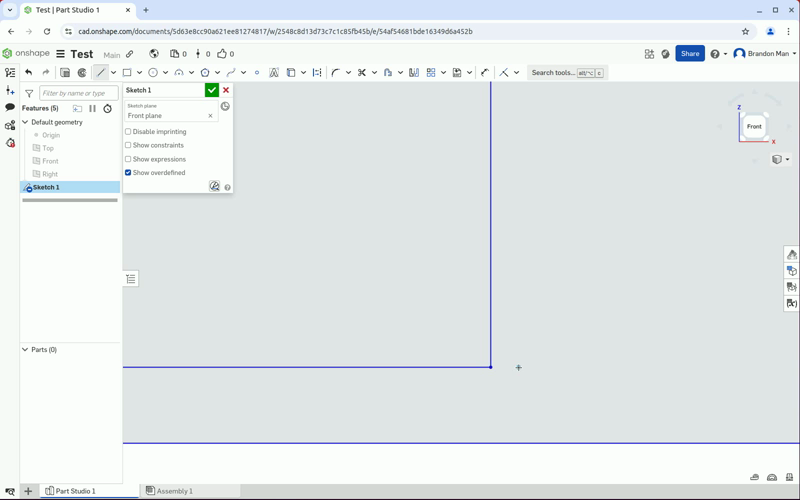
scroll(-6)
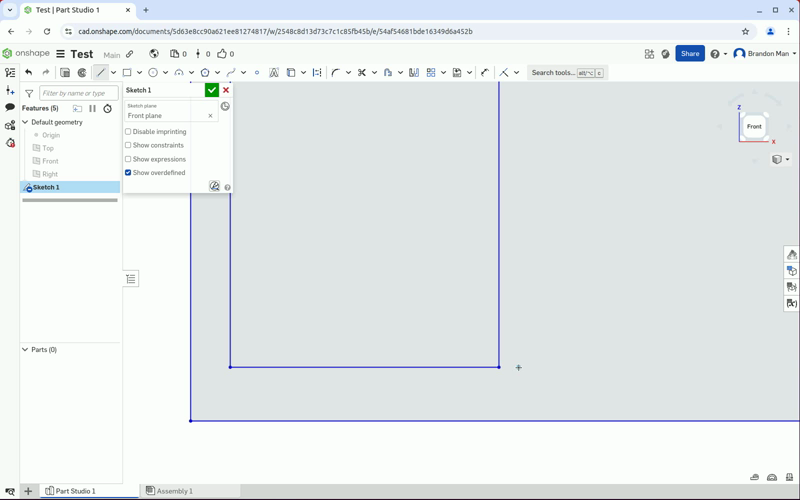
scroll(-6)
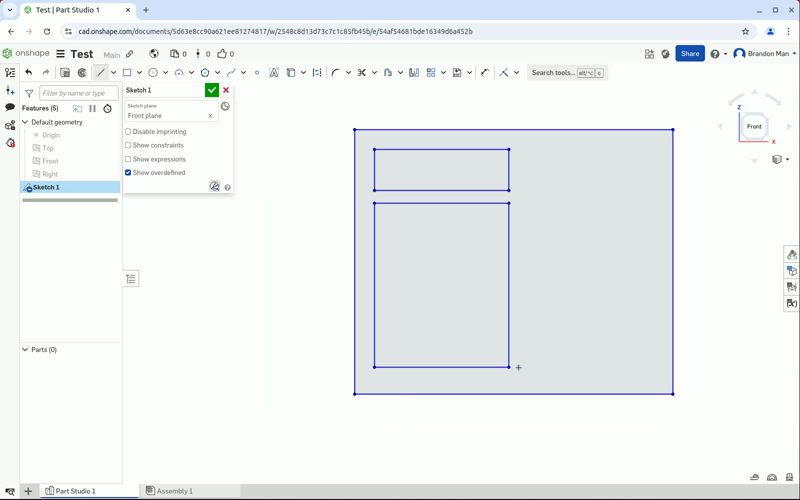
scroll(-6)
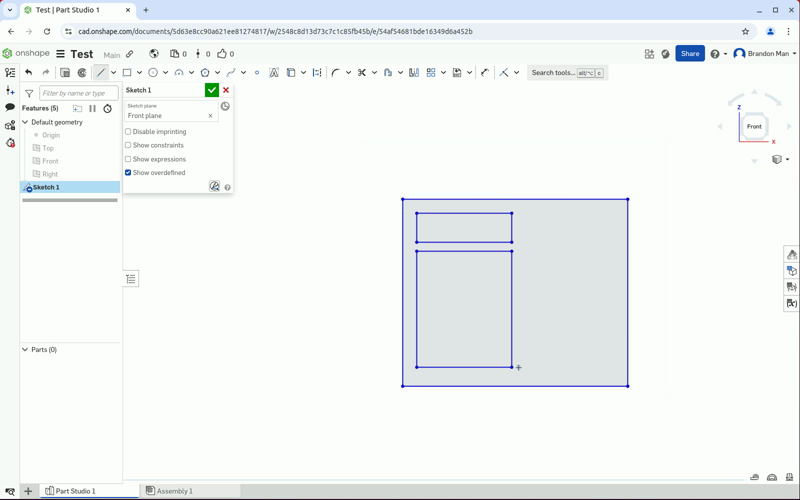
scroll(-6)
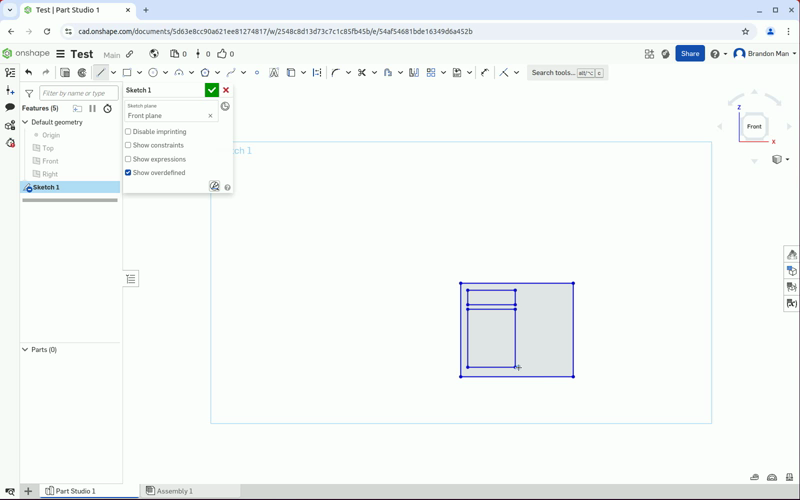
key_up(shift)
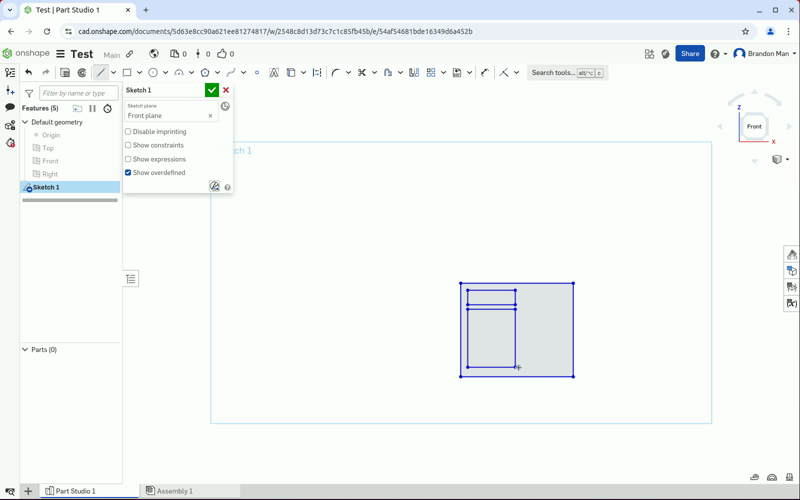
key_down(shift)
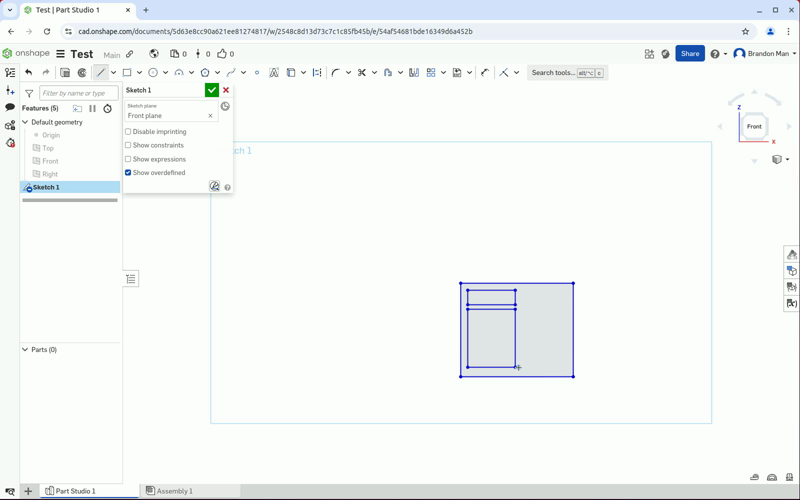
mouse_move(548, 367)
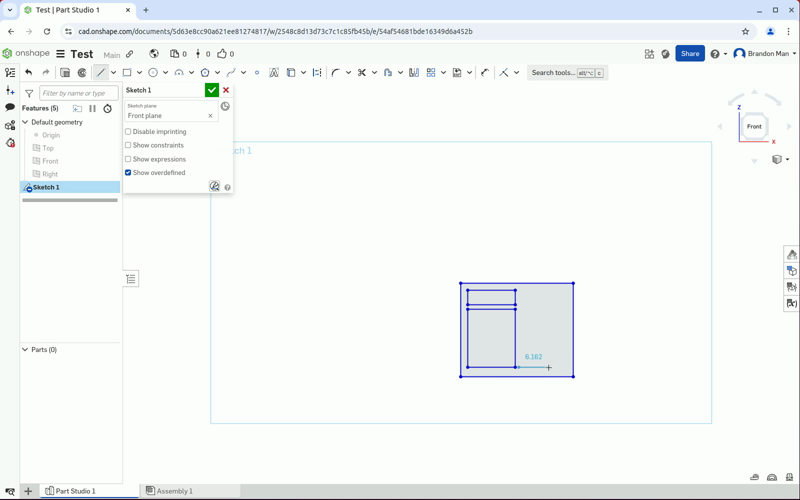
mouse_move(566, 367)
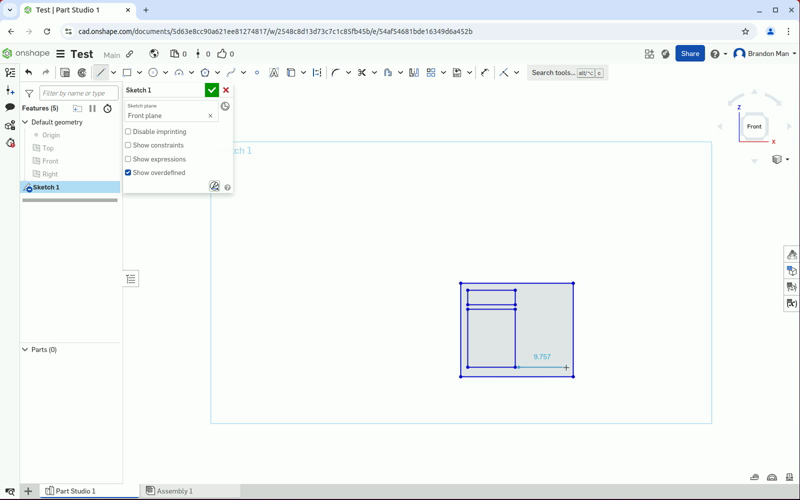
click(566, 367)
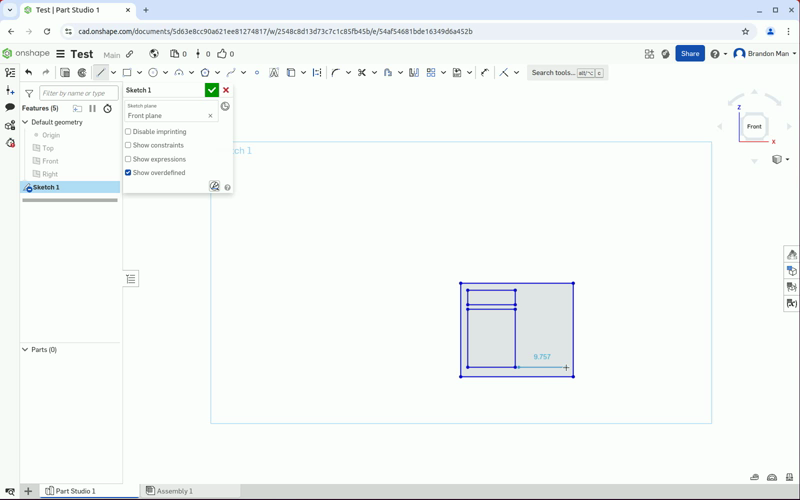
key_up(shift)
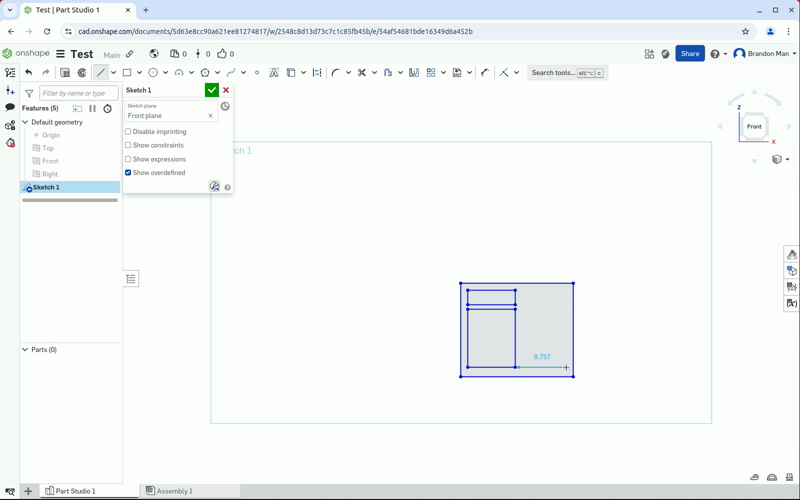
key_down(shift)
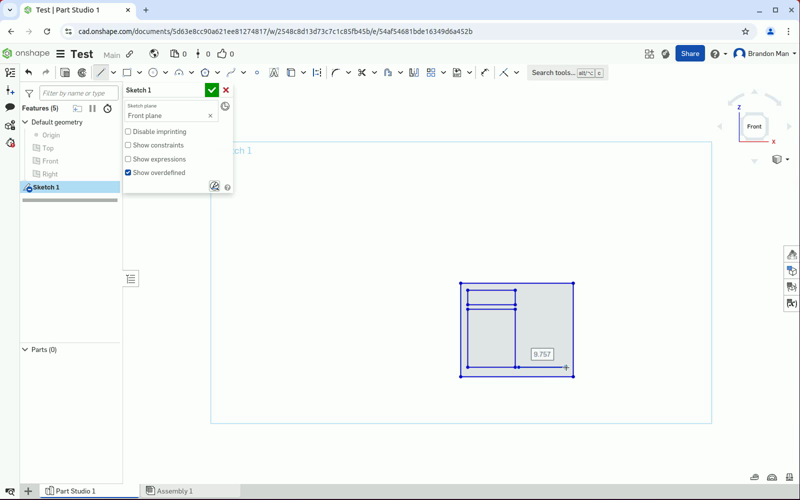
mouse_move(566, 290)
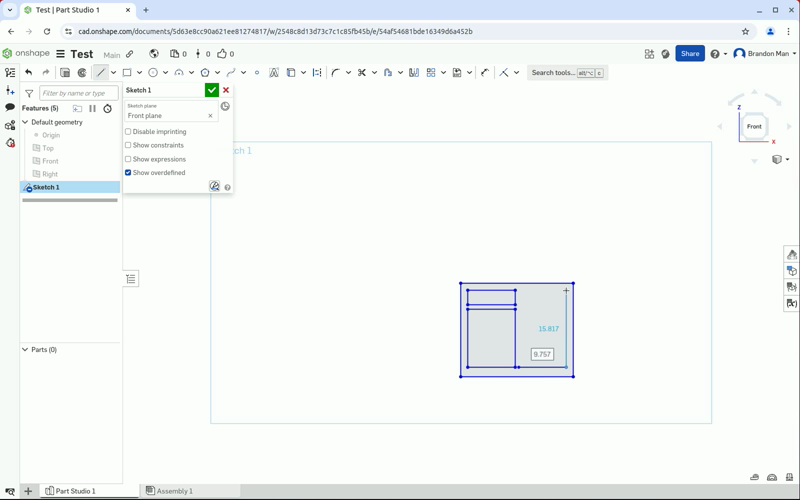
click(566, 290)
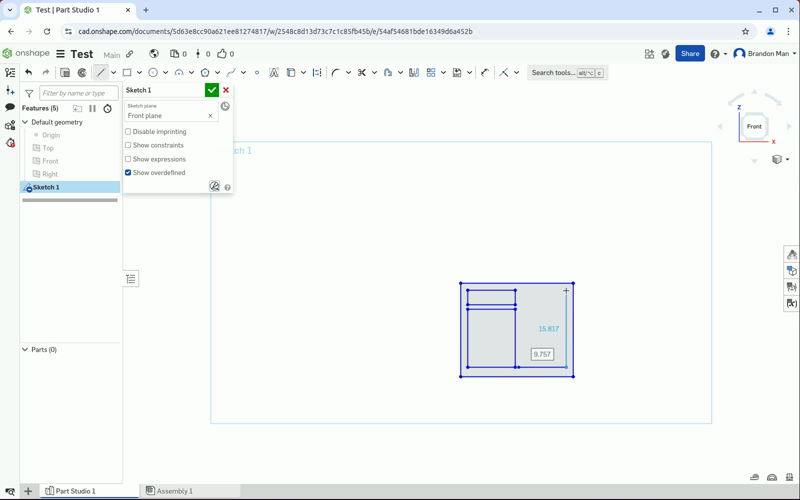
key_up(shift)
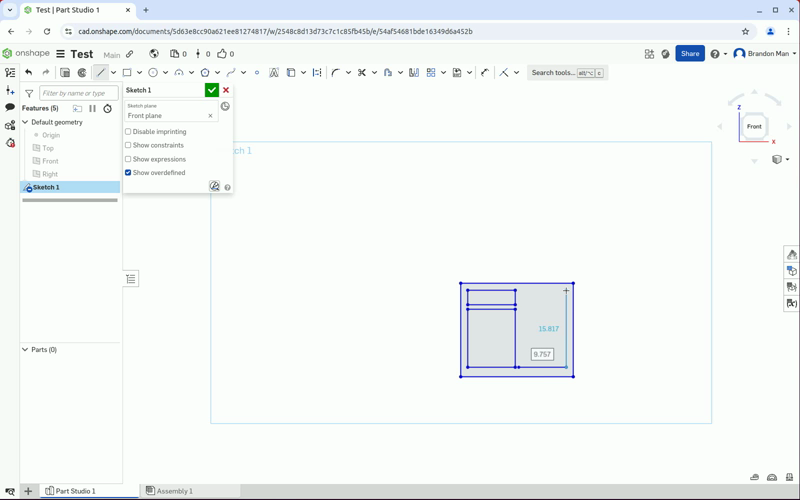
key_down(shift)
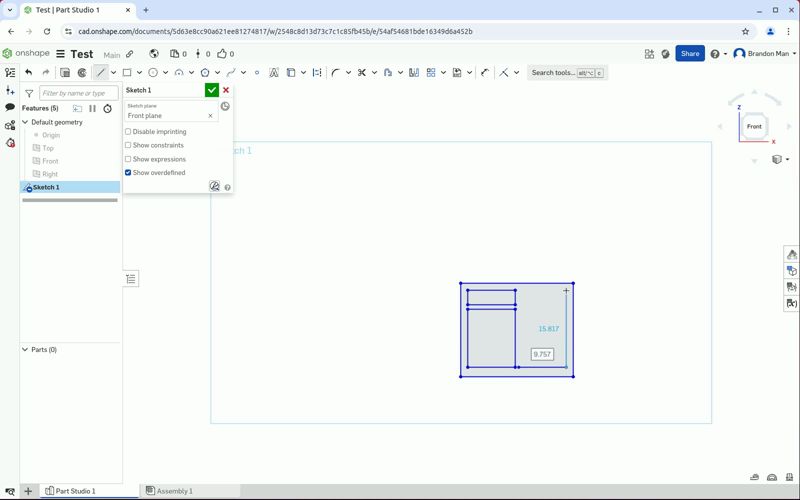
mouse_move(589, 290)
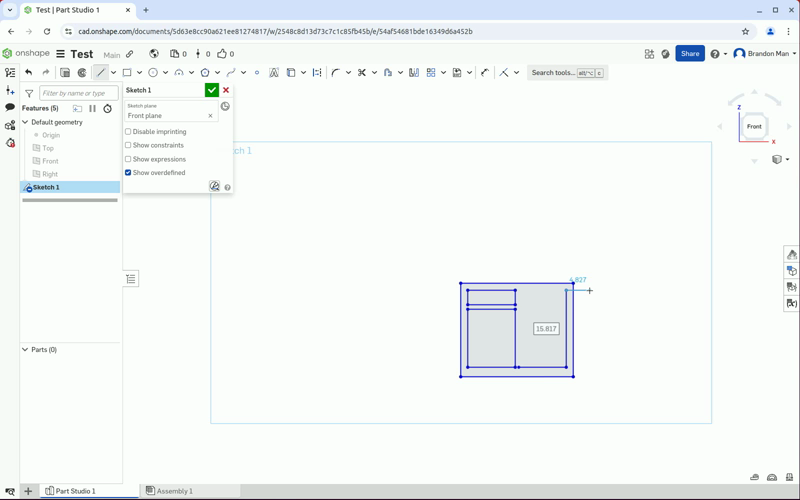
mouse_move(518, 290)
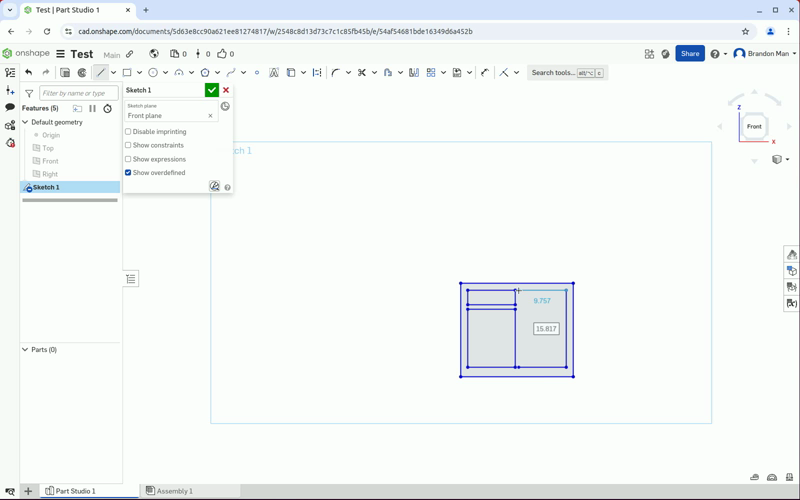
scroll(6)
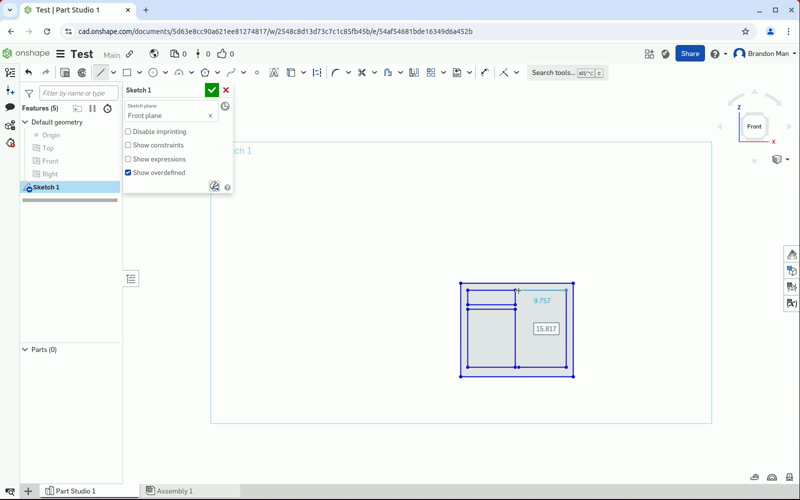
scroll(6)
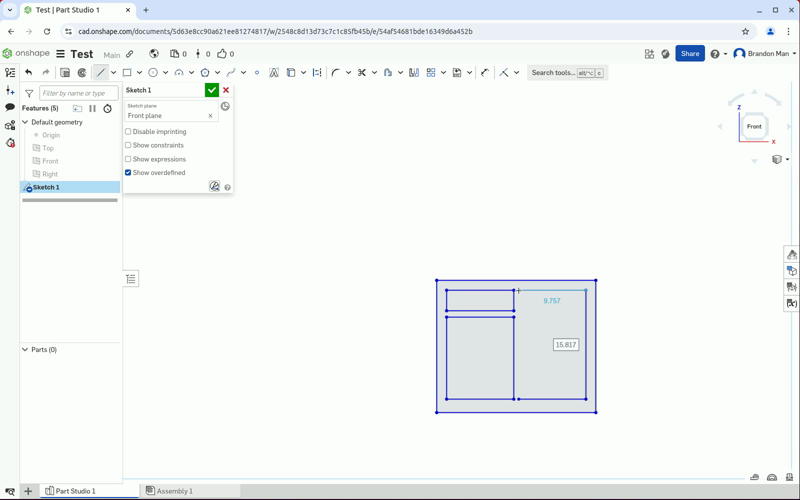
scroll(6)
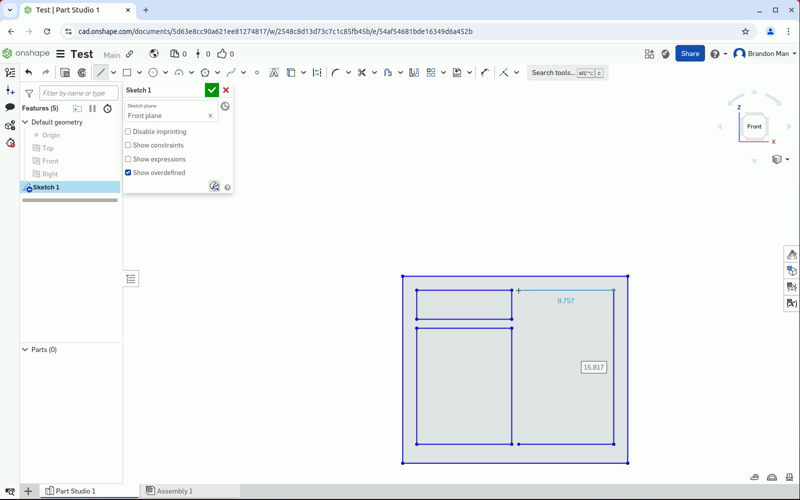
scroll(6)
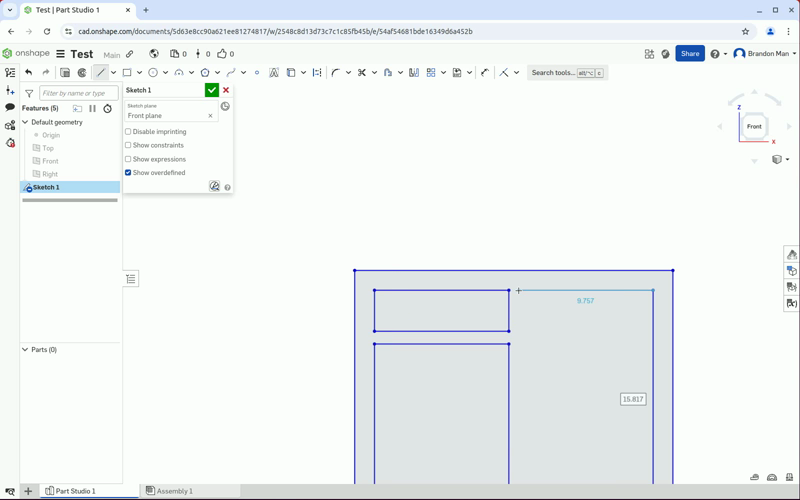
scroll(6)
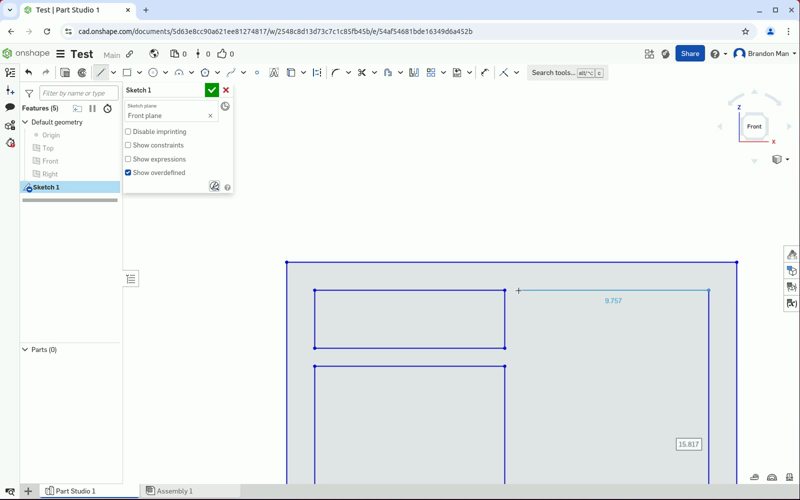
scroll(6)
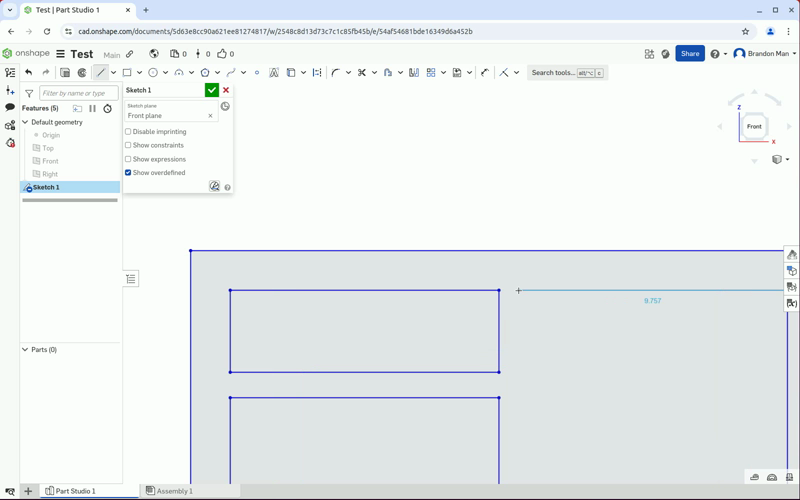
scroll(6)
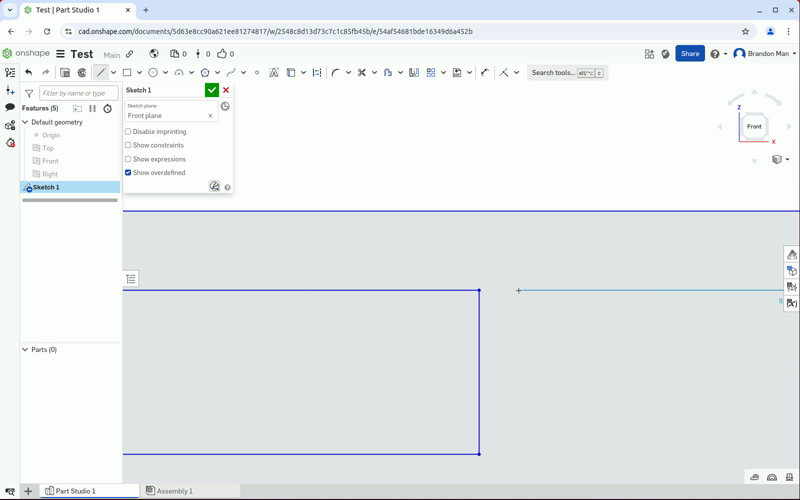
click(518, 290)
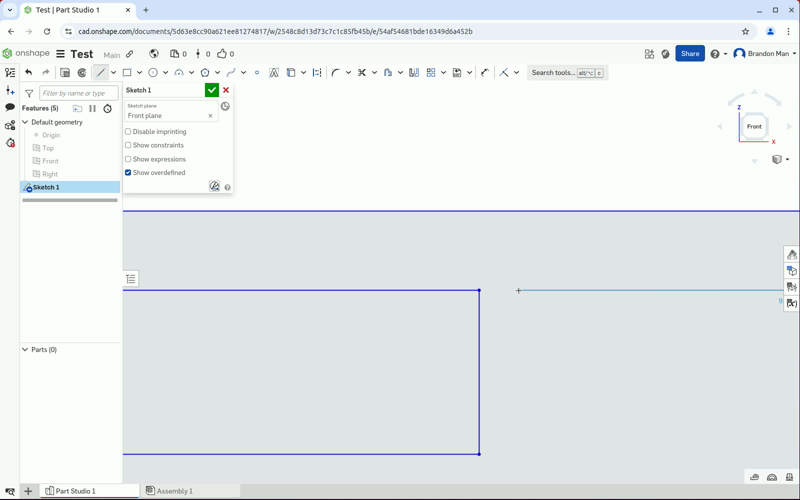
scroll(-6)
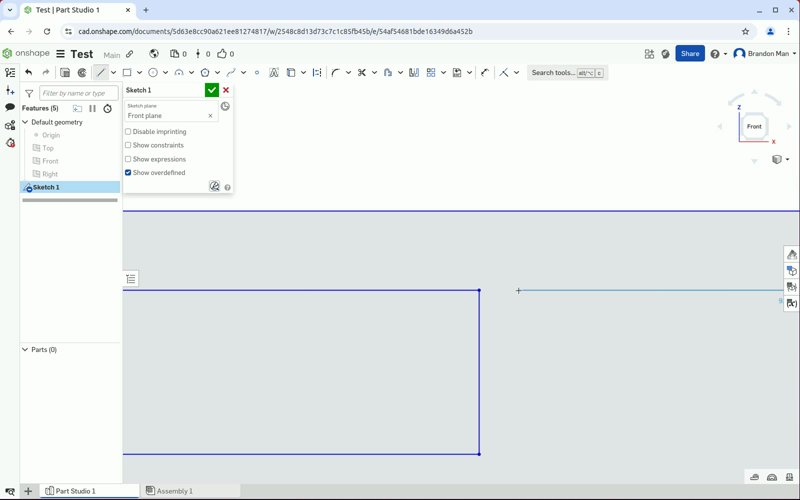
scroll(-6)
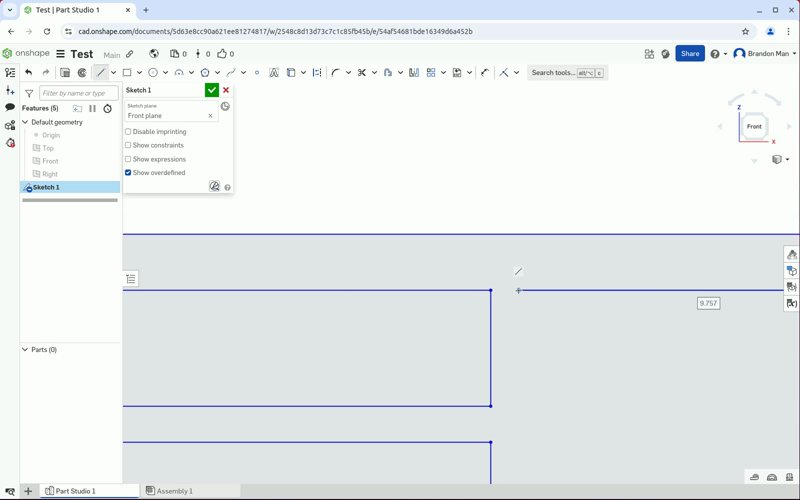
scroll(-6)
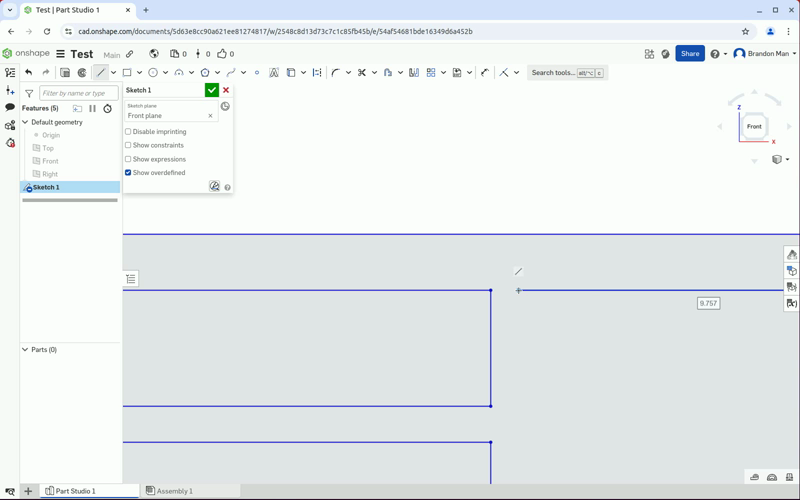
scroll(-6)
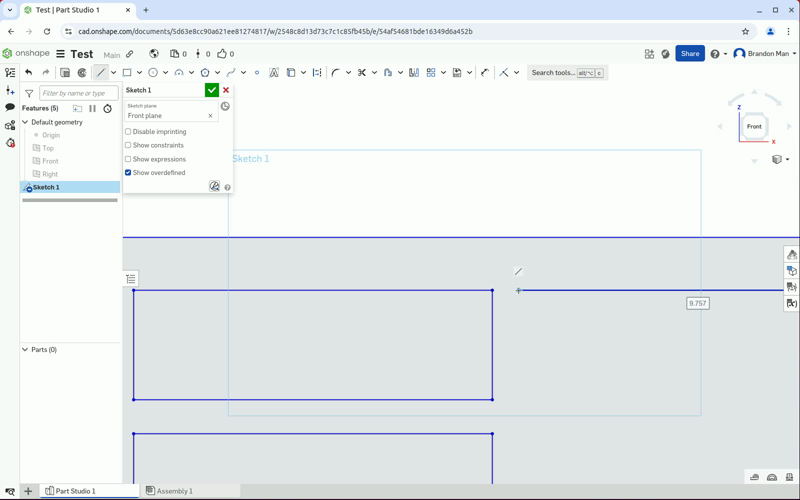
scroll(-6)
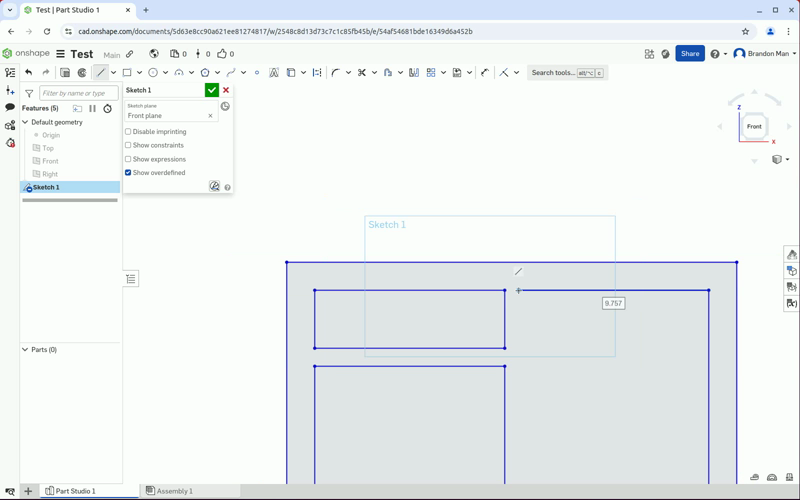
scroll(-6)
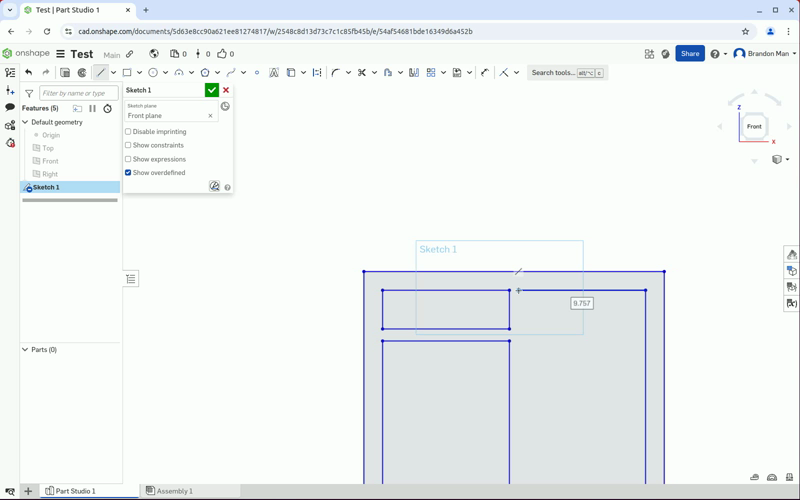
scroll(-6)
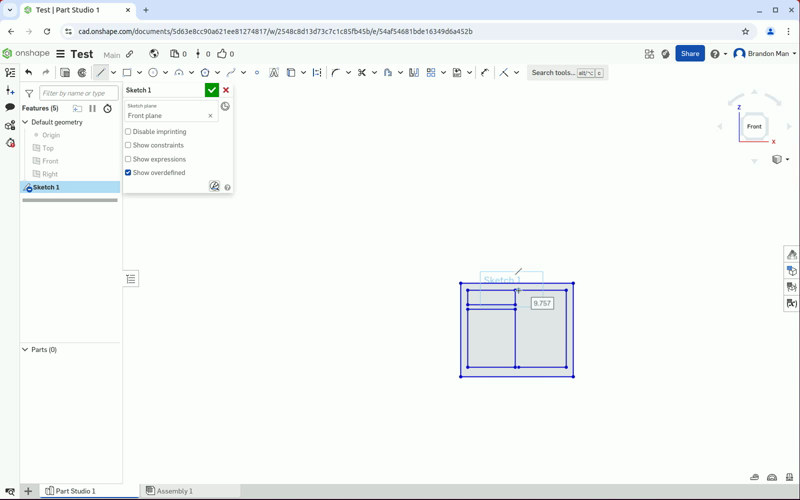
key_up(shift)
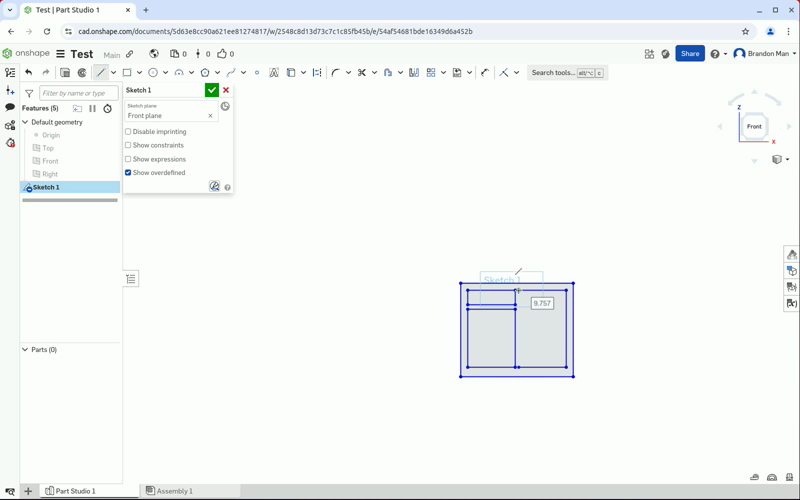
key_down(shift)
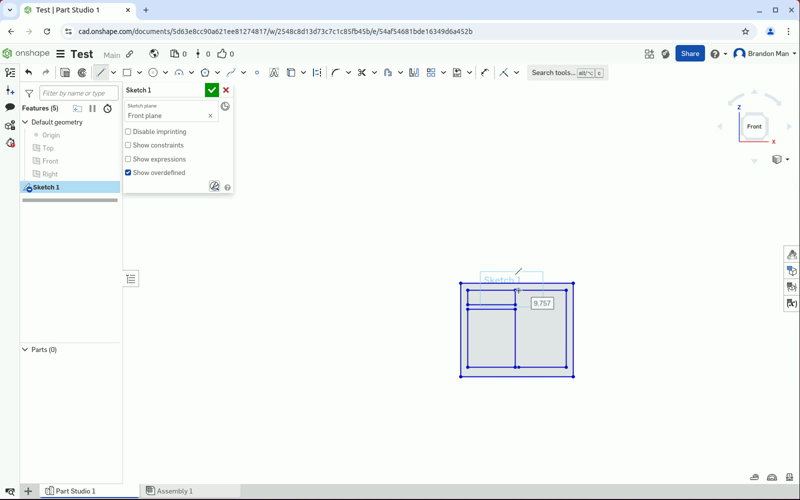
mouse_move(518, 367)
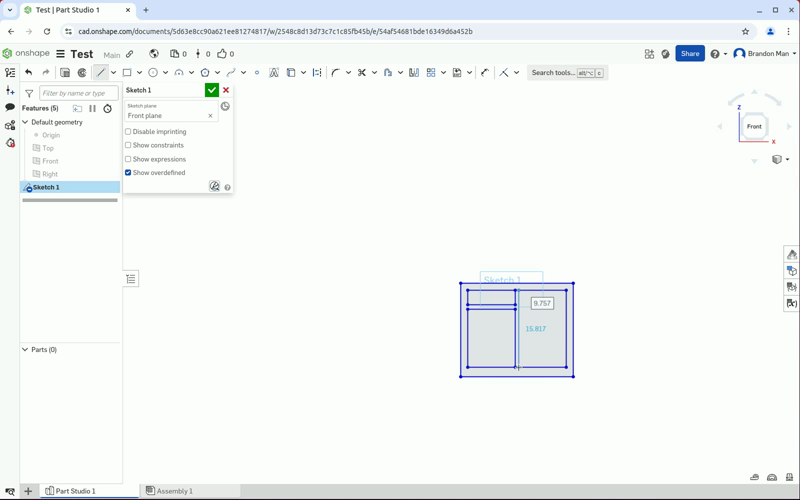
scroll(6)
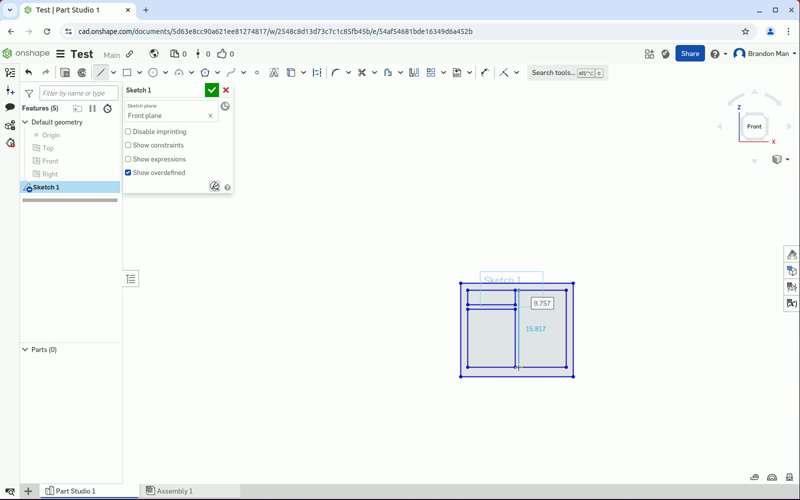
scroll(6)
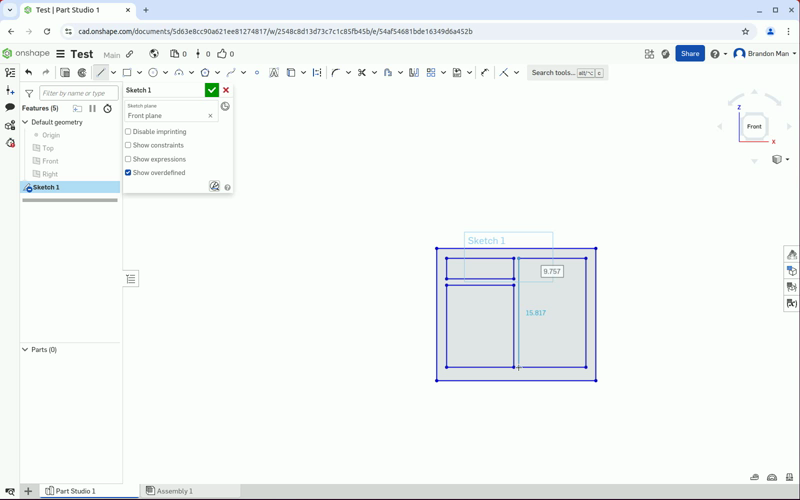
scroll(6)
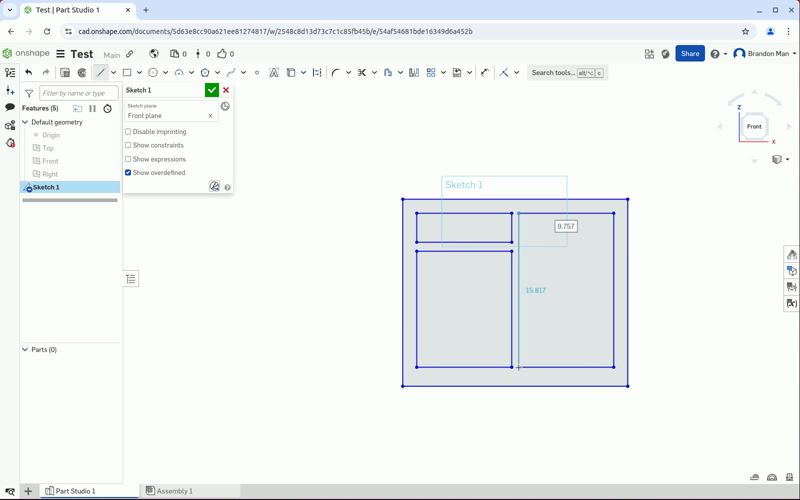
scroll(6)
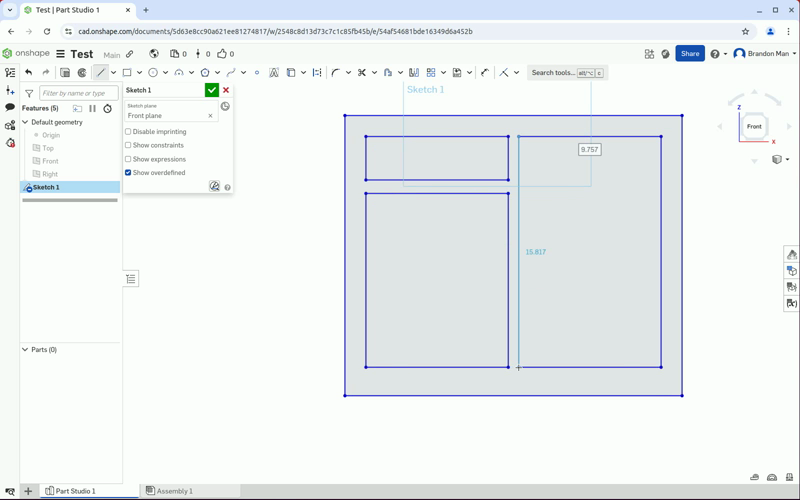
scroll(6)
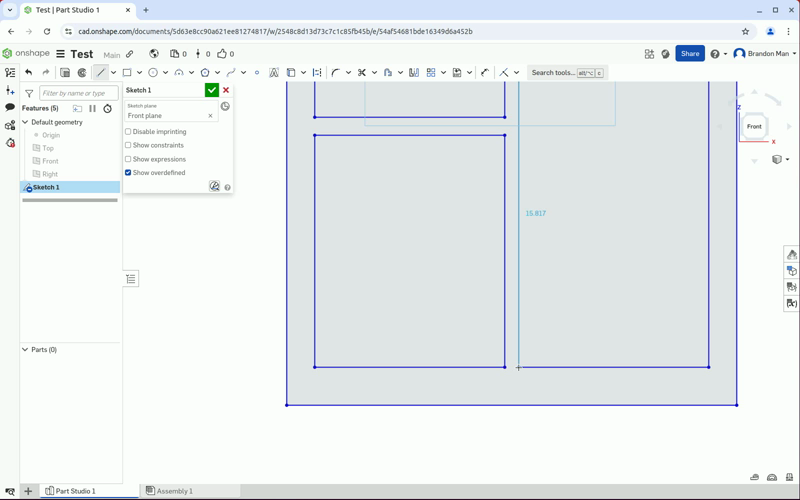
scroll(6)
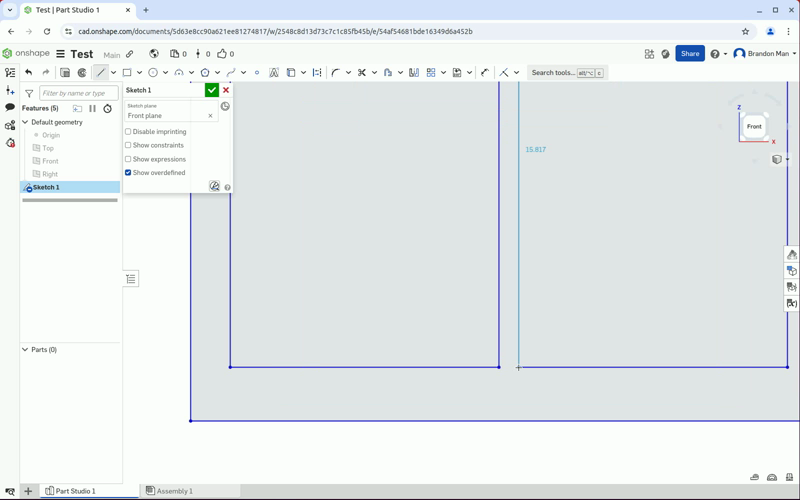
scroll(6)
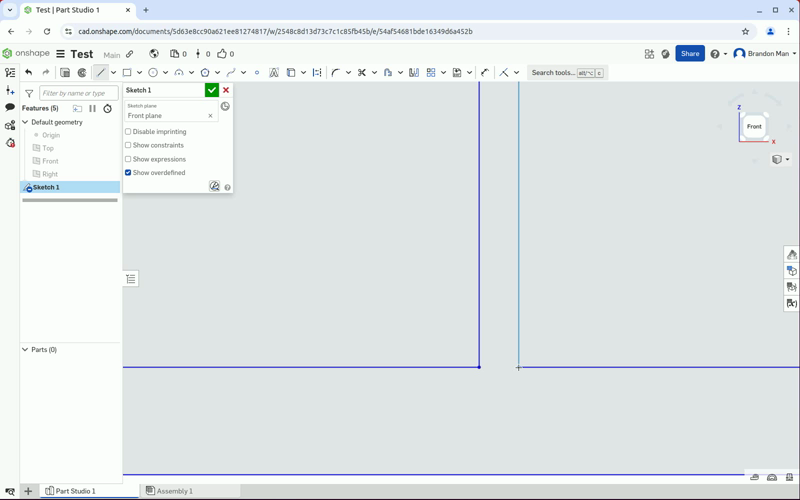
key_up(shift)
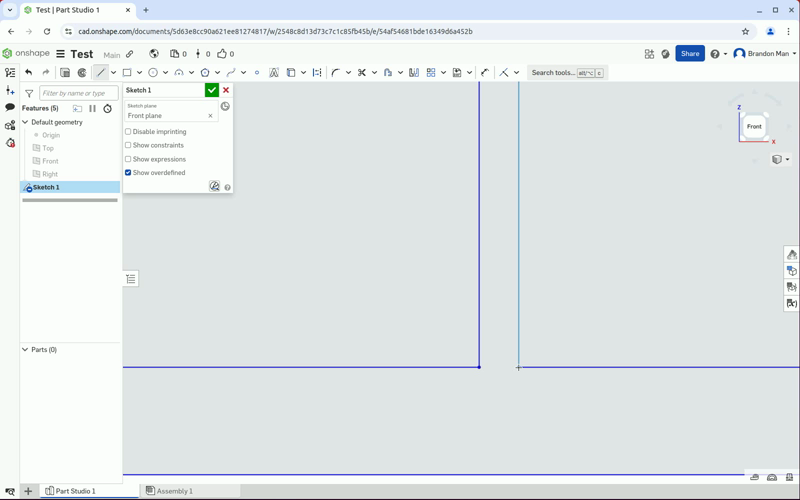
click(518, 367)
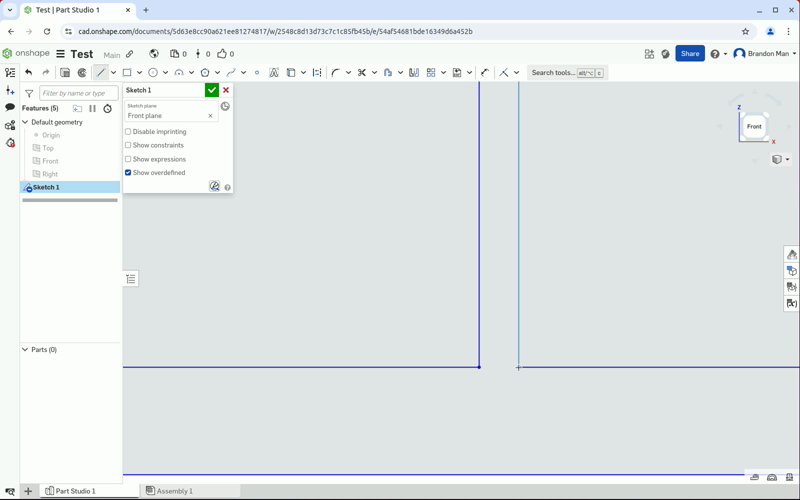
scroll(-6)
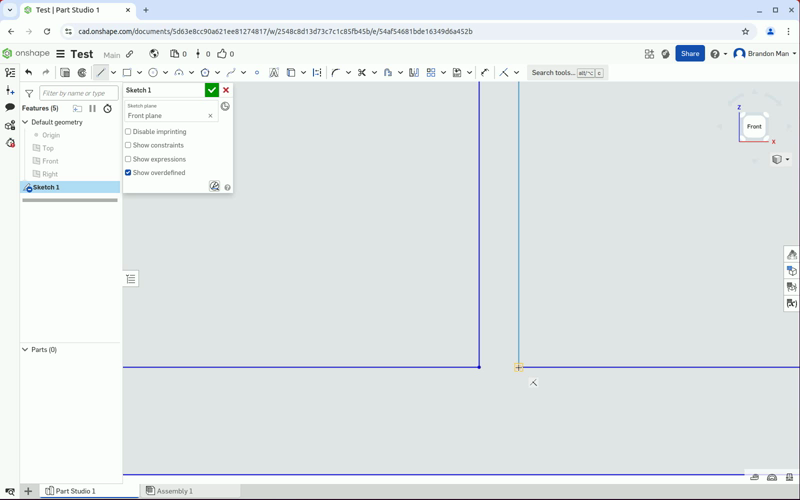
scroll(-6)
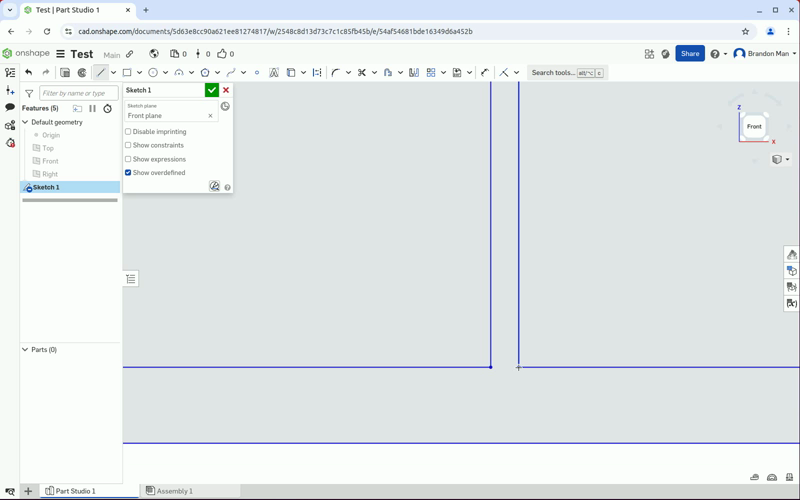
scroll(-6)
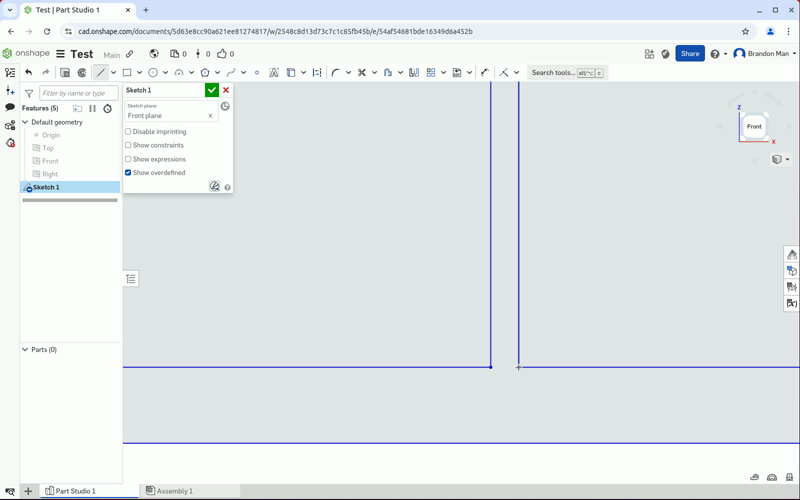
scroll(-6)
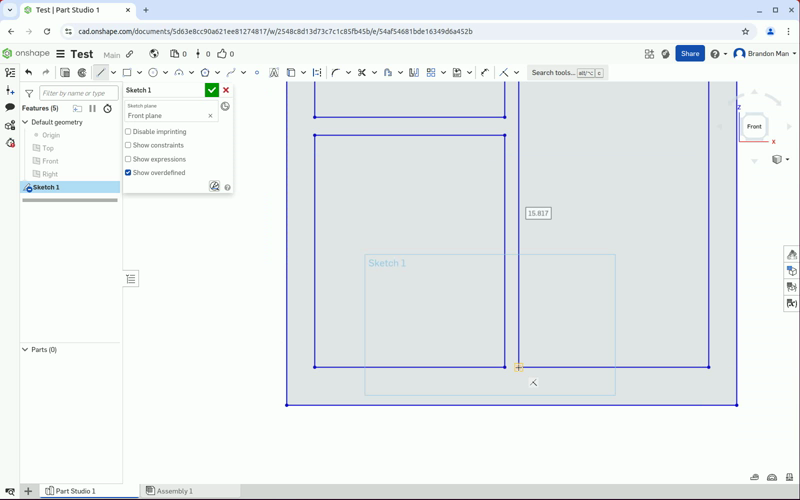
scroll(-6)
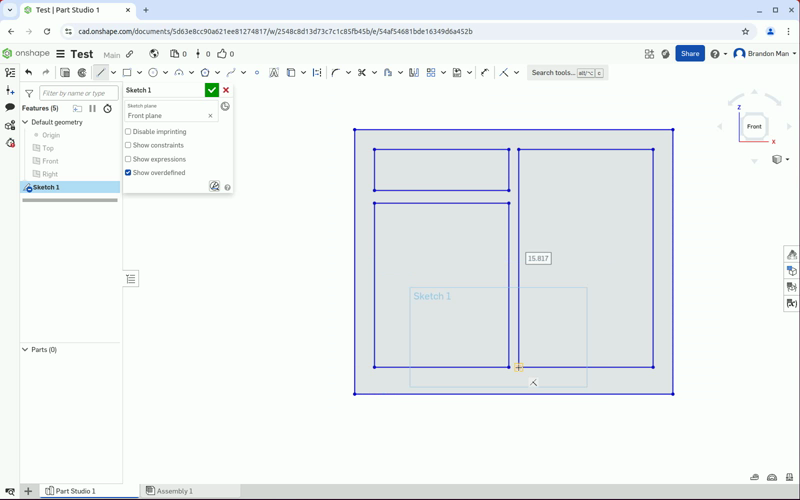
scroll(-6)
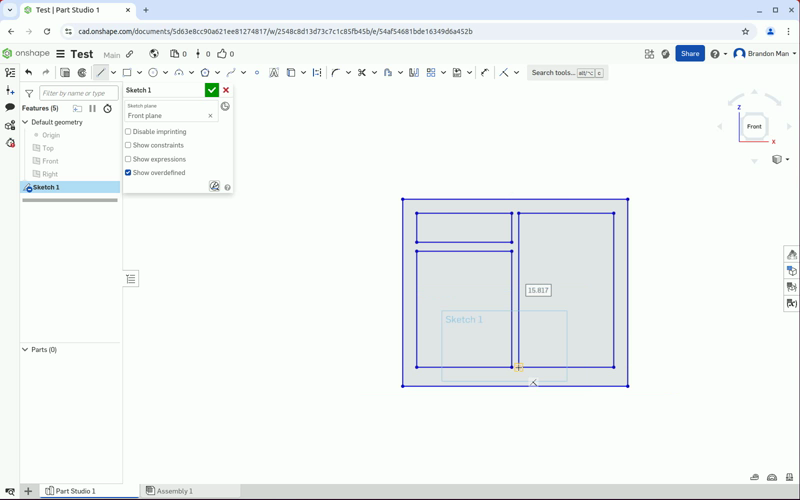
scroll(-6)
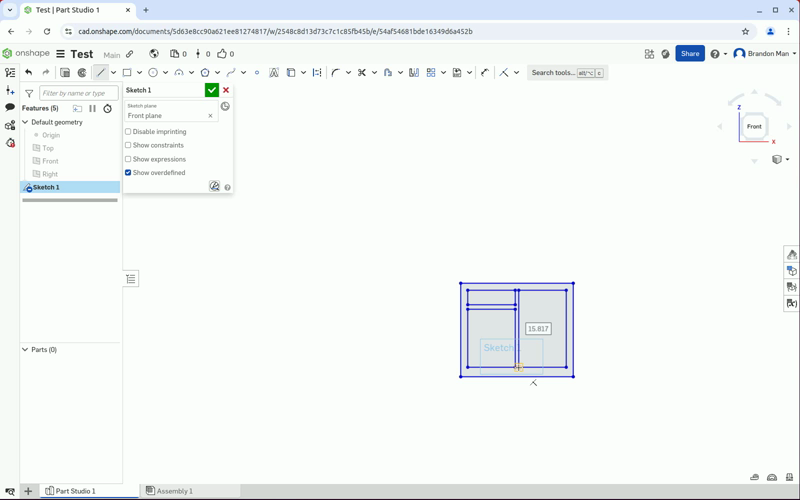
key(esc)
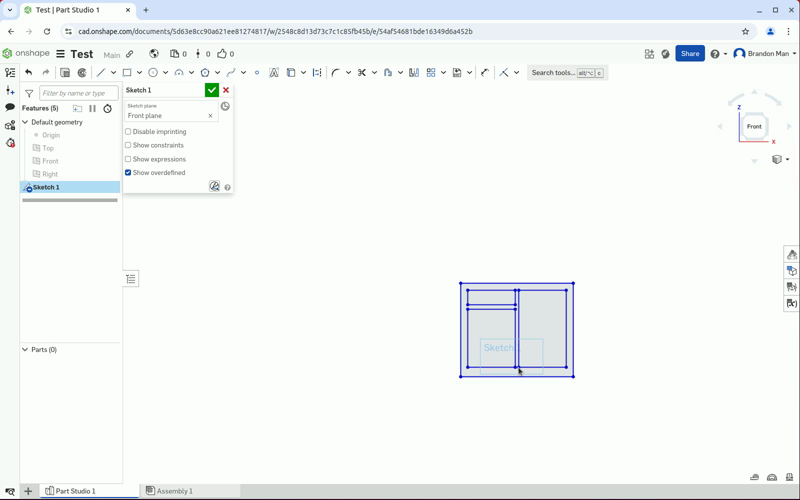
mouse_move(506, 373)
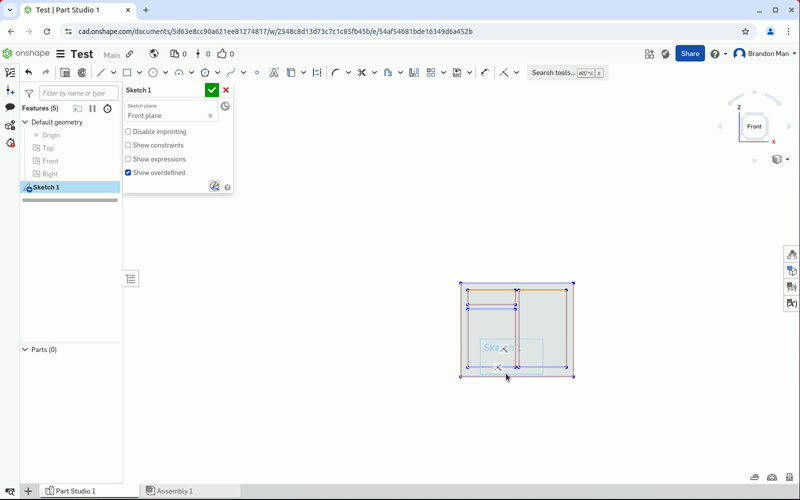
click(506, 373)
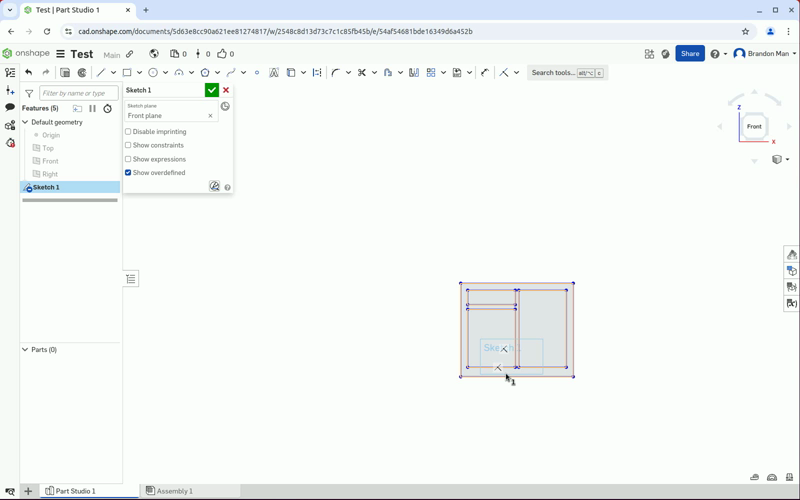
mouse_move(73, 352)
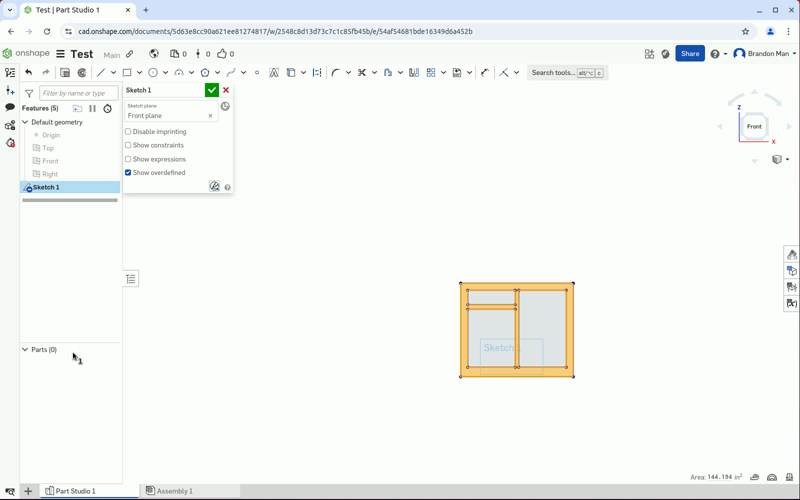
key(shift+y)
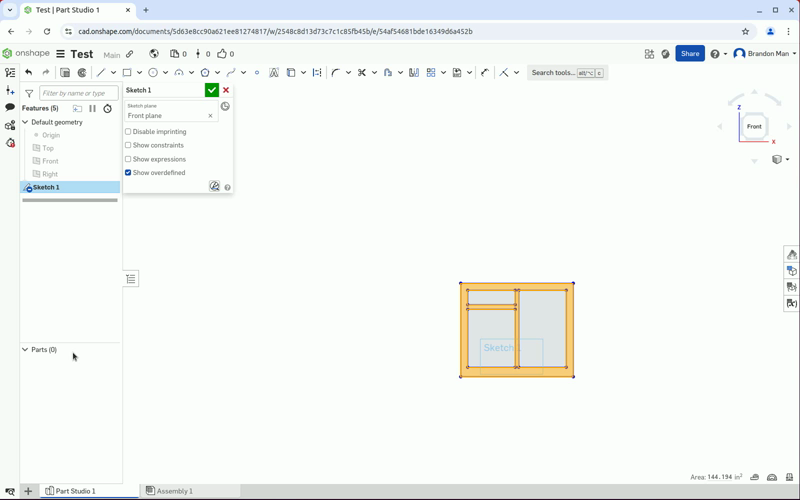
key(shift+e)
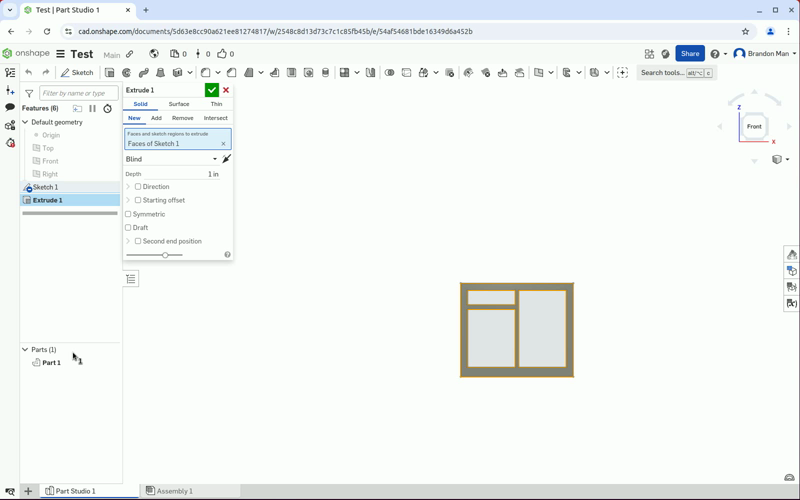
mouse_move(143, 106)
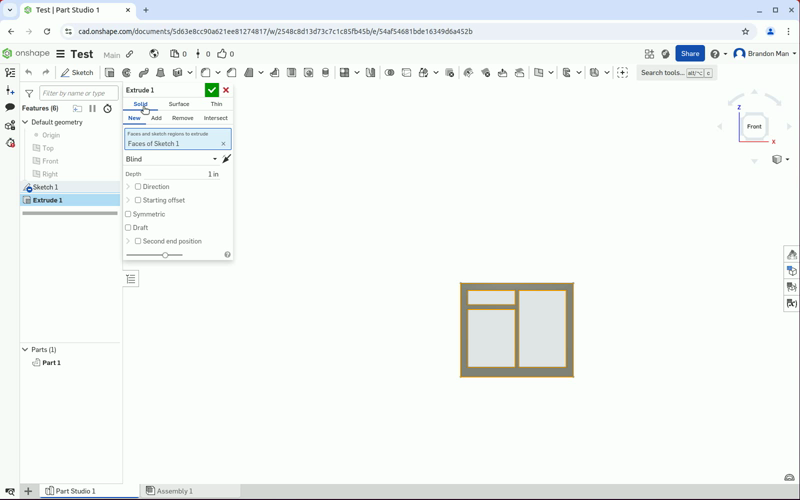
click(143, 106)
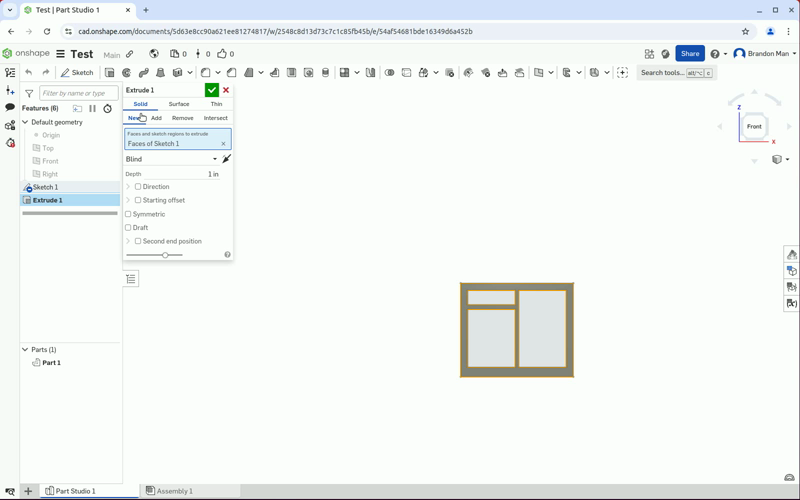
mouse_move(137, 120)
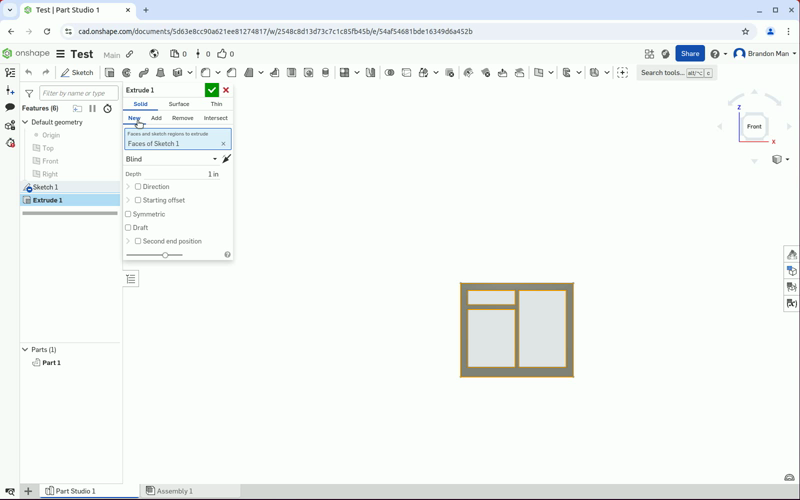
click(137, 120)
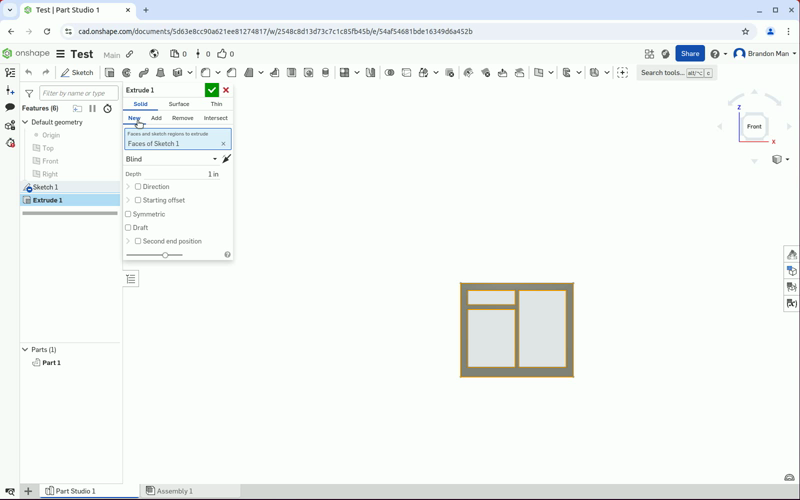
key(tab, 4)
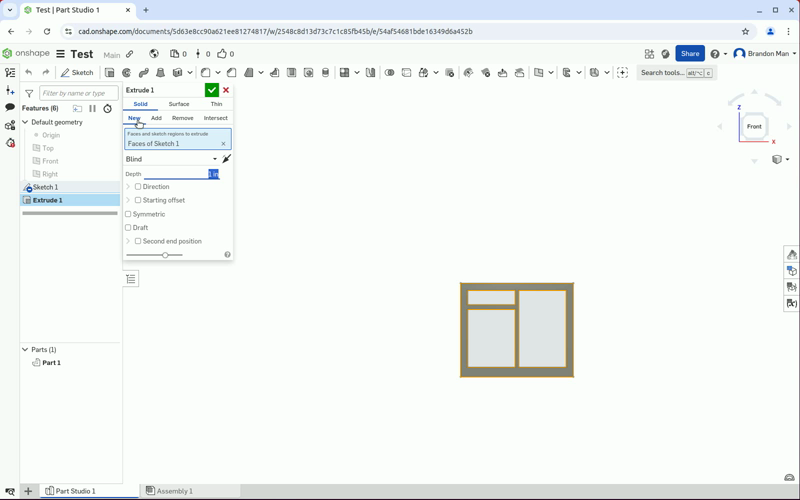
text(-0.963)
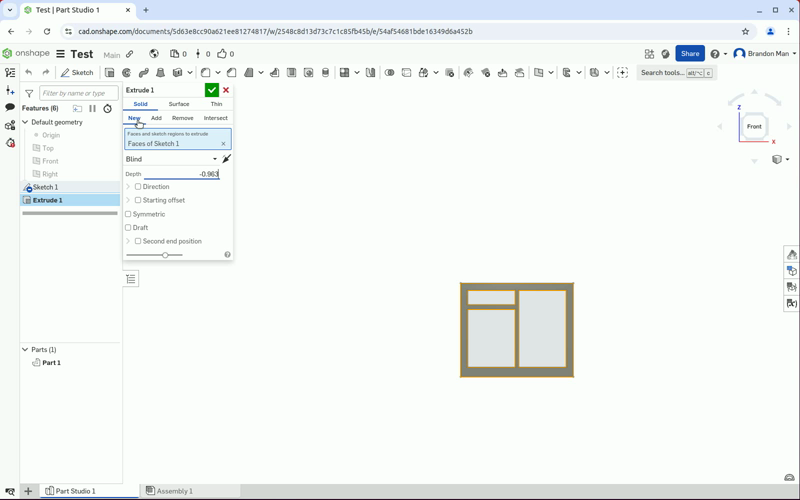
key(enter)
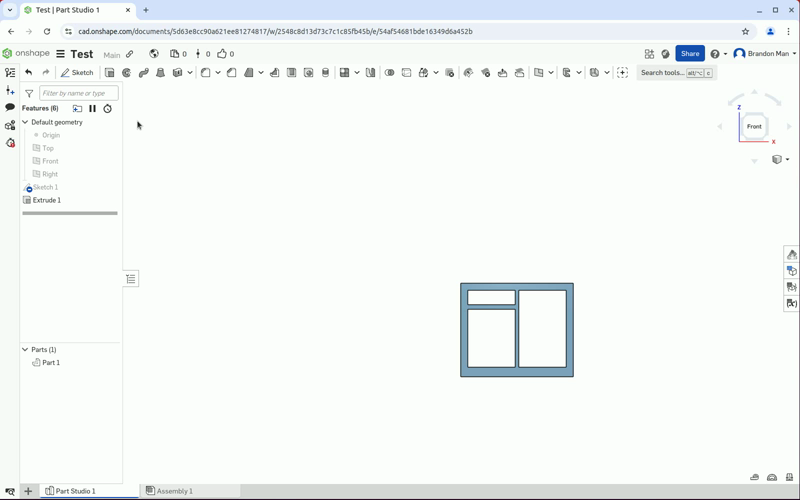
key(shift+h)
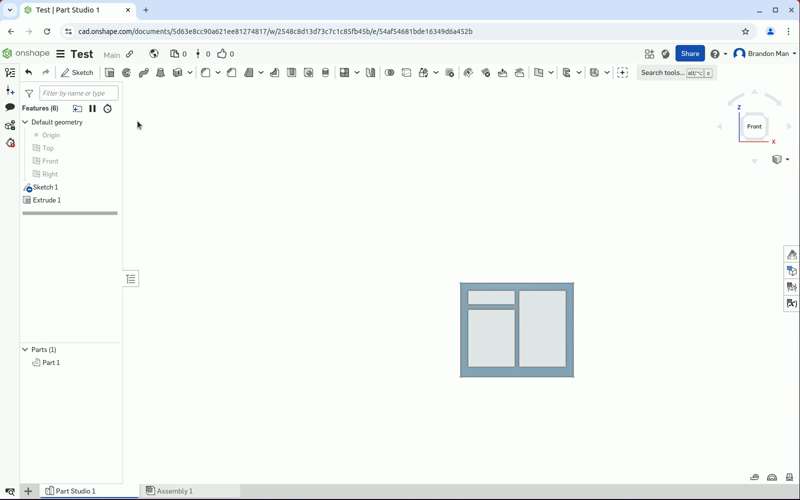
key(shift+h)
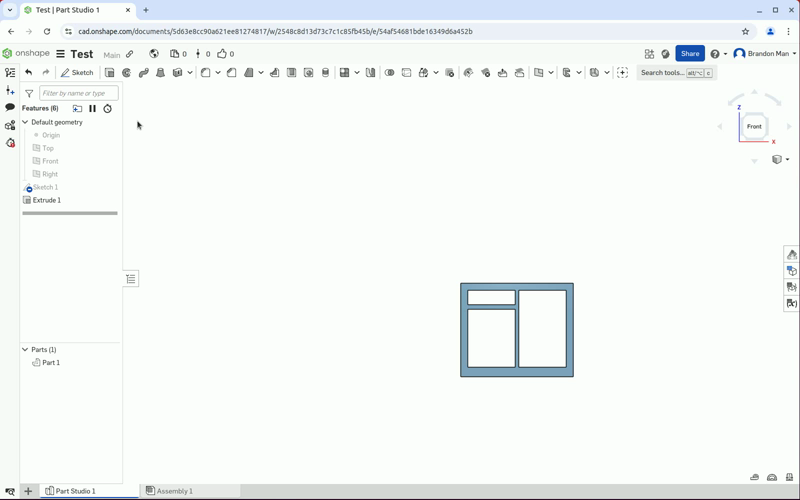
mouse_move(73, 189)
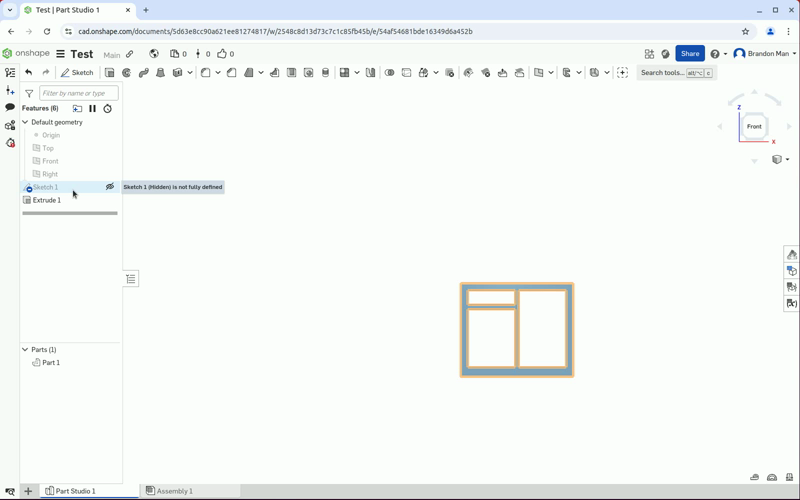
click(73, 189)
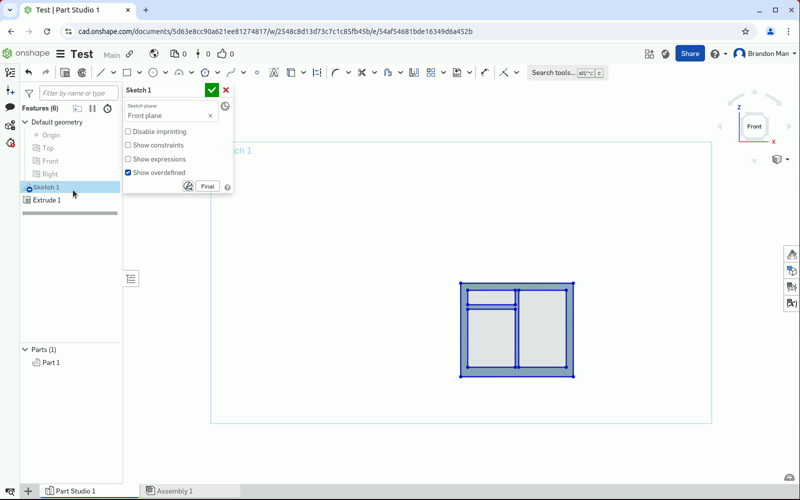
mouse_move(229, 92)
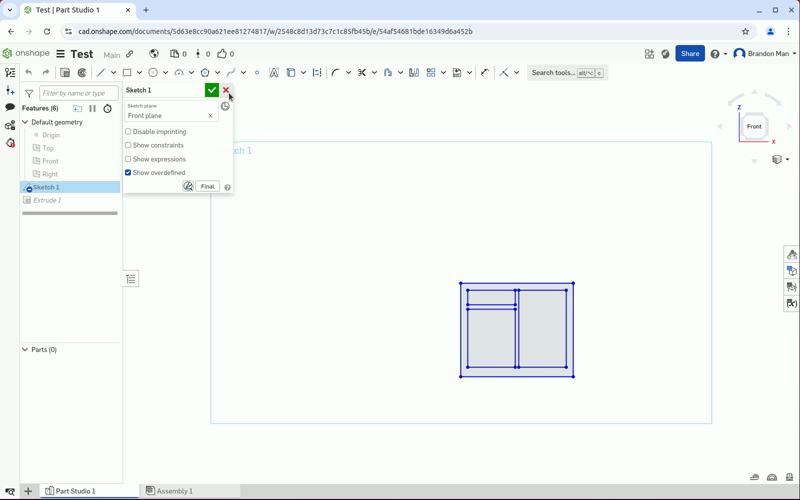
click(229, 92)
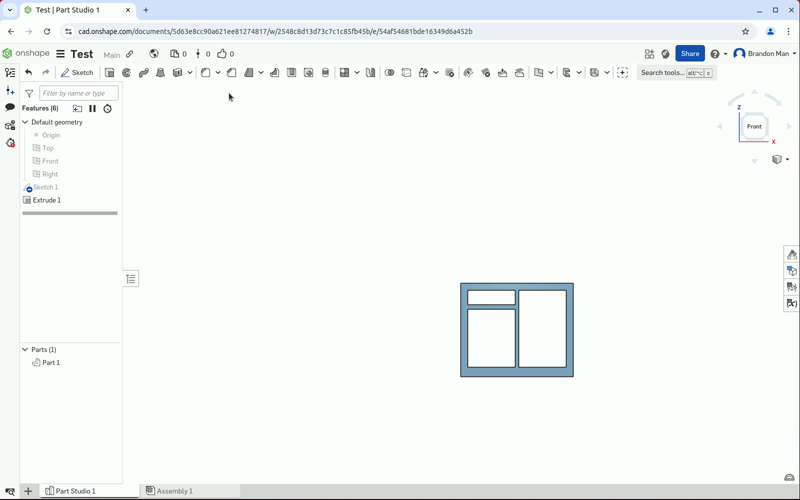
mouse_move(73, 352)
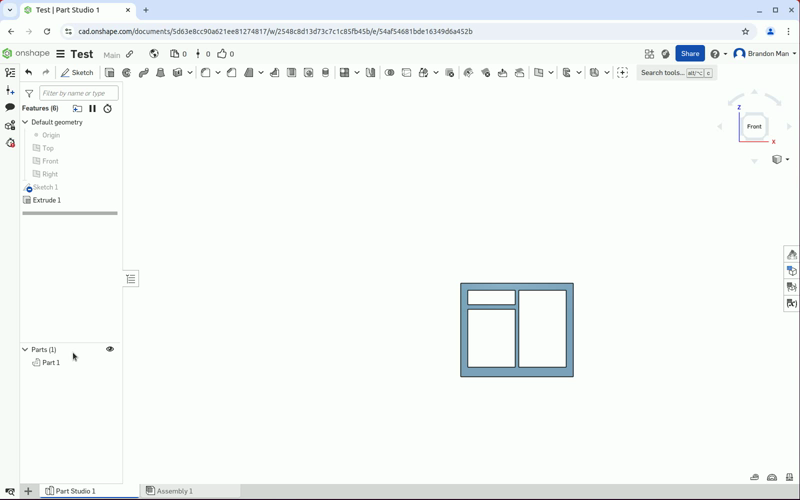
key(y)
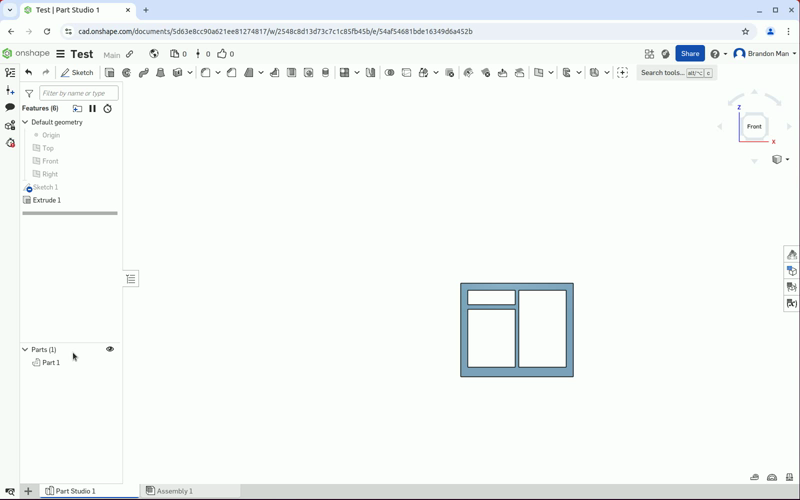
key(shift+p)
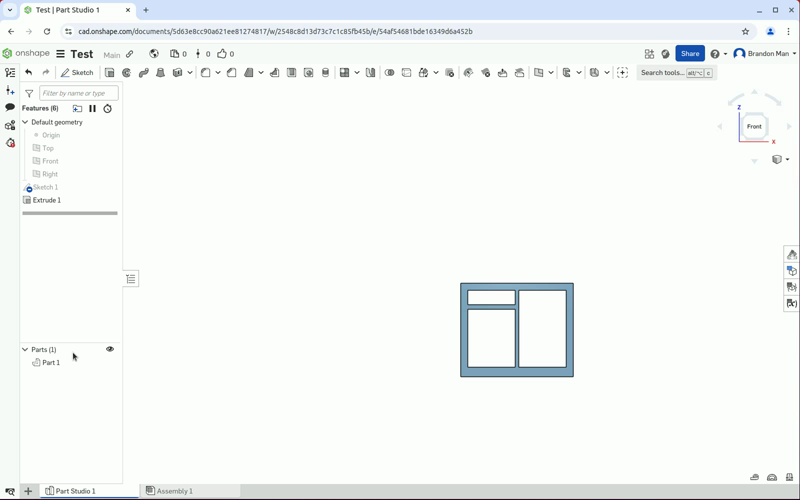
key(space)
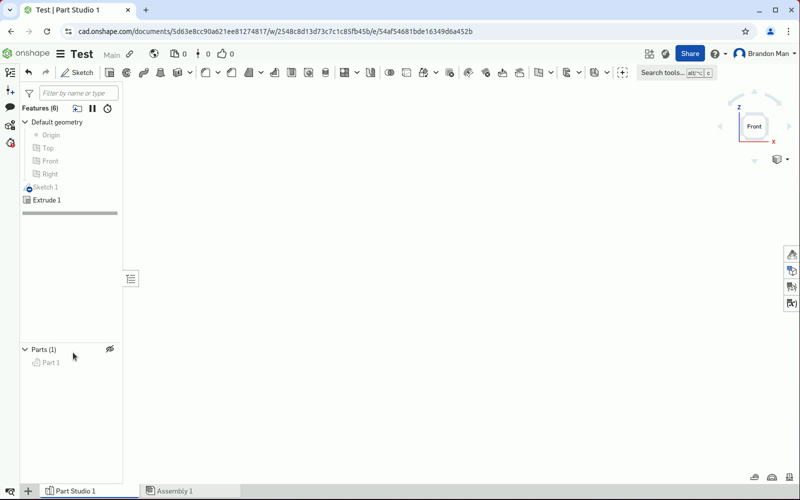
key_down(shift)
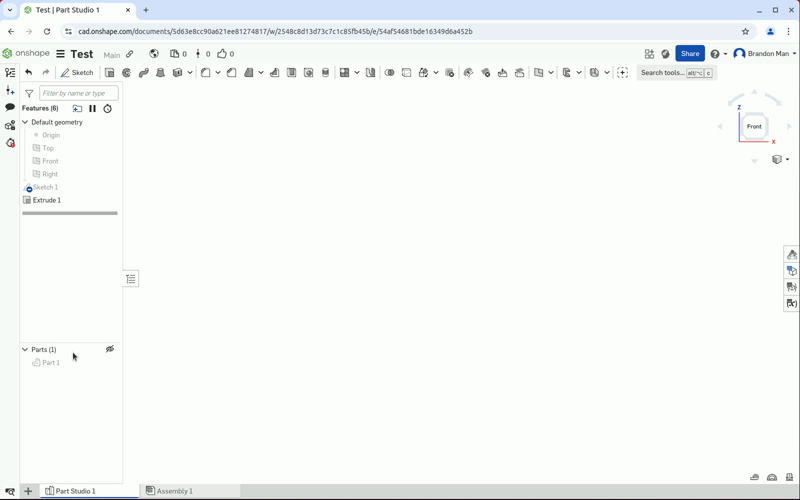
key(left)
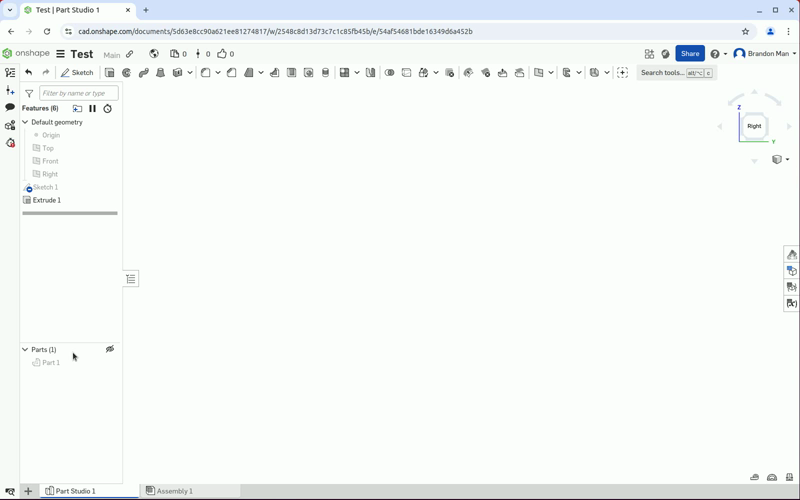
key_up(shift)
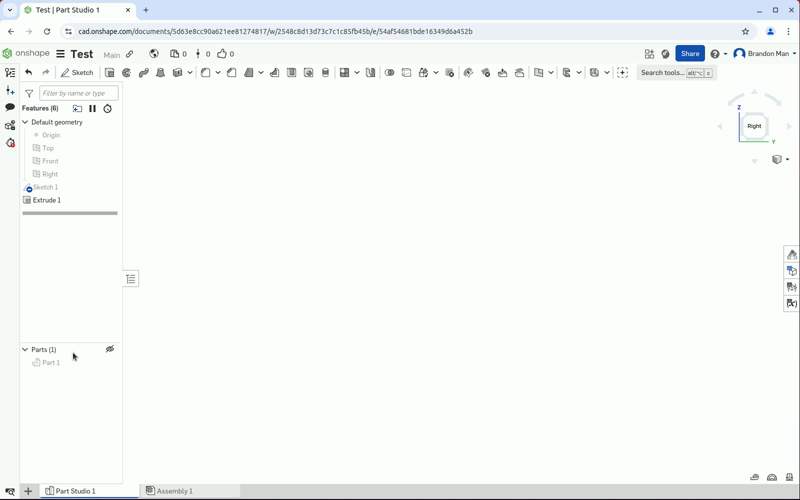
mouse_move(73, 352)
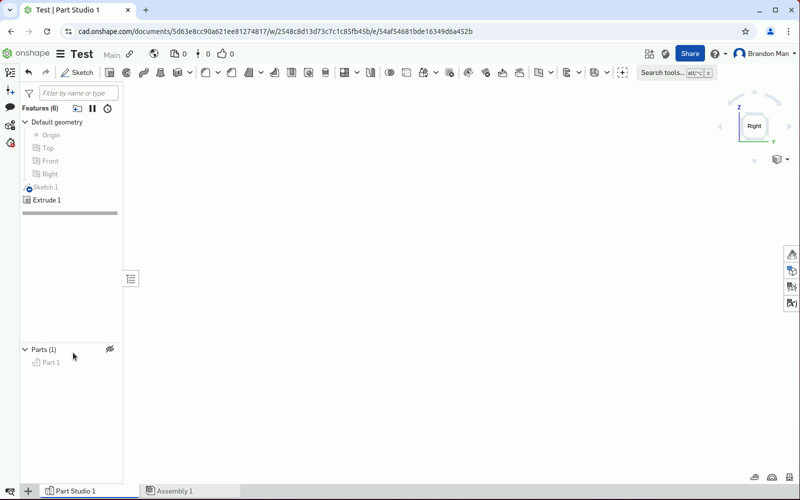
key(shift+y)
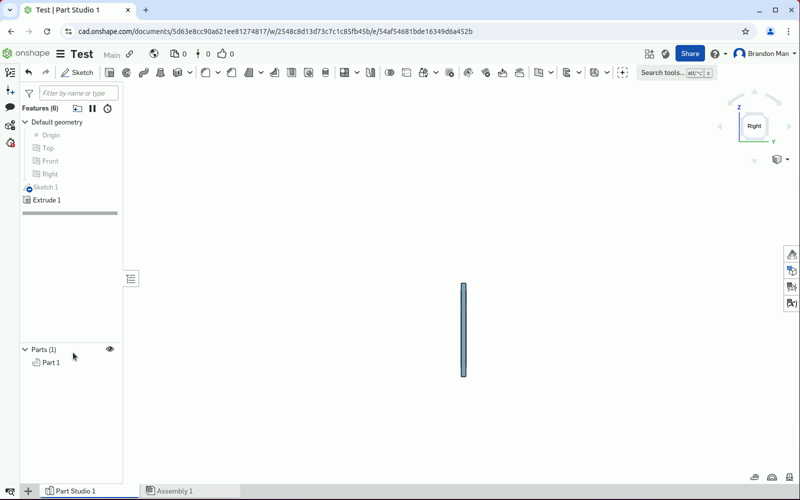
mouse_move(541, 75)
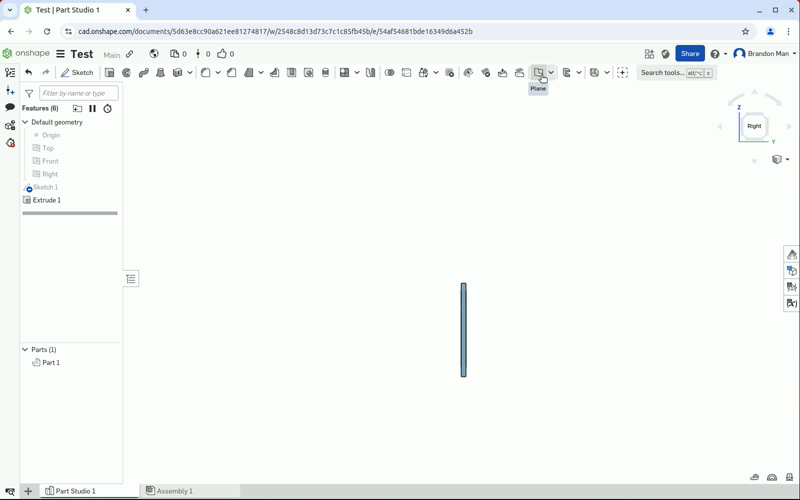
click(541, 75)
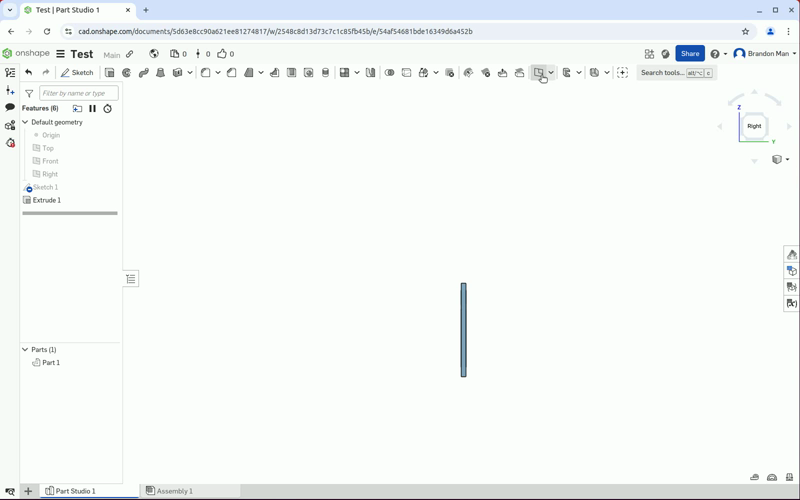
mouse_move(73, 176)
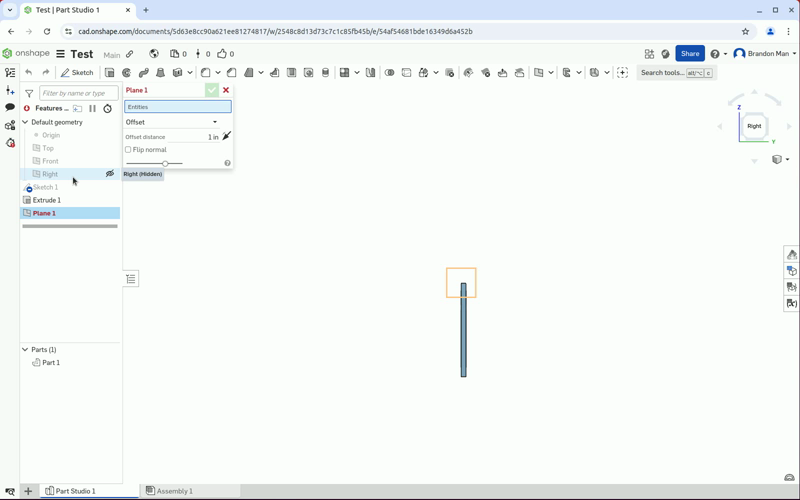
click(73, 176)
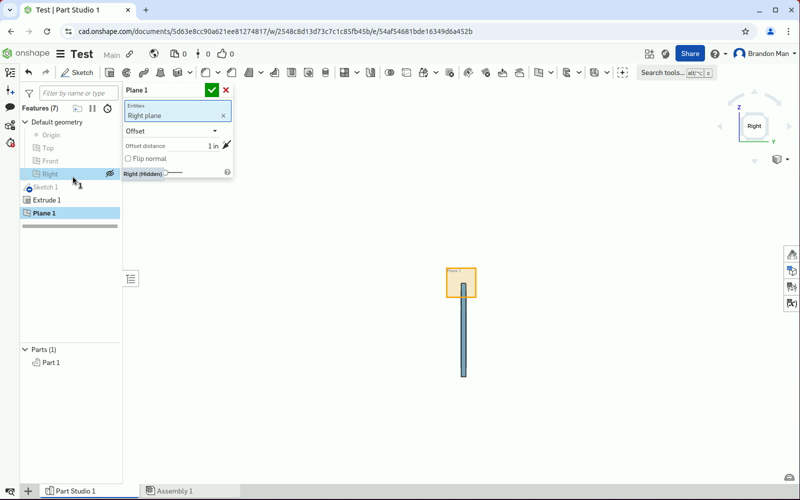
key(tab, 2)
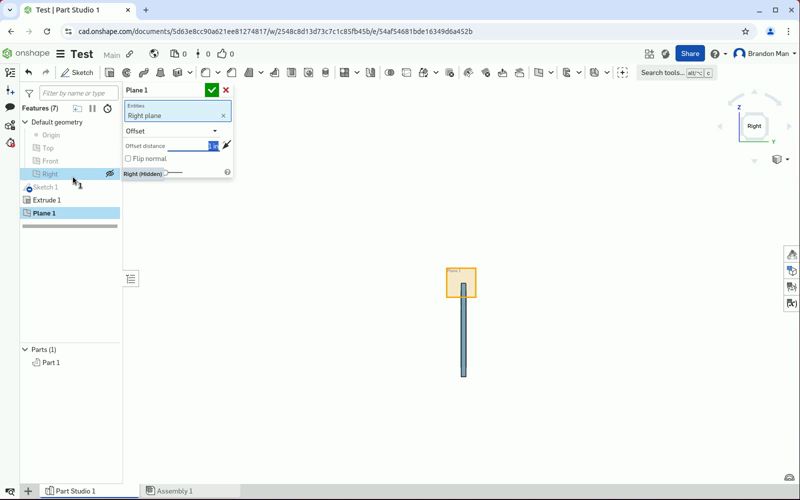
text(23.108)
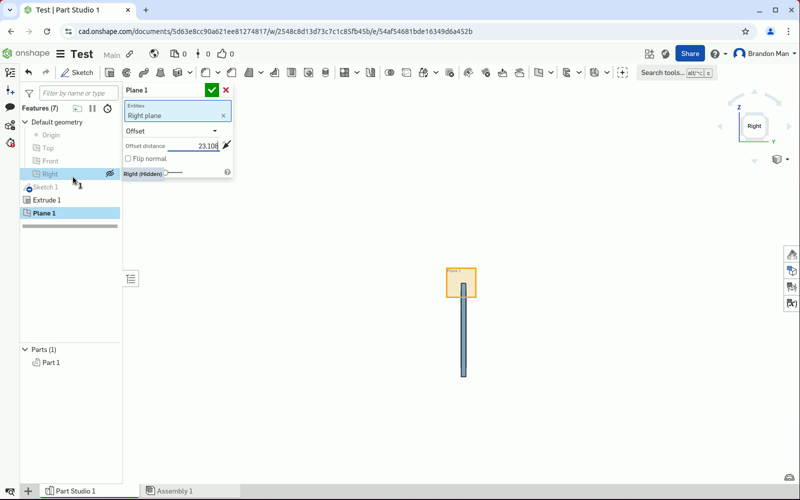
key(enter, 2)
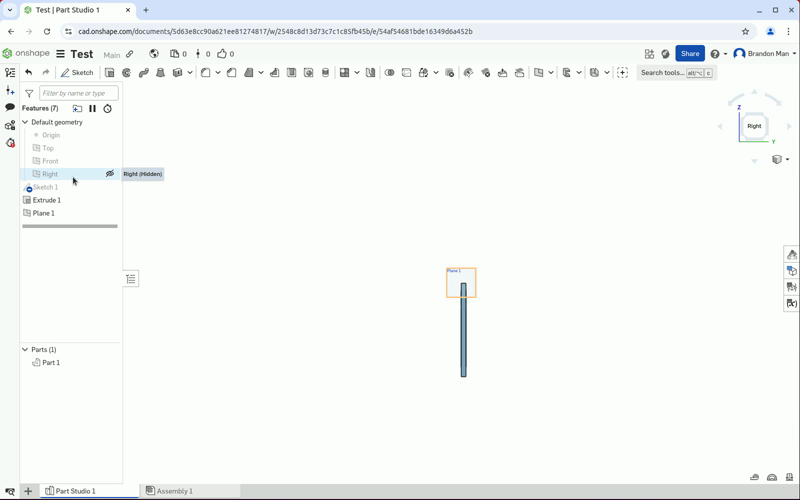
key(shift+s)
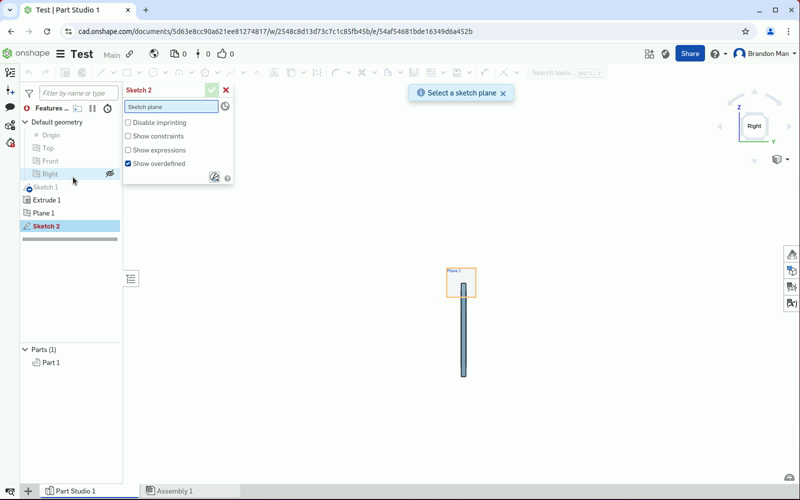
mouse_move(73, 215)
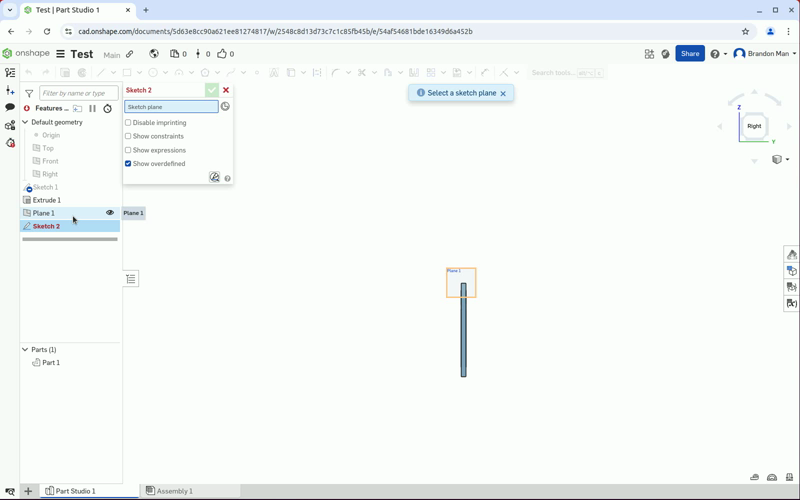
click(73, 215)
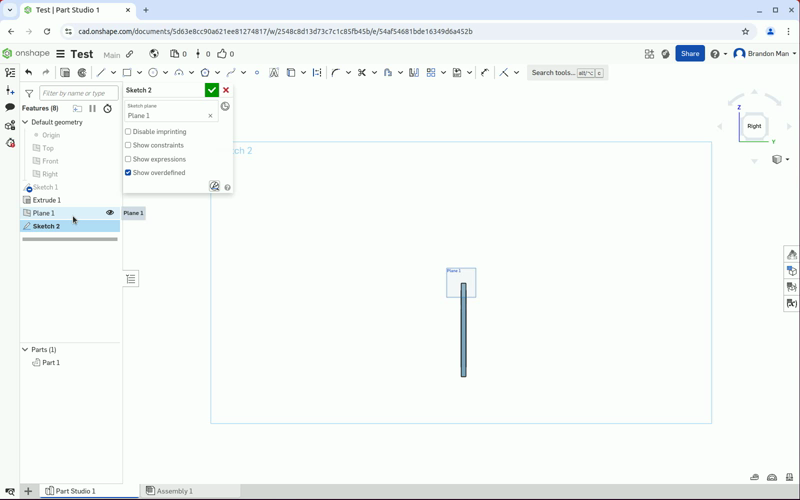
mouse_move(73, 352)
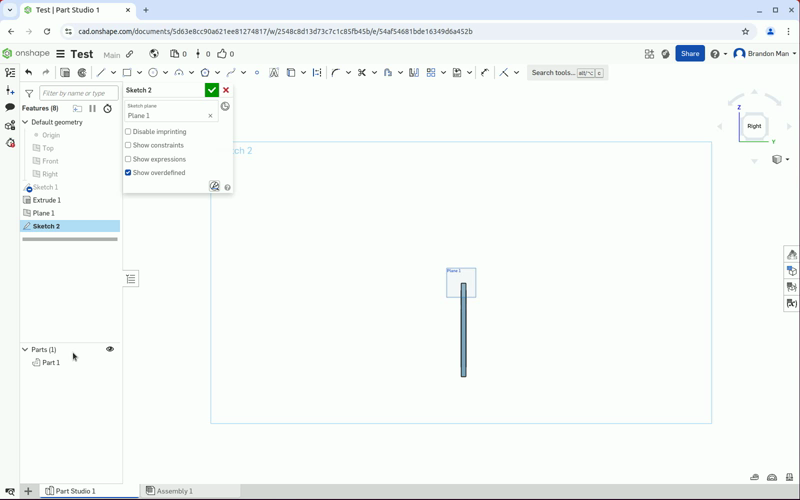
key(y)
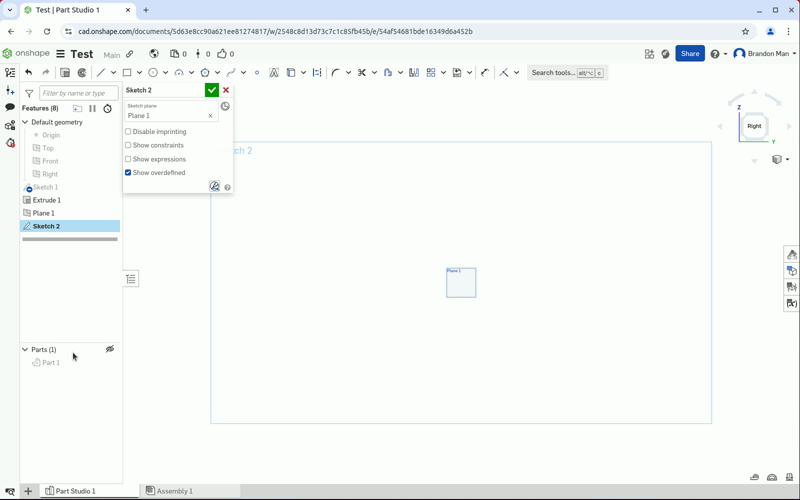
key(l)
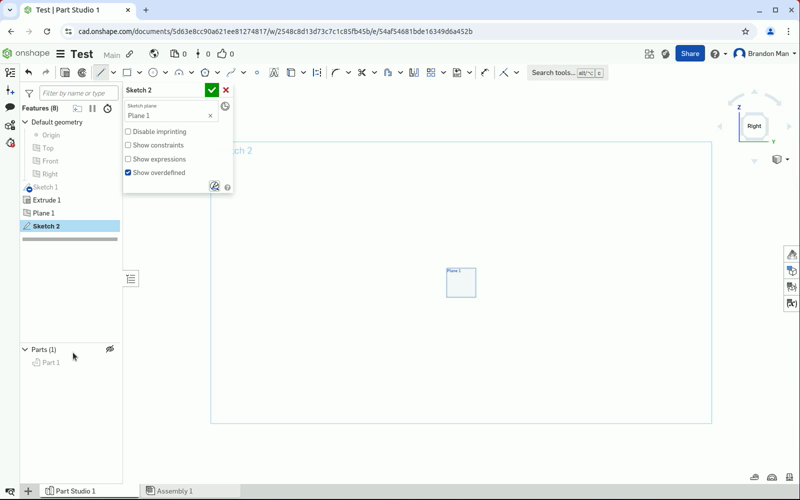
key_down(shift)
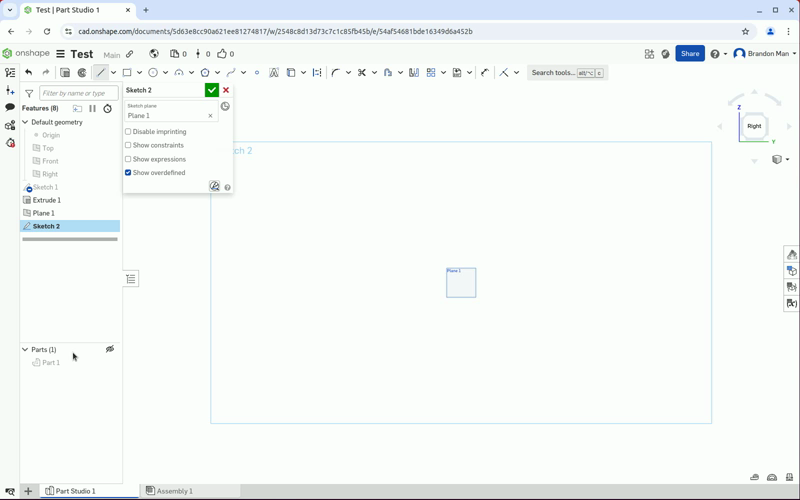
mouse_move(453, 376)
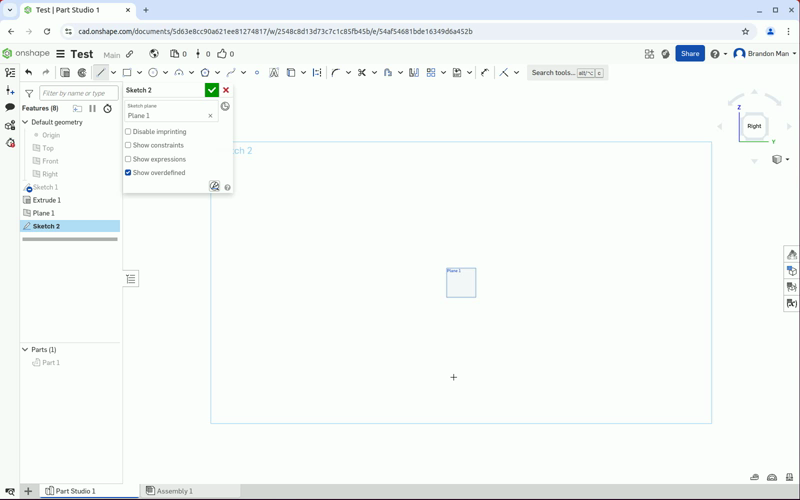
click(453, 376)
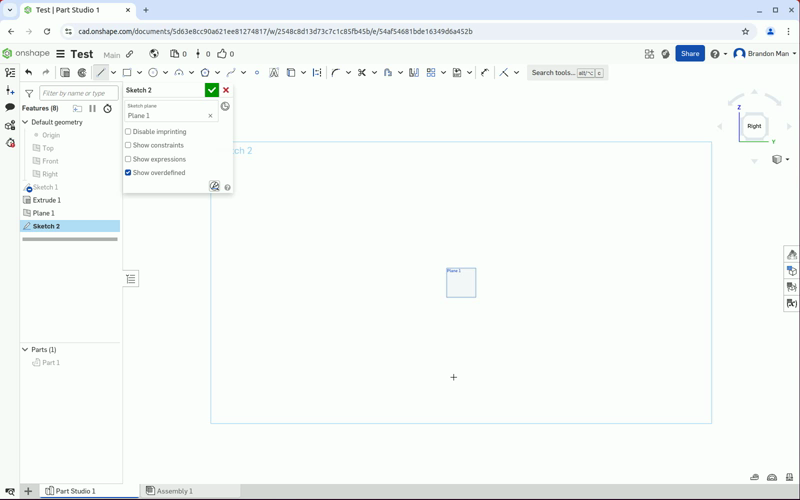
key_up(shift)
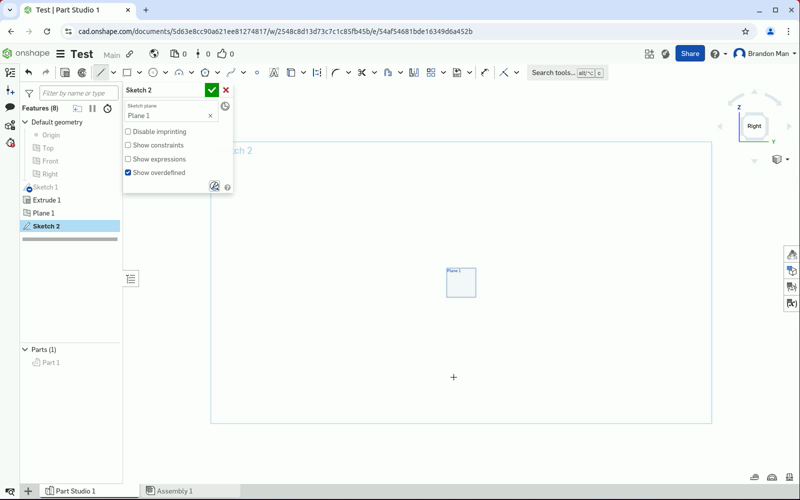
key_down(shift)
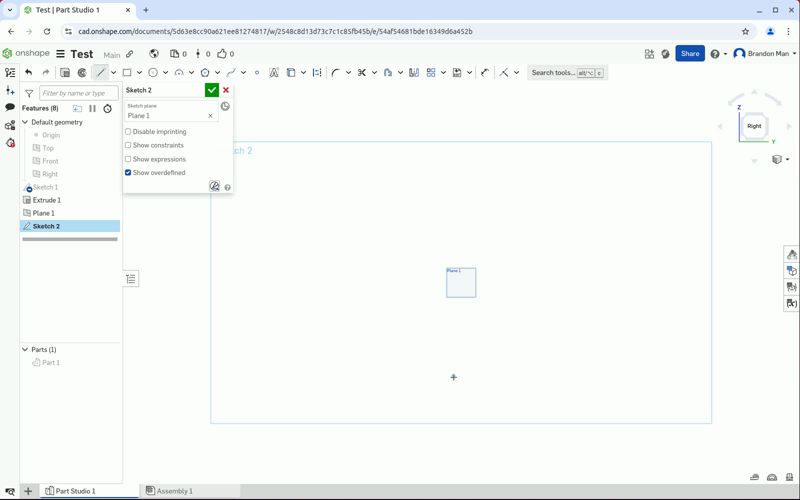
mouse_move(483, 376)
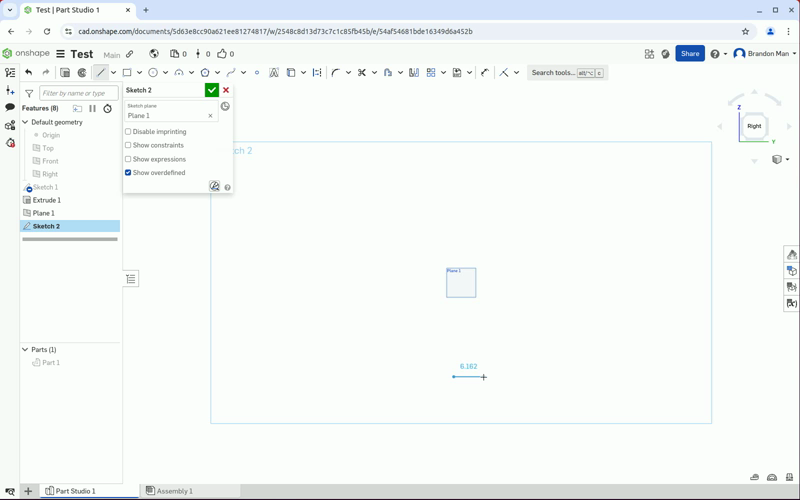
mouse_move(461, 376)
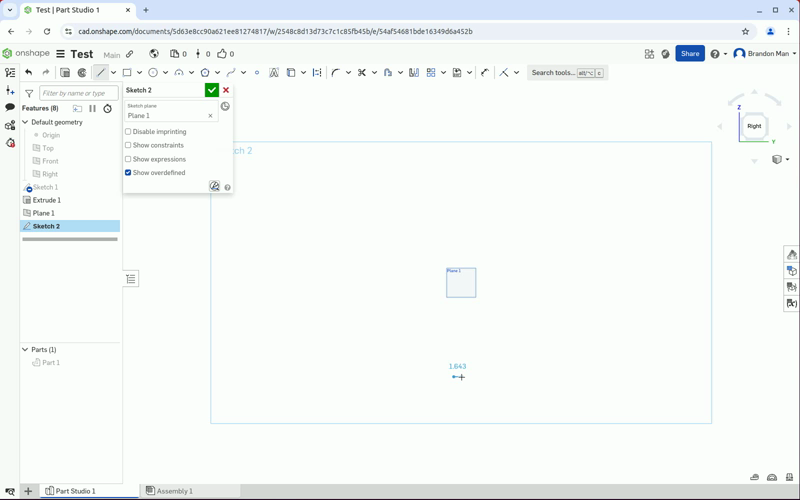
click(461, 376)
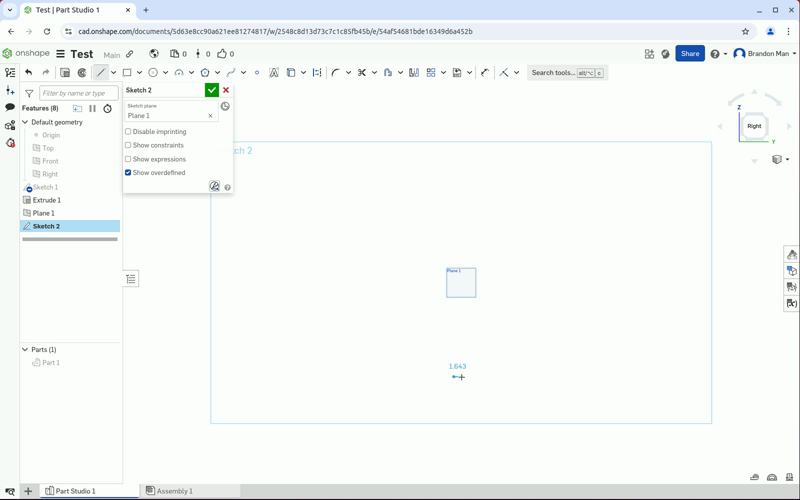
key_up(shift)
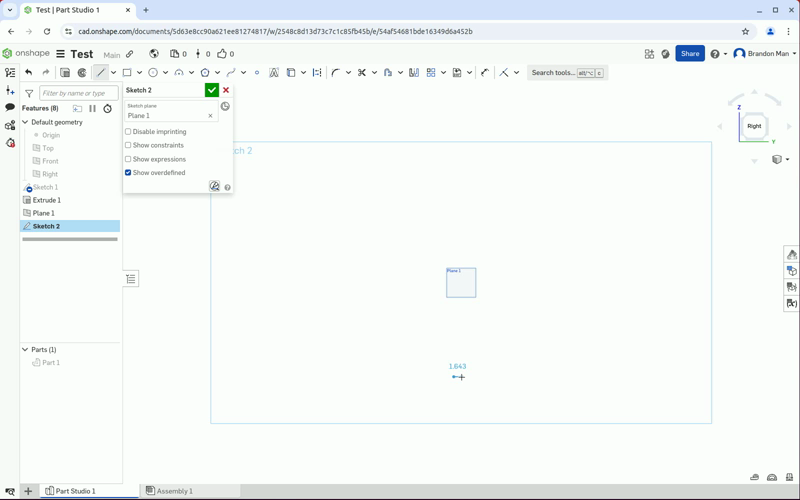
key_down(shift)
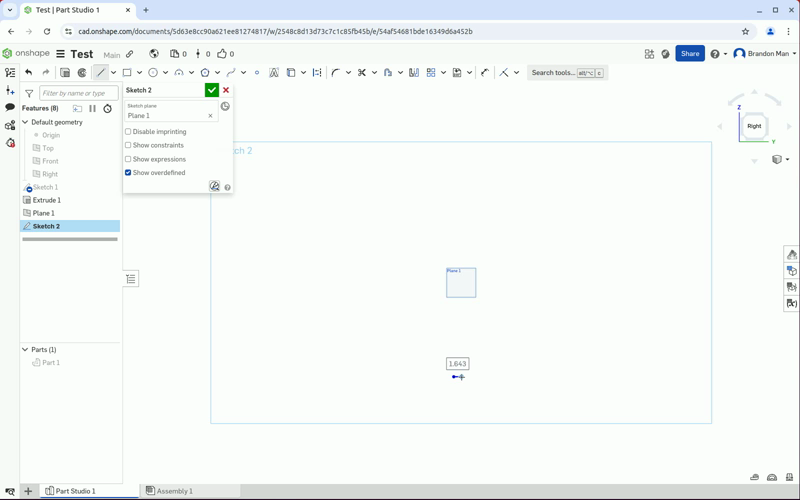
mouse_move(492, 376)
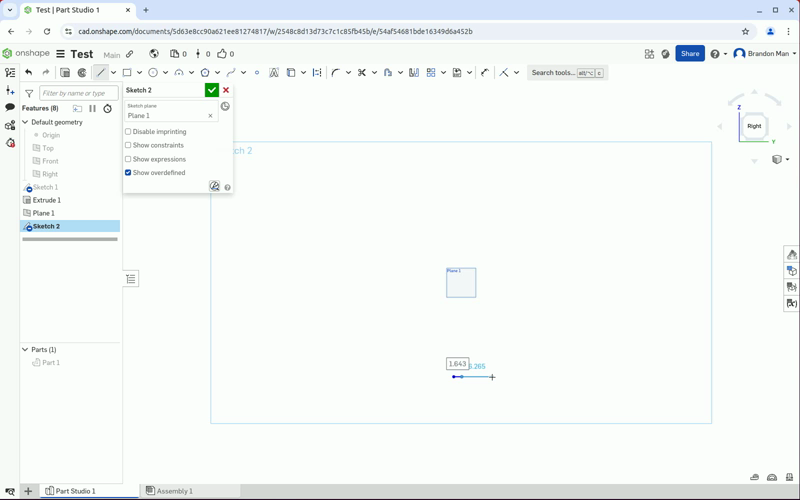
mouse_move(461, 372)
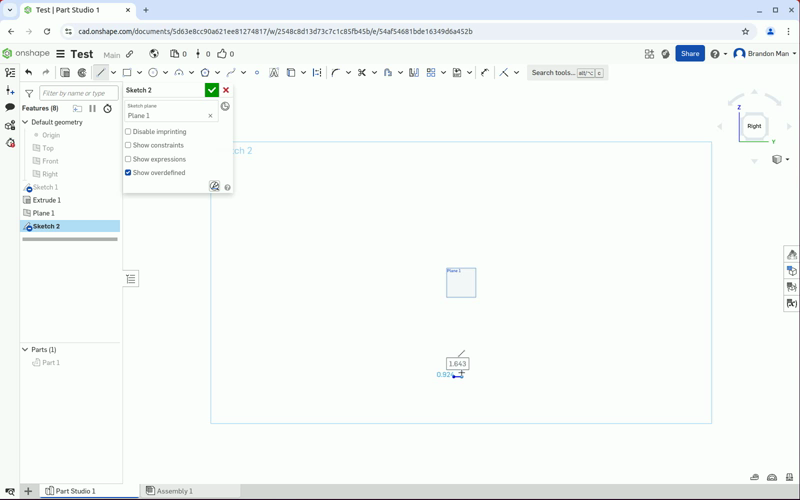
scroll(6)
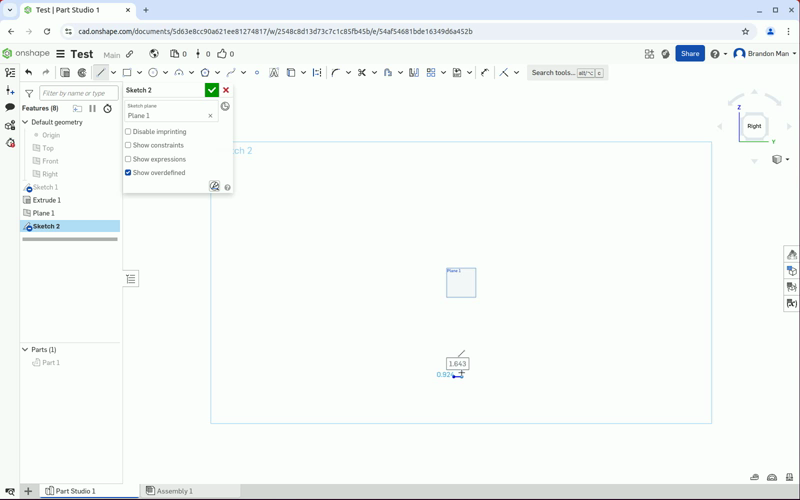
scroll(6)
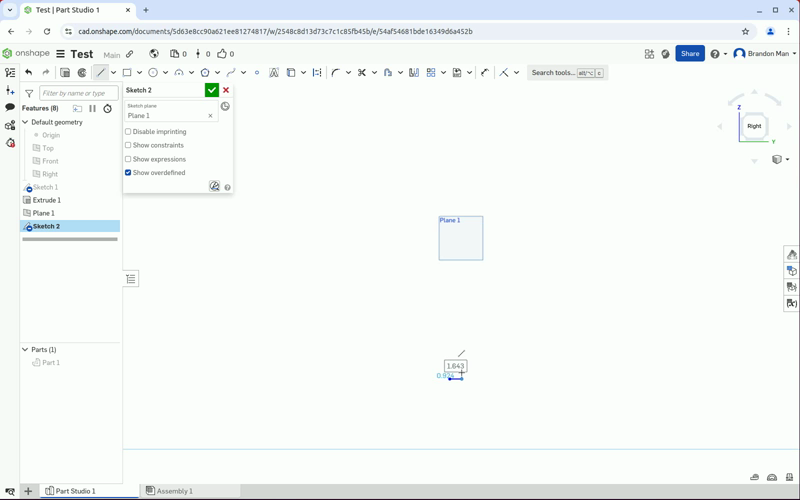
scroll(6)
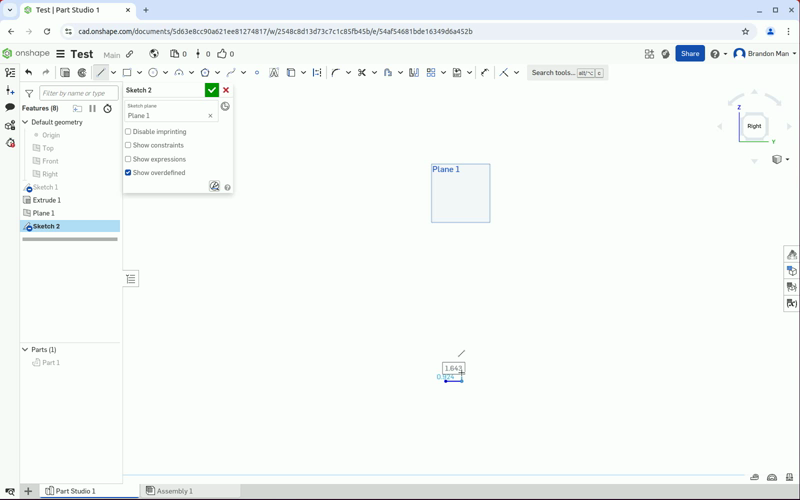
scroll(6)
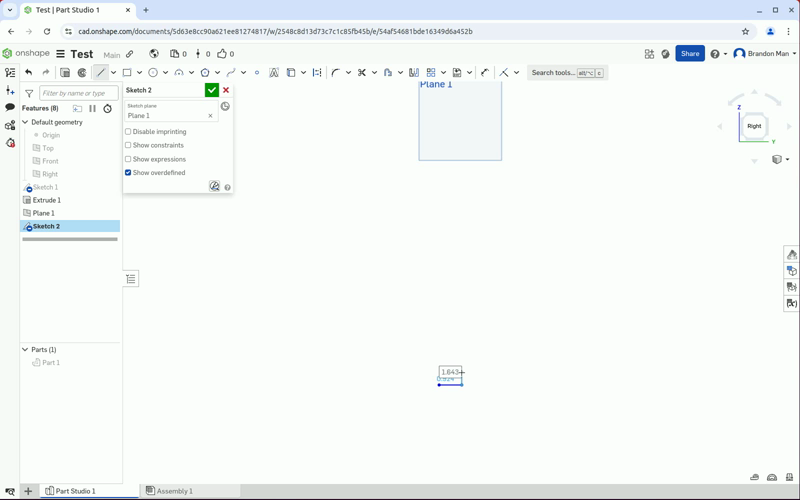
scroll(6)
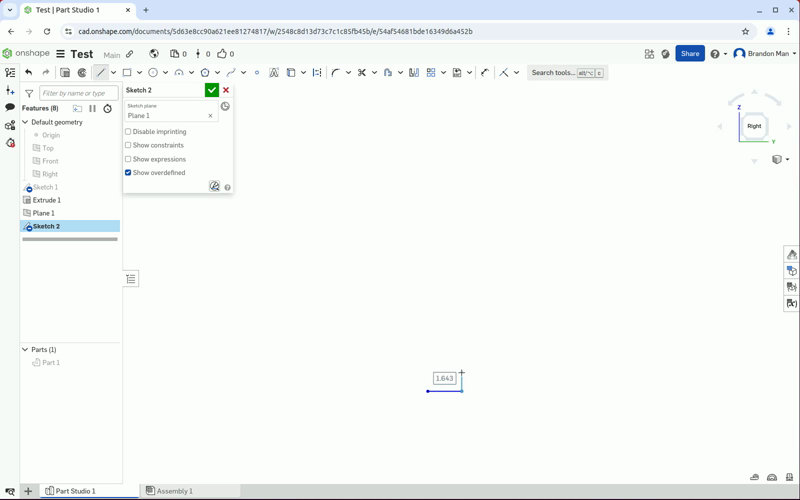
scroll(6)
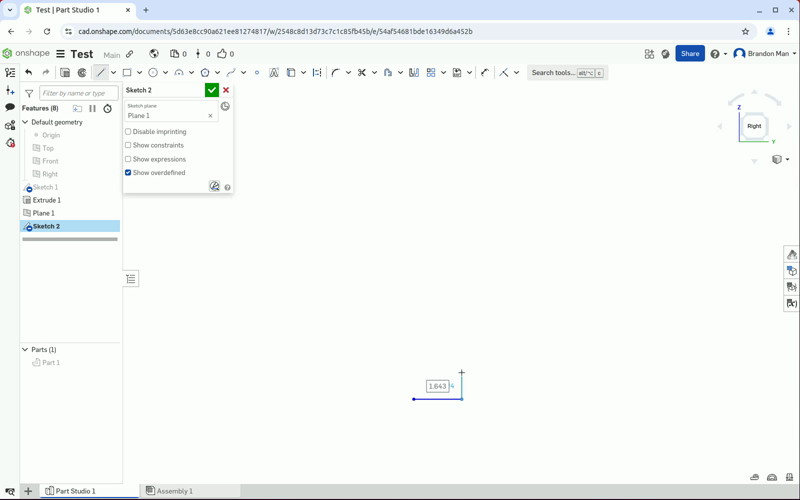
scroll(6)
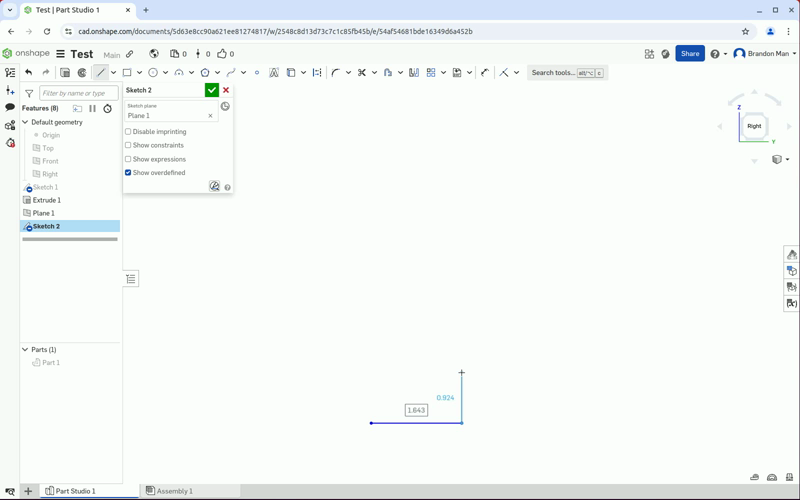
click(461, 372)
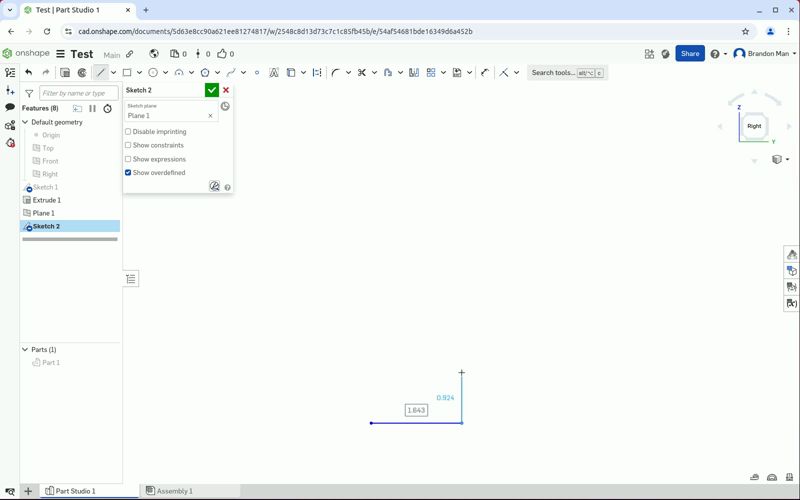
scroll(-6)
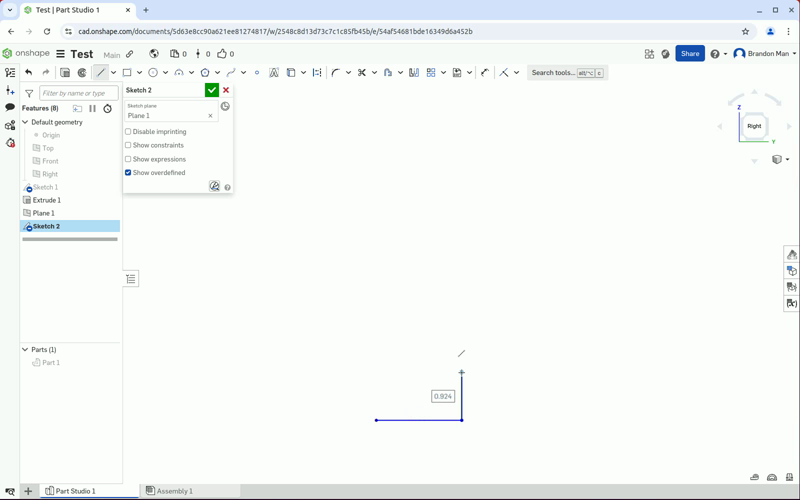
scroll(-6)
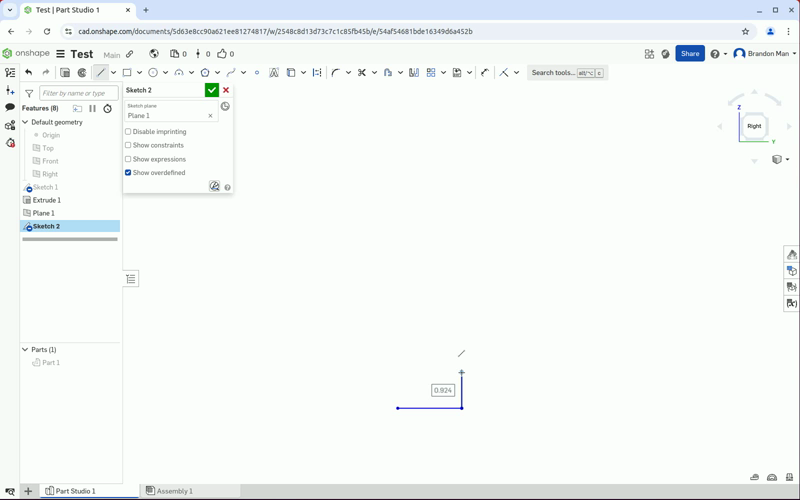
scroll(-6)
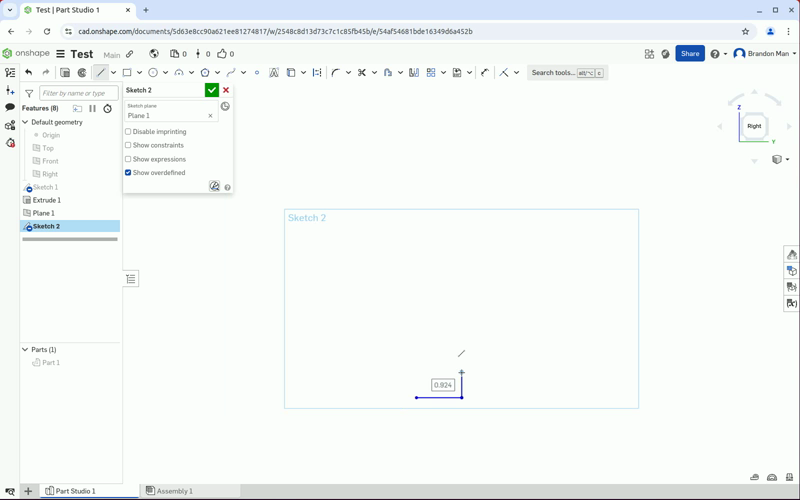
scroll(-6)
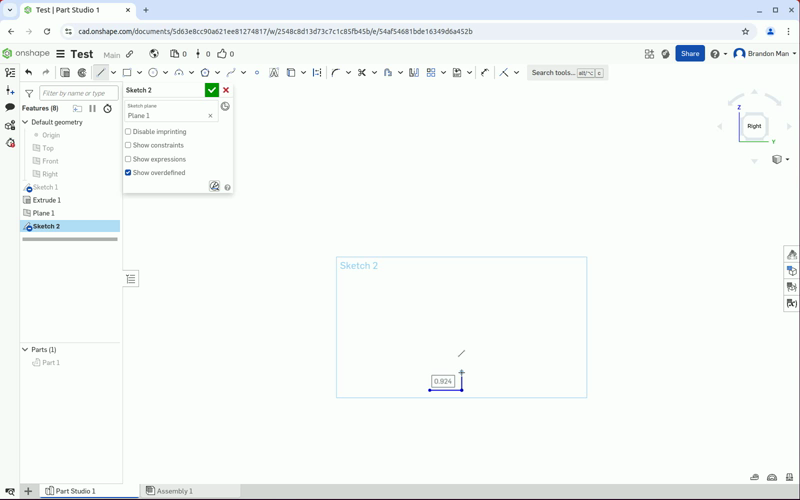
scroll(-6)
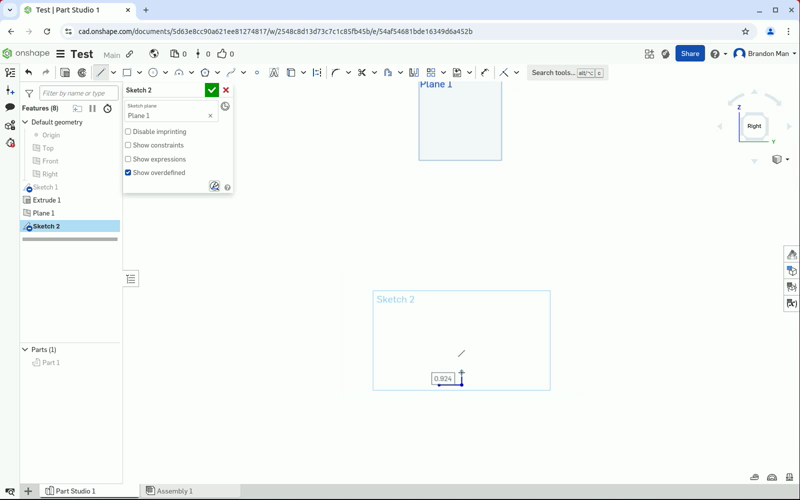
scroll(-6)
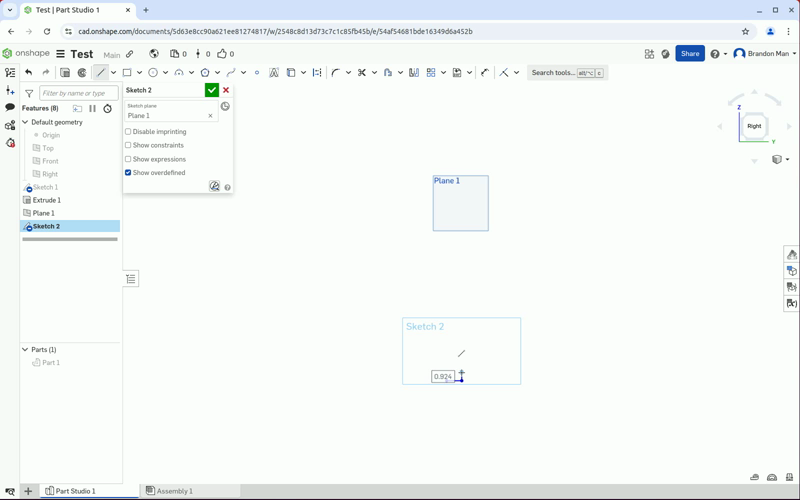
scroll(-6)
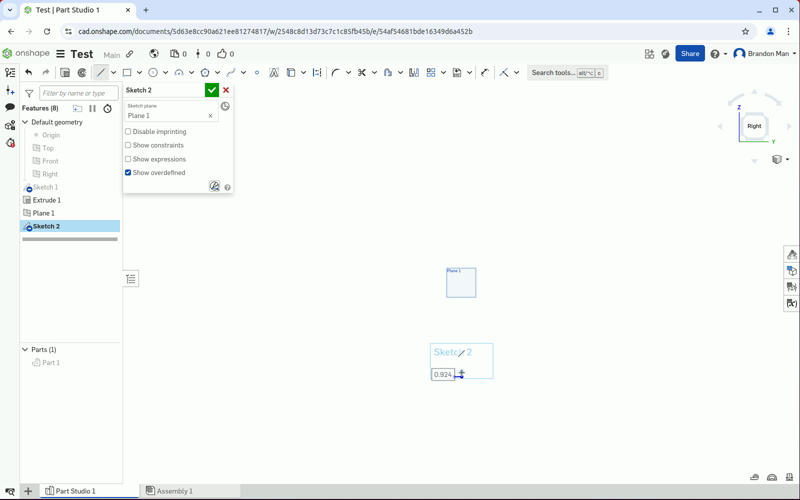
key_up(shift)
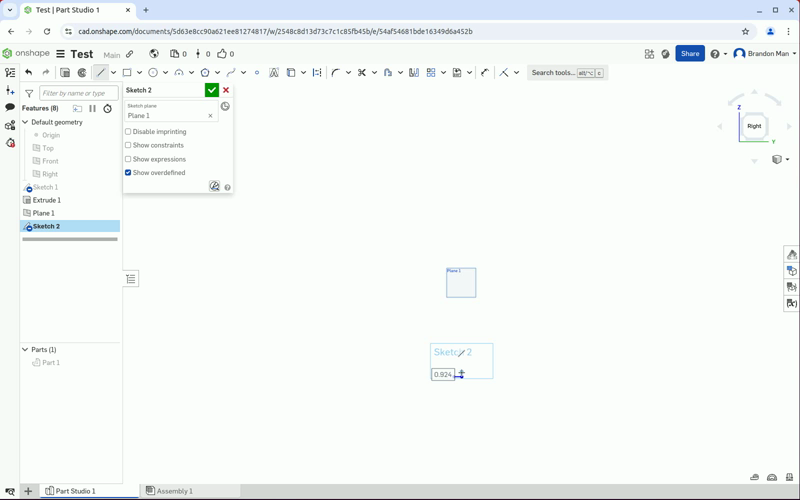
key_down(shift)
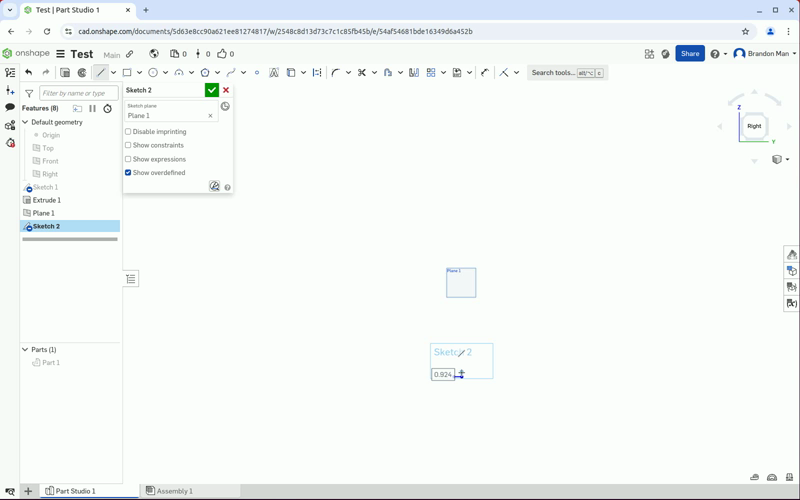
mouse_move(492, 372)
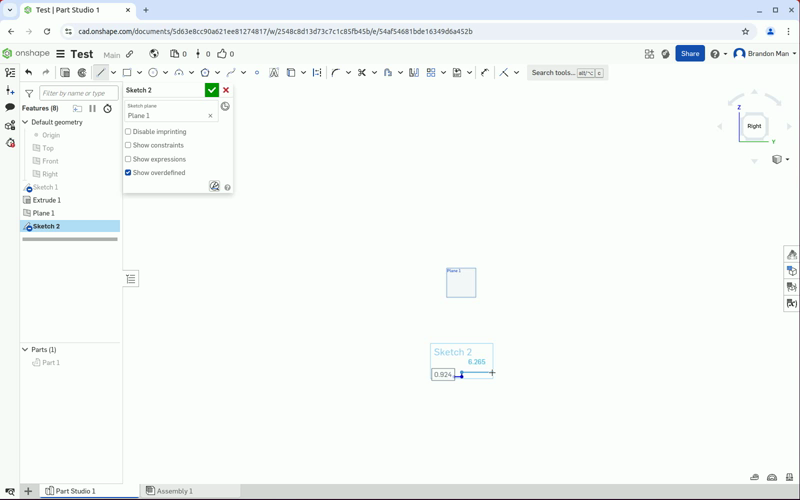
mouse_move(453, 373)
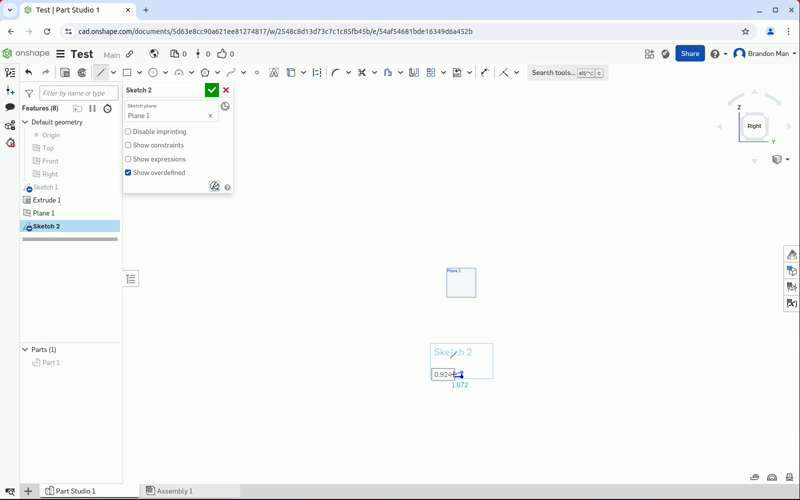
scroll(6)
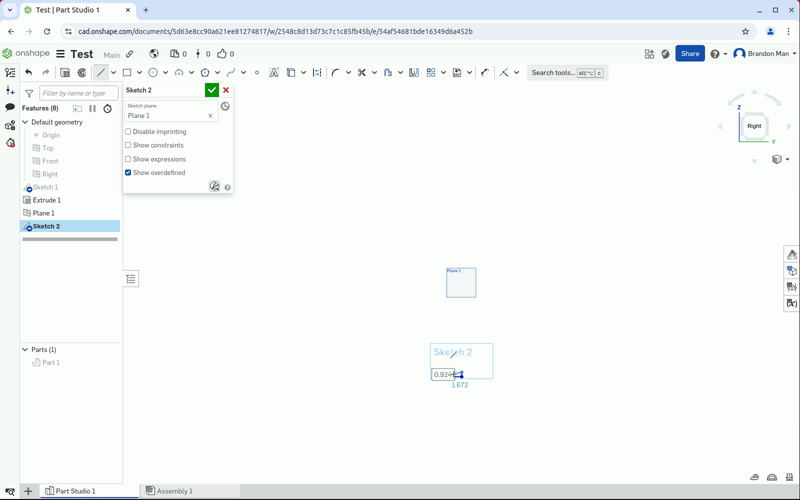
scroll(6)
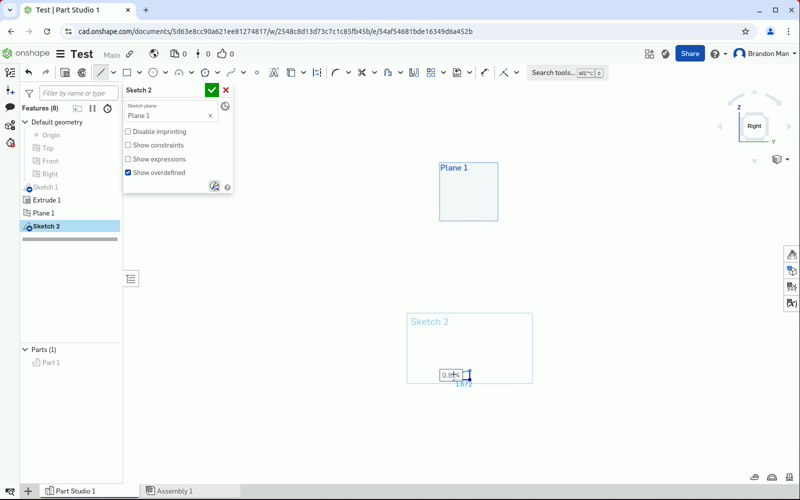
scroll(6)
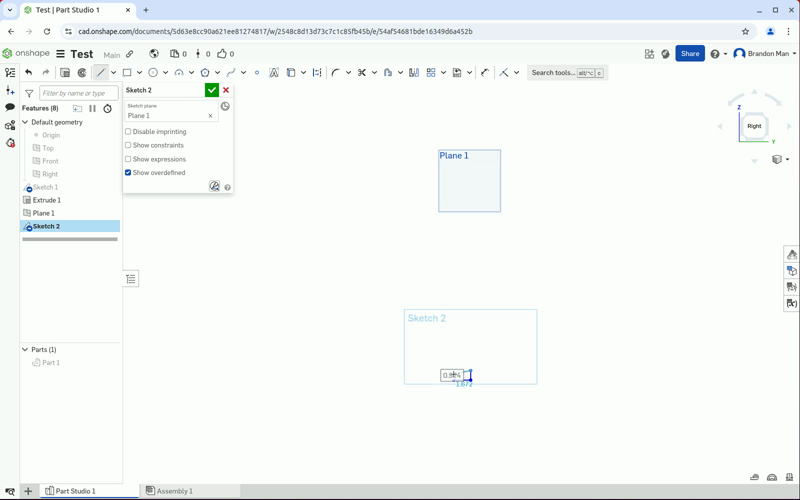
scroll(6)
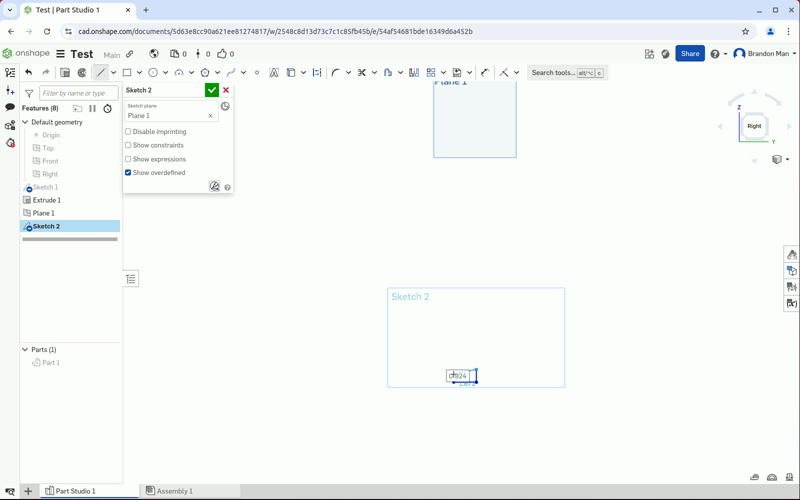
scroll(6)
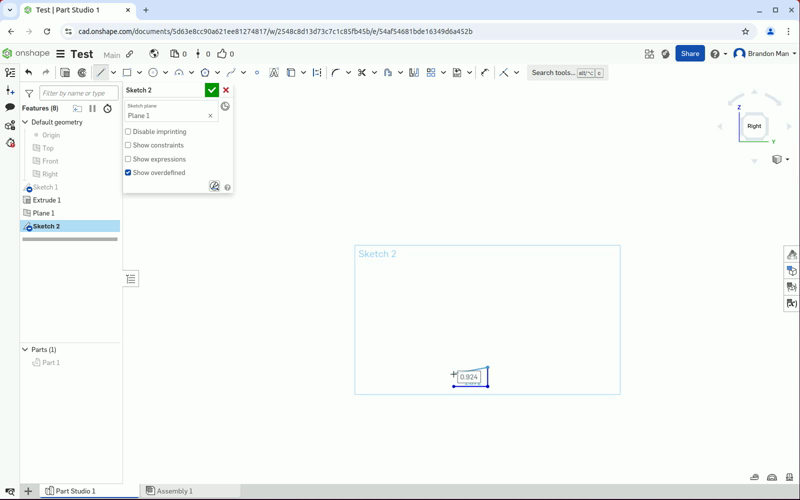
scroll(6)
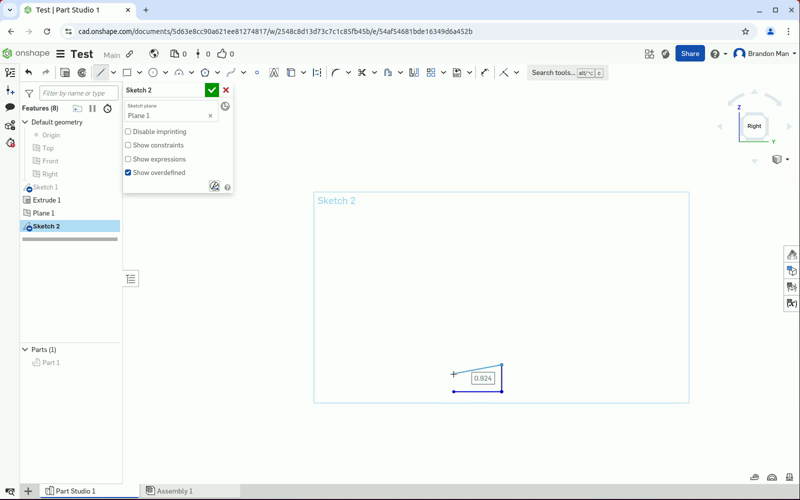
scroll(6)
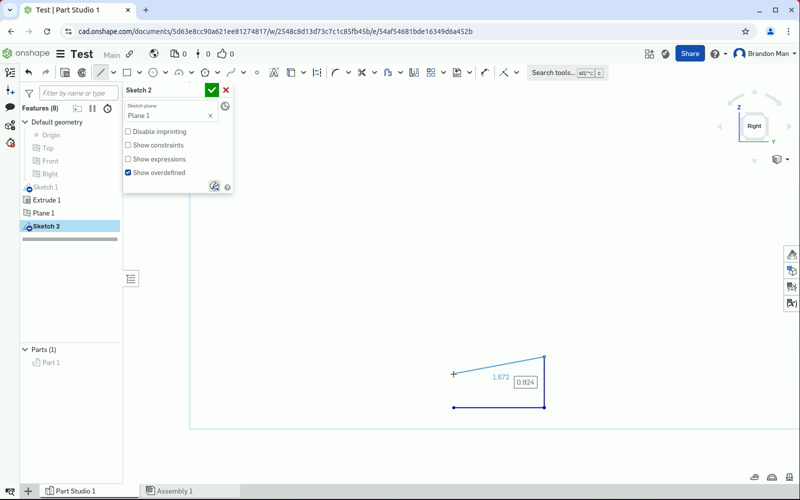
click(453, 373)
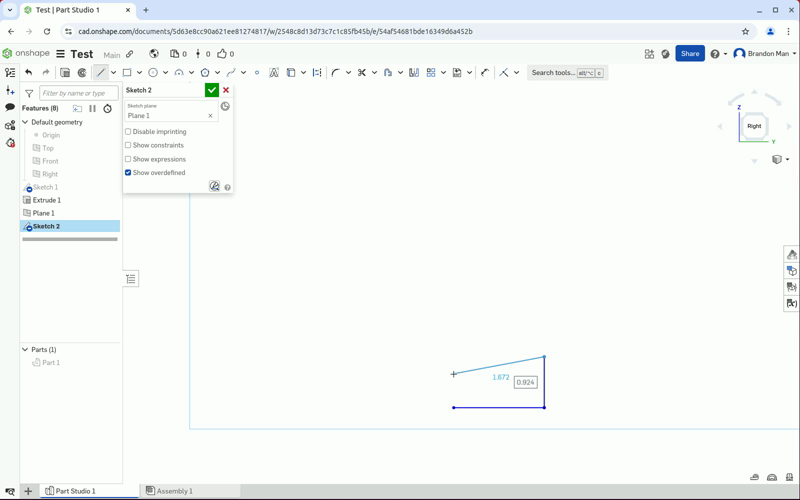
scroll(-6)
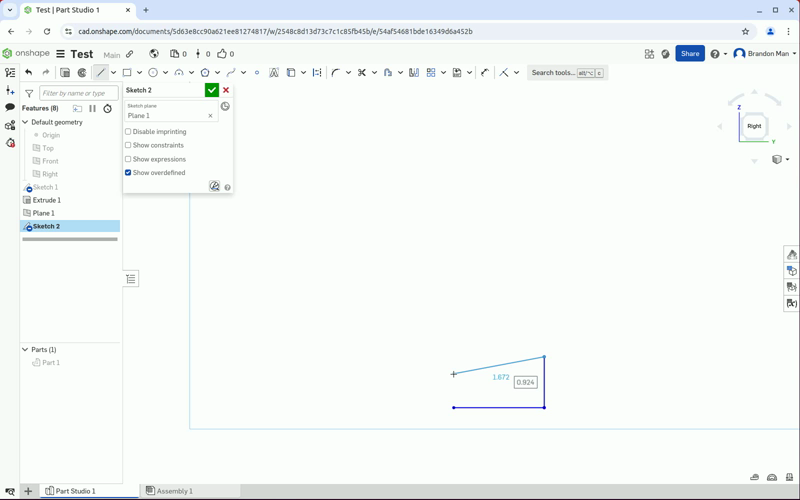
scroll(-6)
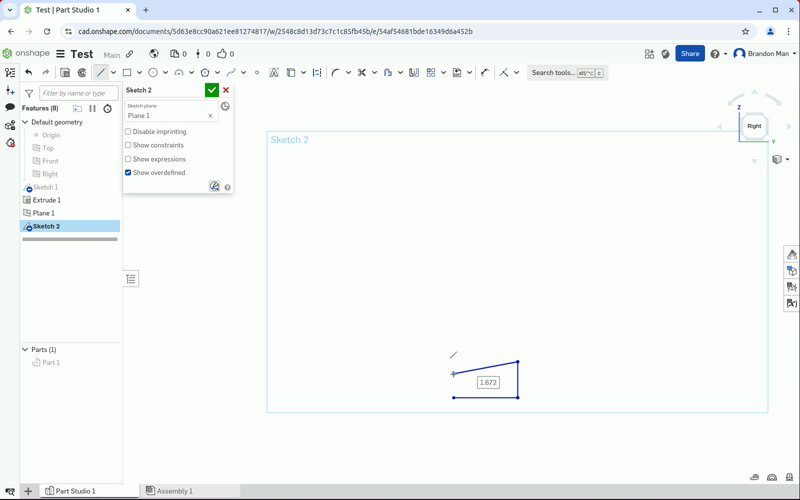
scroll(-6)
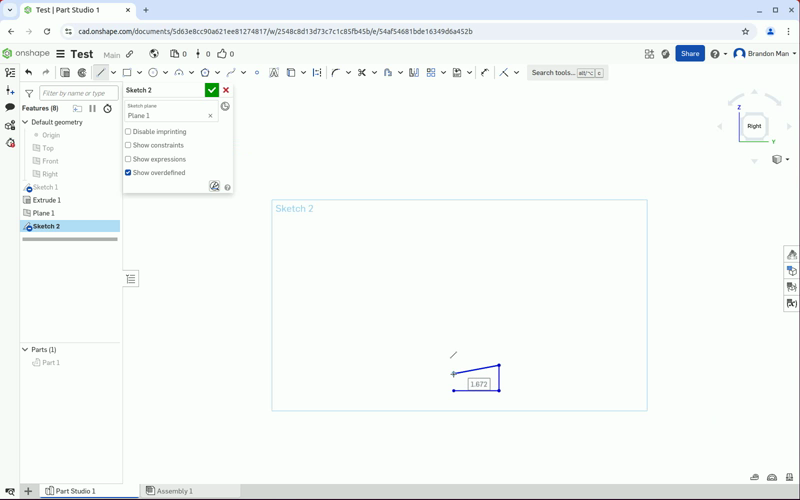
scroll(-6)
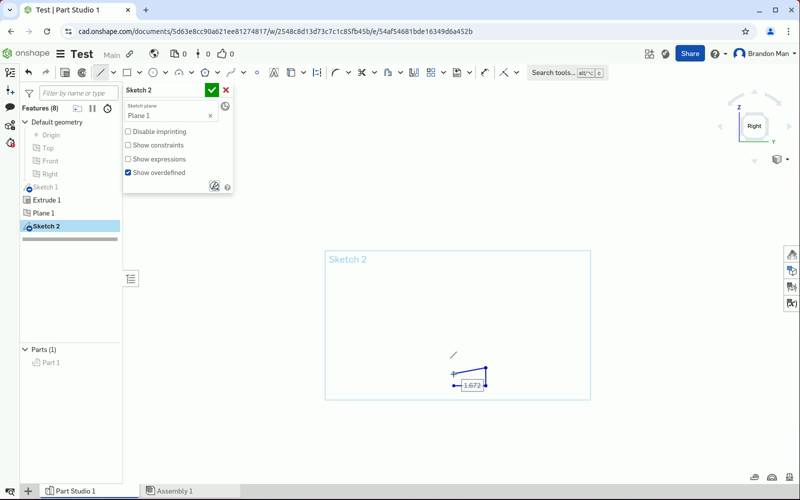
scroll(-6)
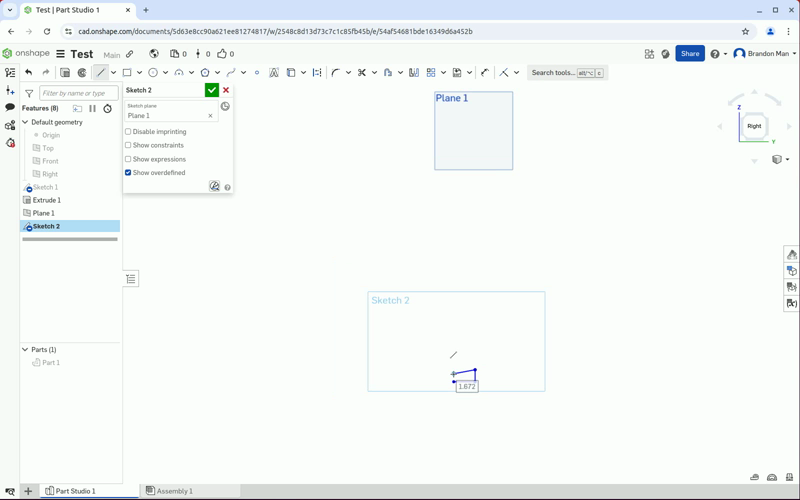
scroll(-6)
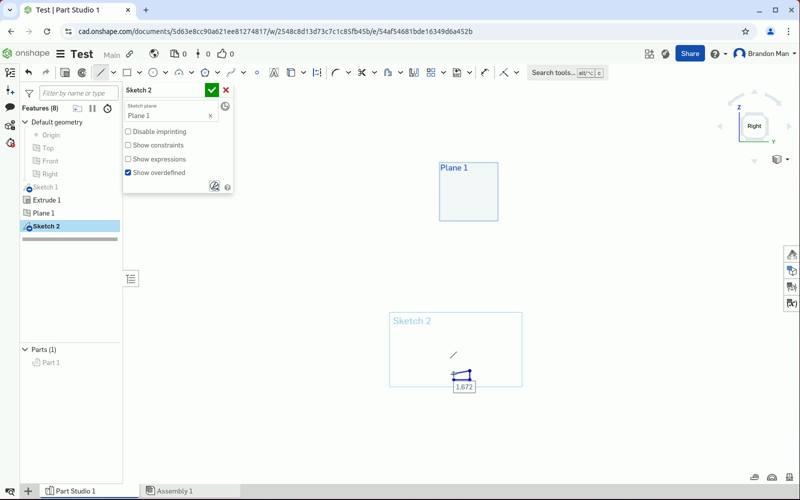
scroll(-6)
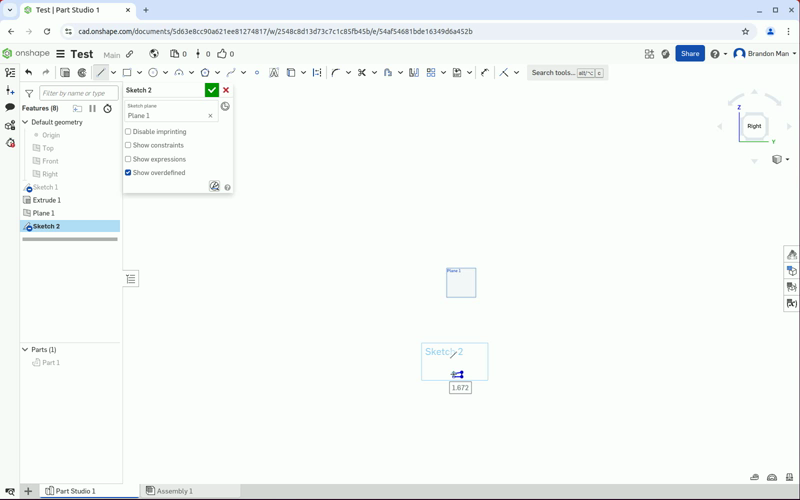
key_up(shift)
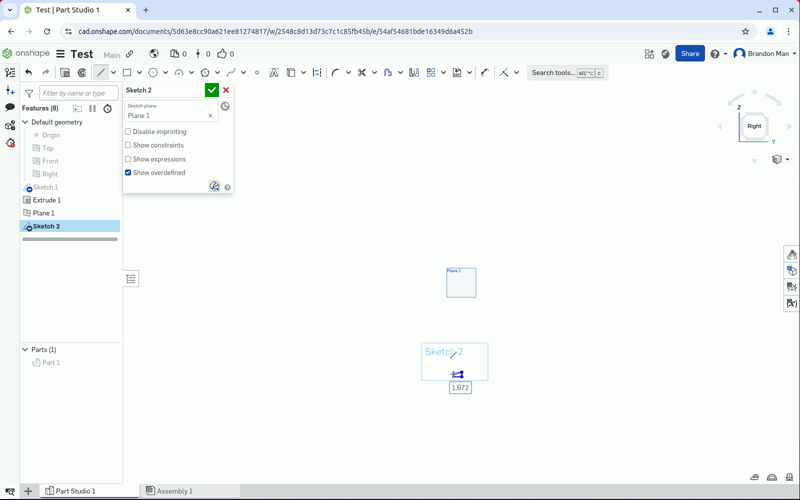
mouse_move(483, 373)
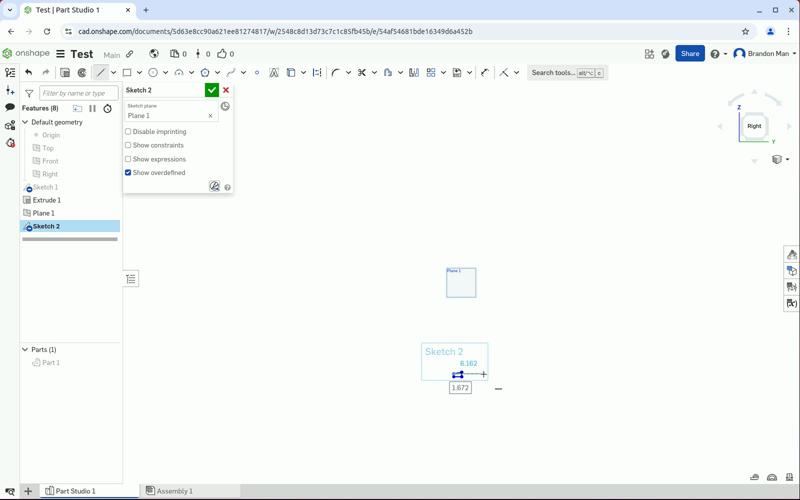
key_down(shift)
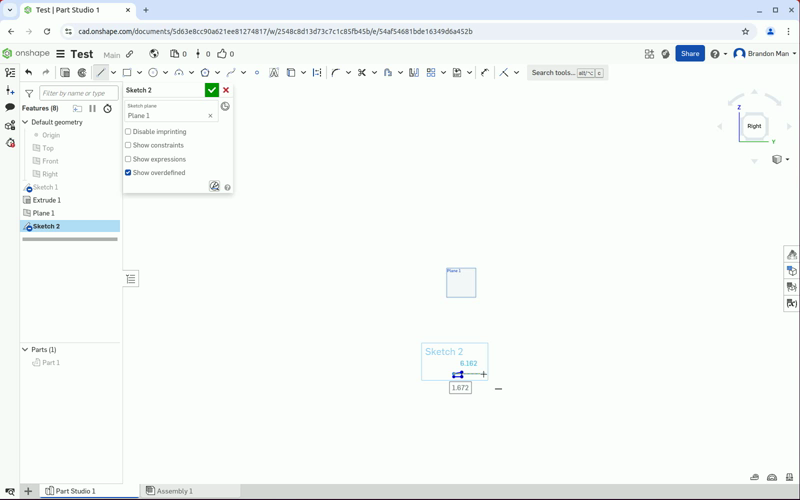
mouse_move(453, 376)
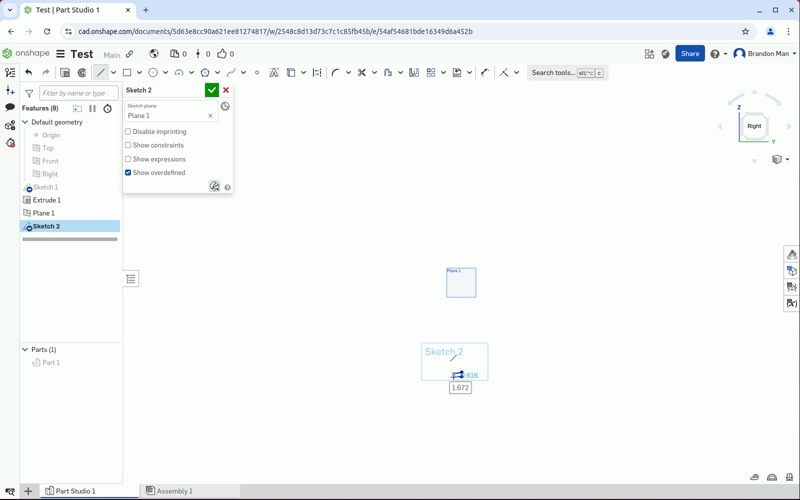
scroll(6)
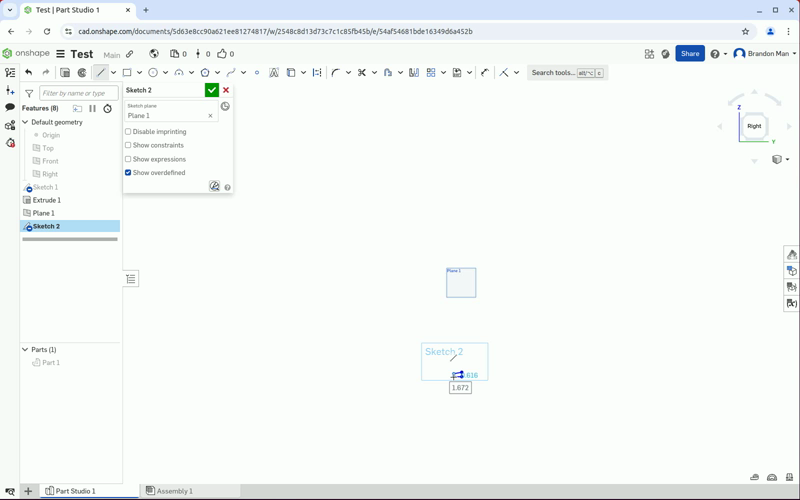
scroll(6)
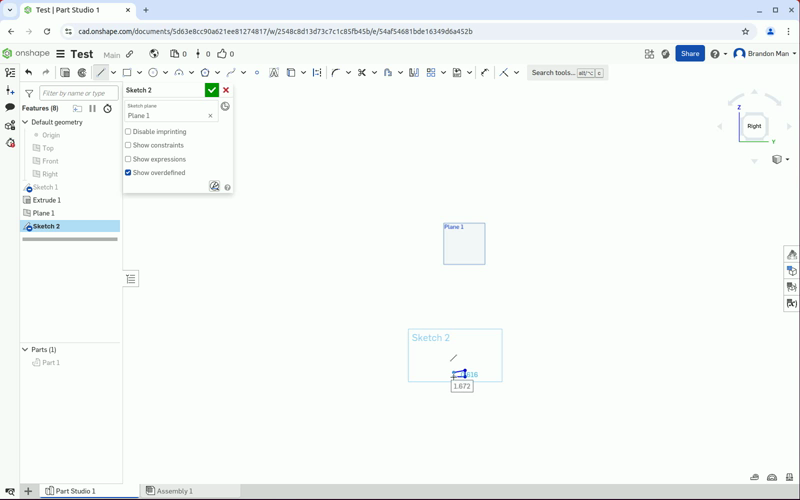
scroll(6)
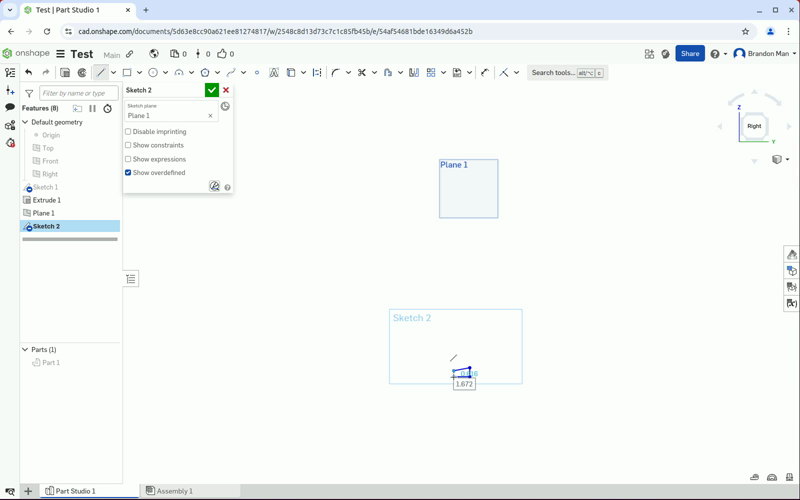
scroll(6)
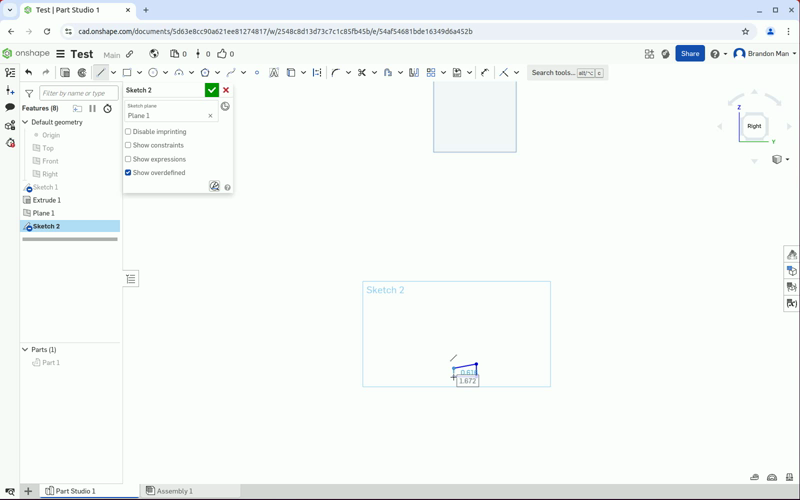
scroll(6)
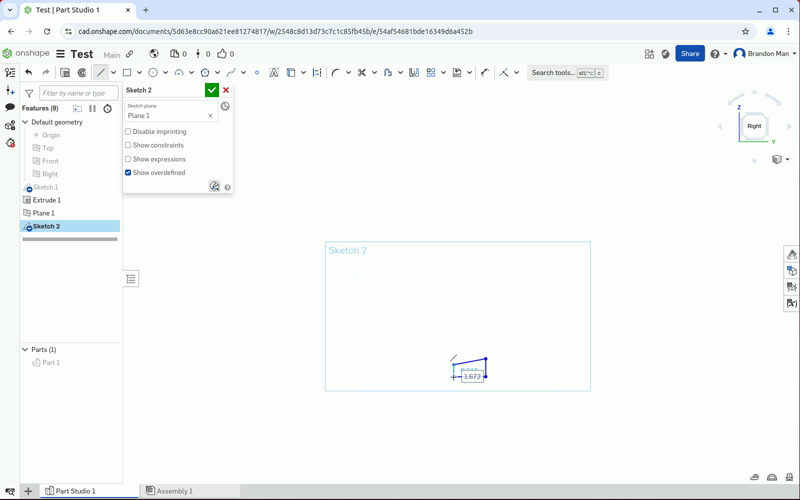
scroll(6)
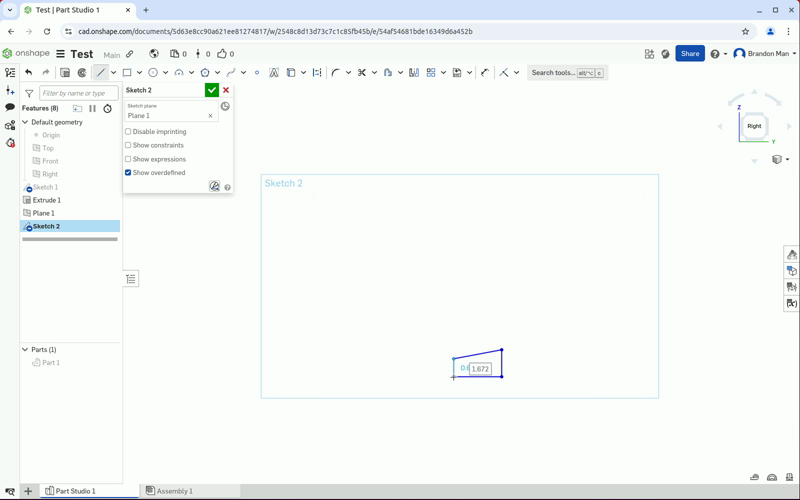
scroll(6)
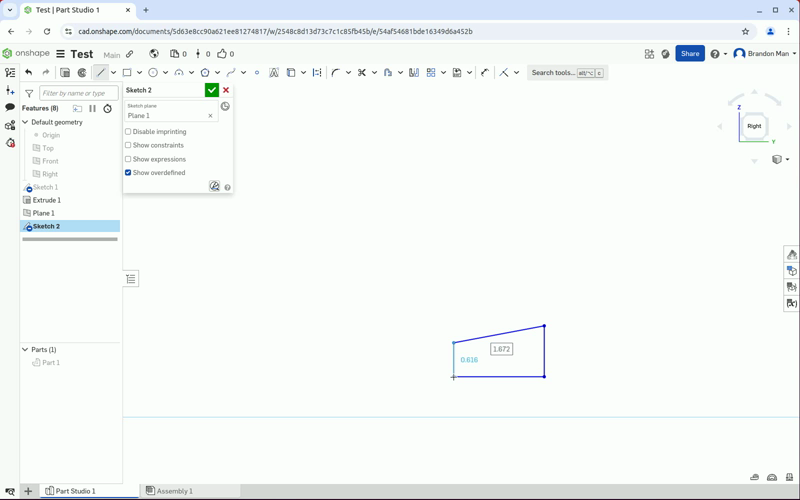
key_up(shift)
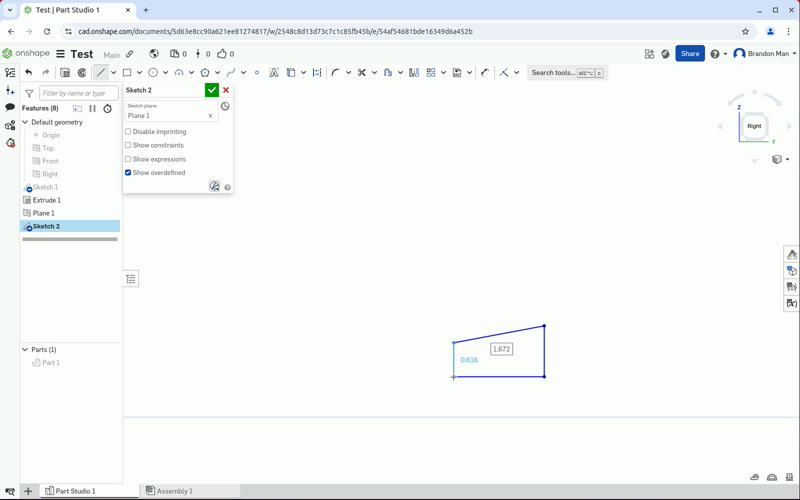
click(453, 376)
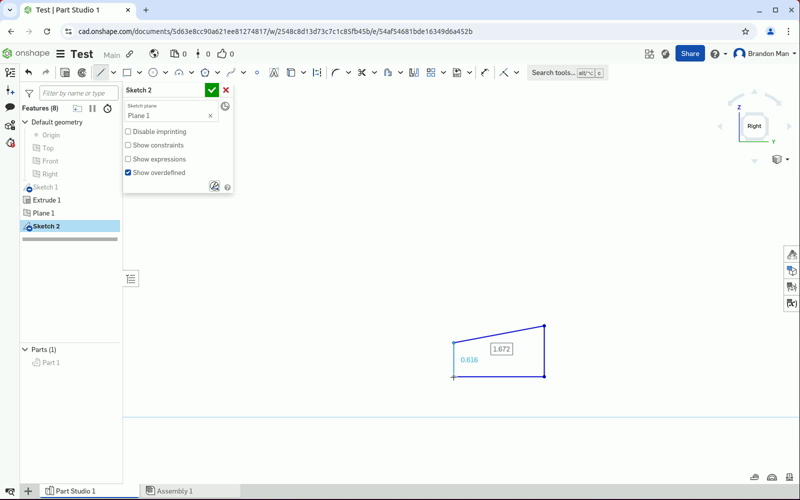
scroll(-6)
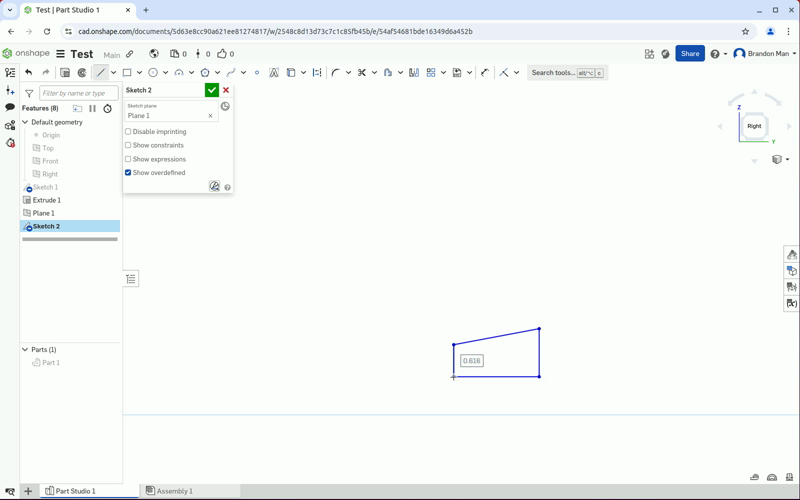
scroll(-6)
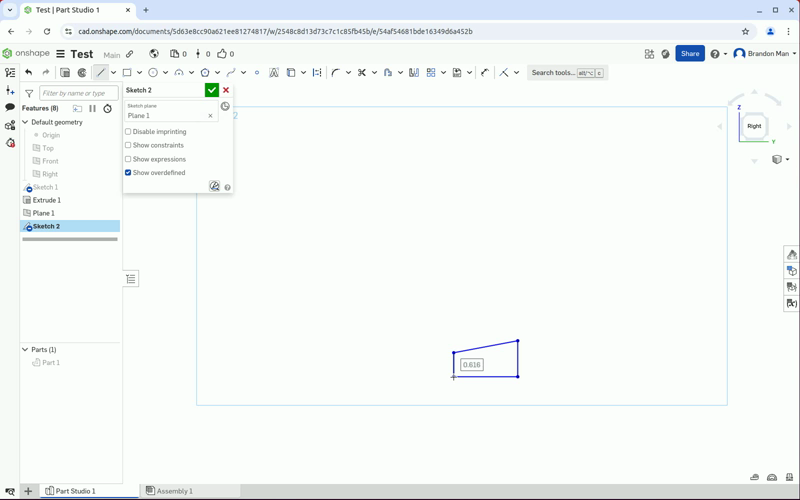
scroll(-6)
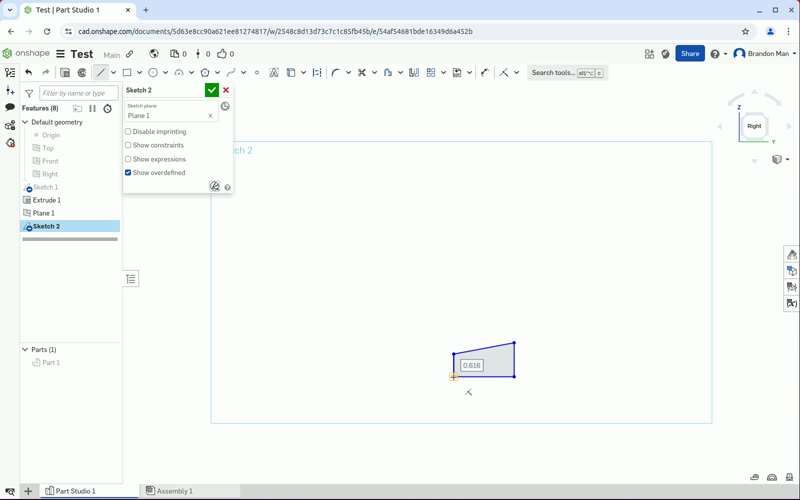
scroll(-6)
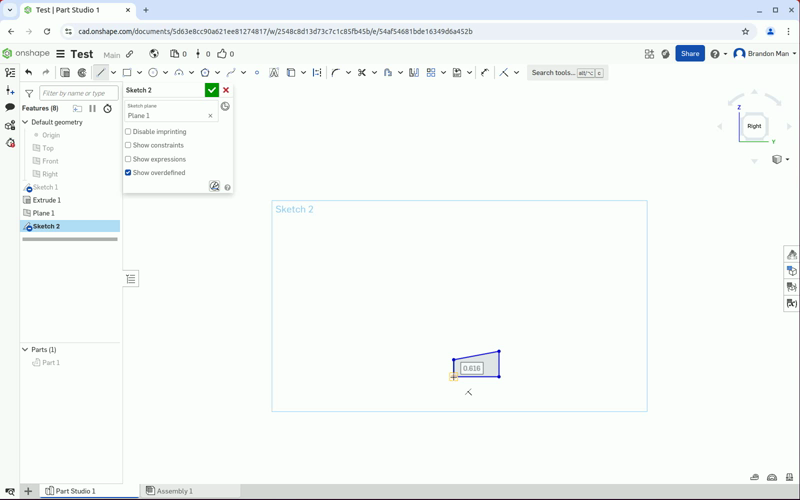
scroll(-6)
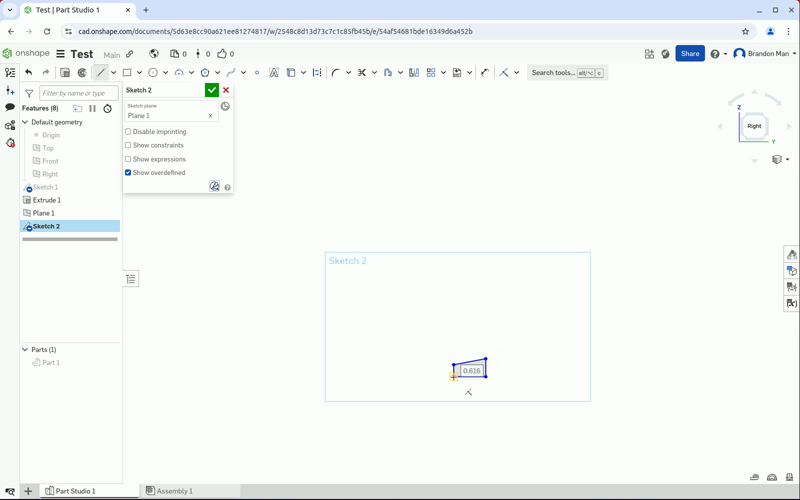
scroll(-6)
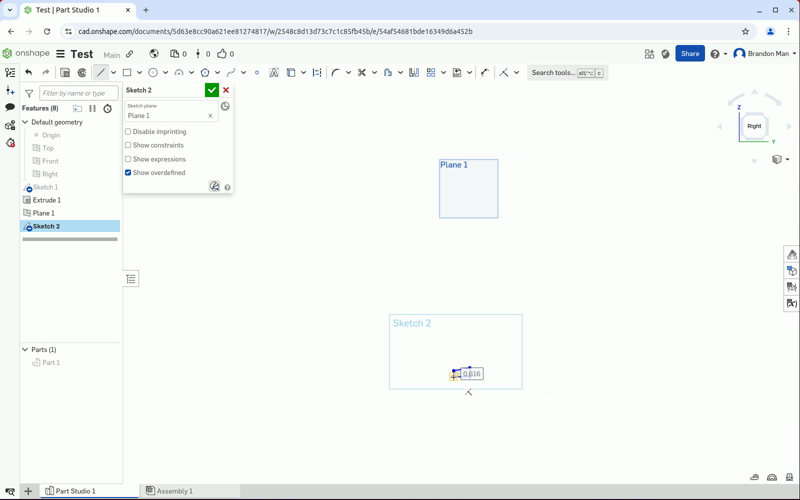
scroll(-6)
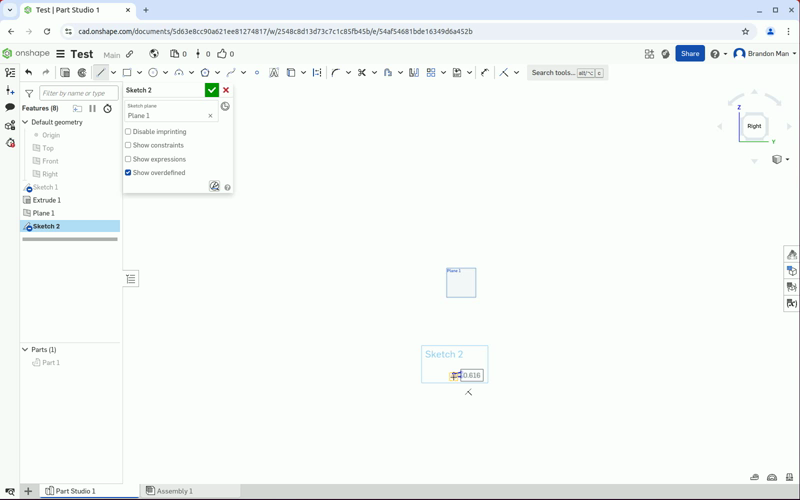
key(esc)
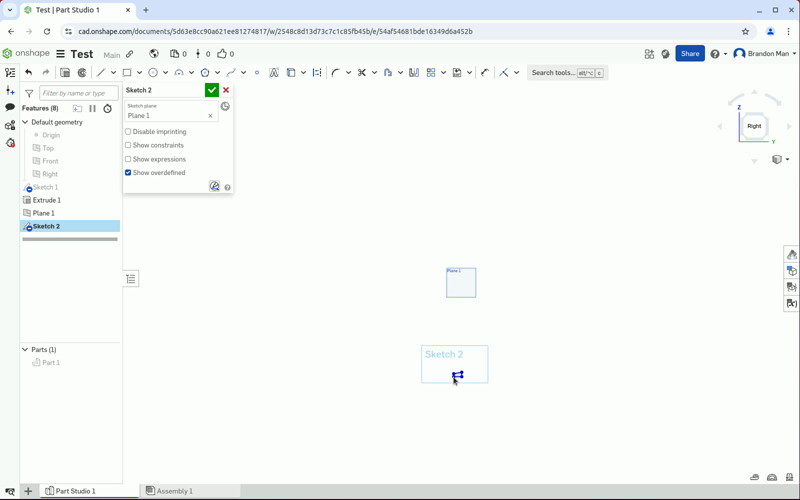
mouse_move(454, 374)
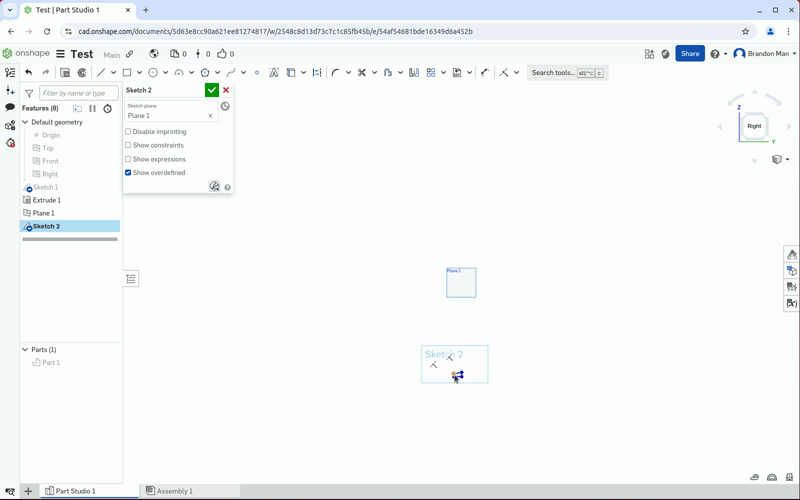
scroll(6)
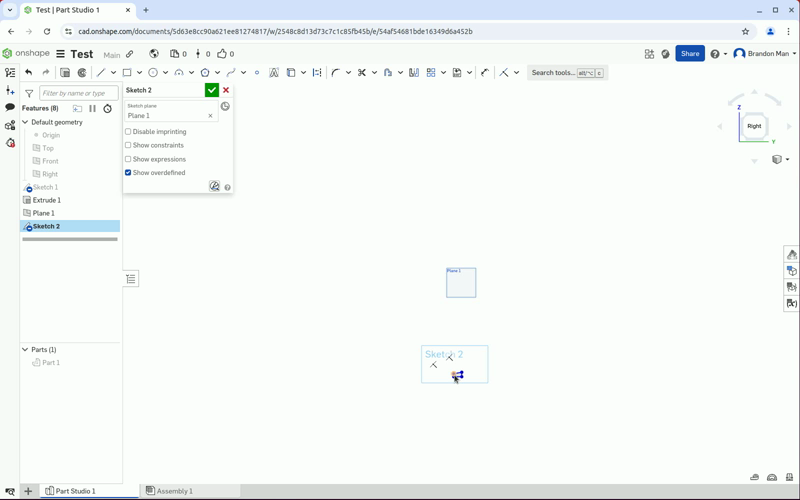
scroll(6)
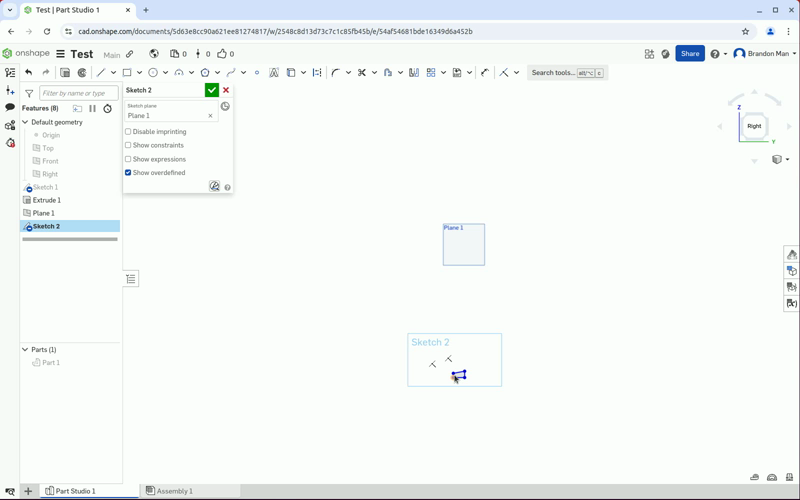
scroll(6)
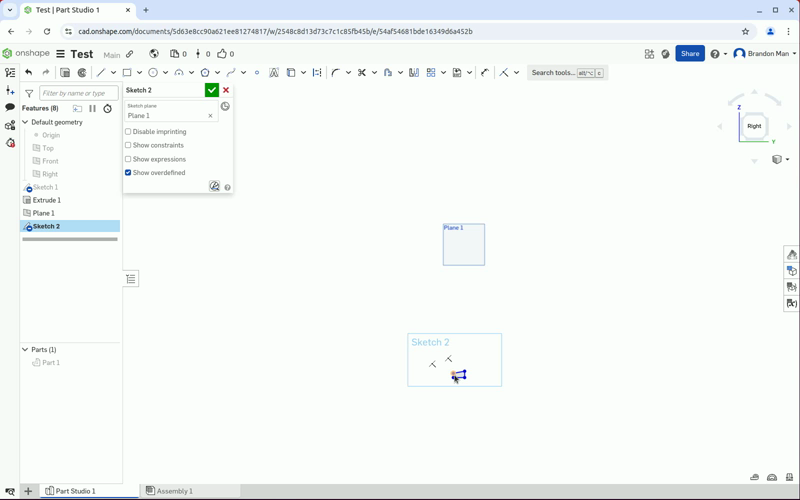
scroll(6)
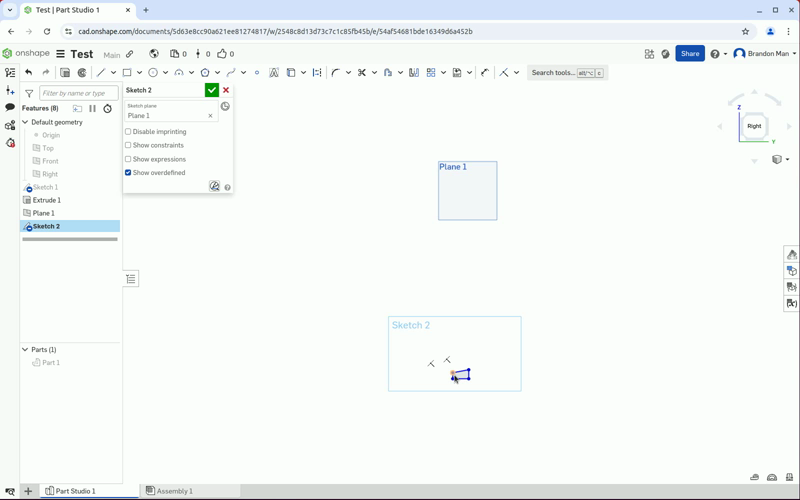
scroll(6)
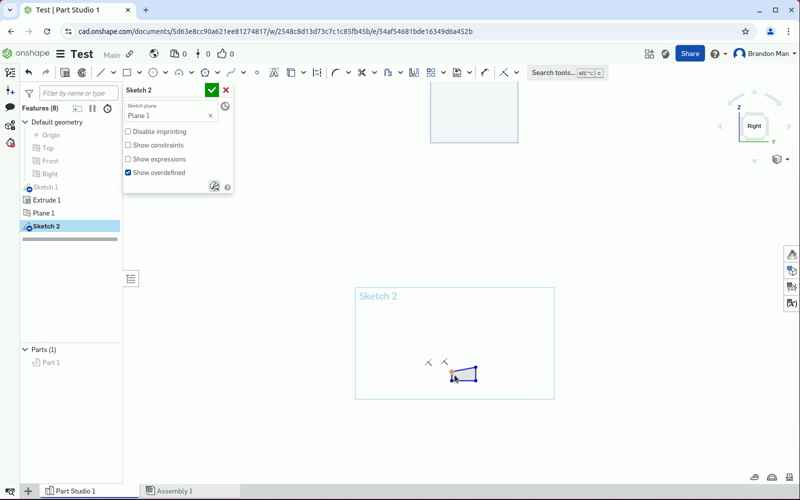
scroll(6)
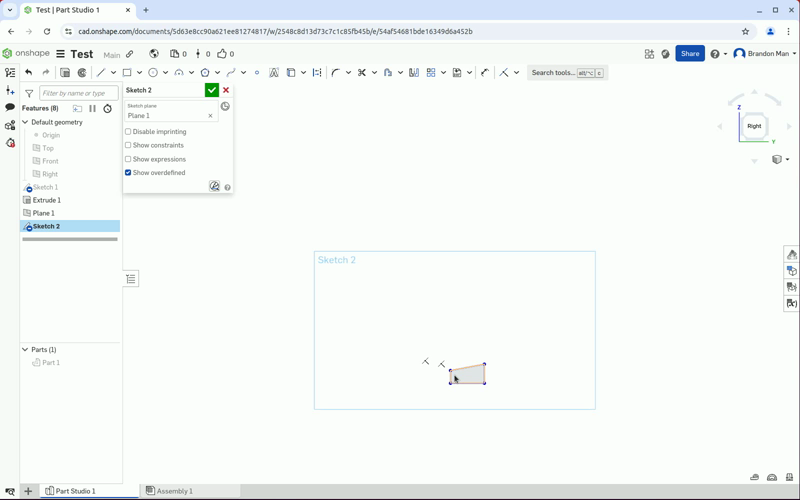
scroll(6)
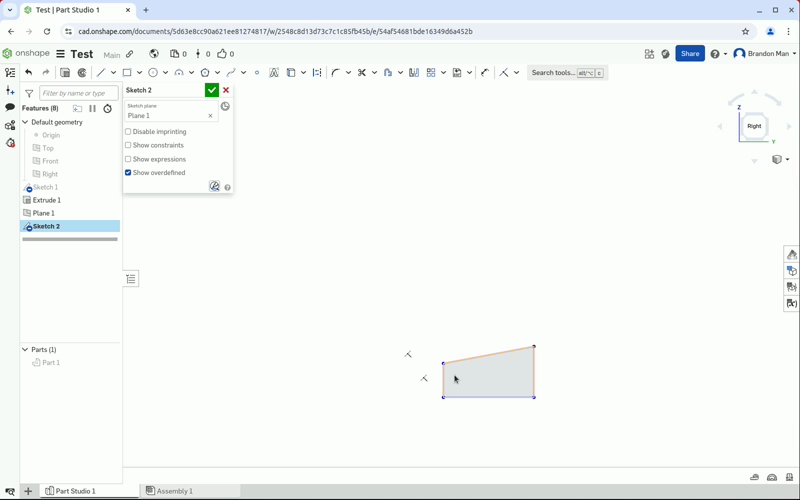
click(454, 374)
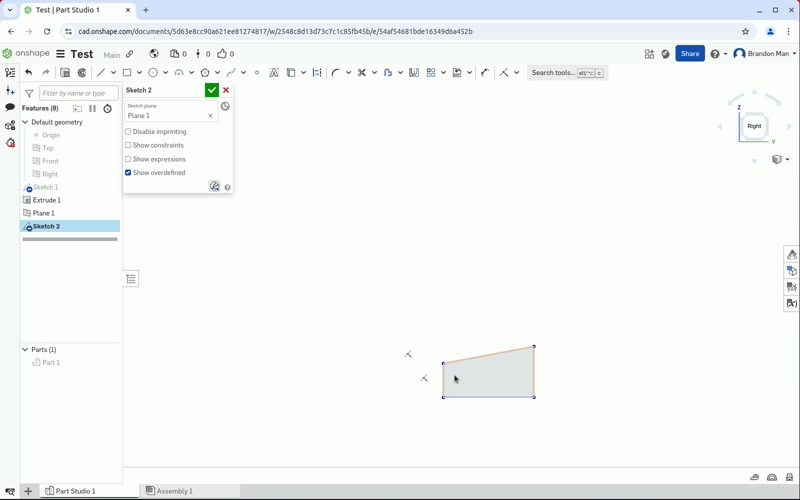
scroll(-6)
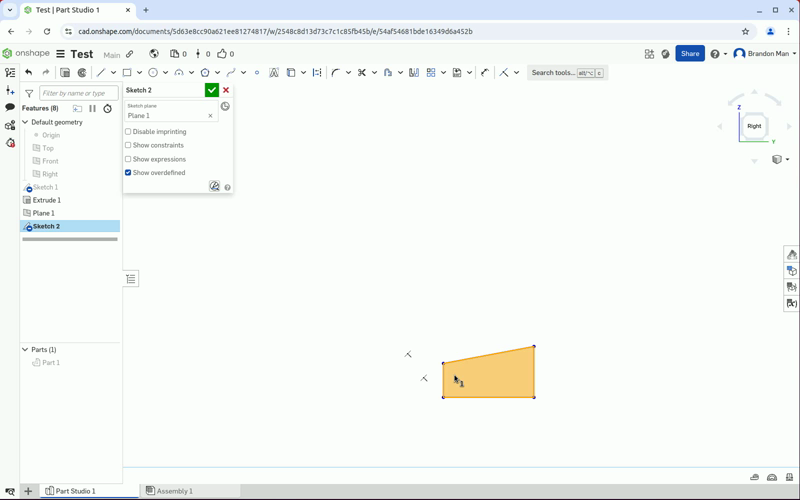
scroll(-6)
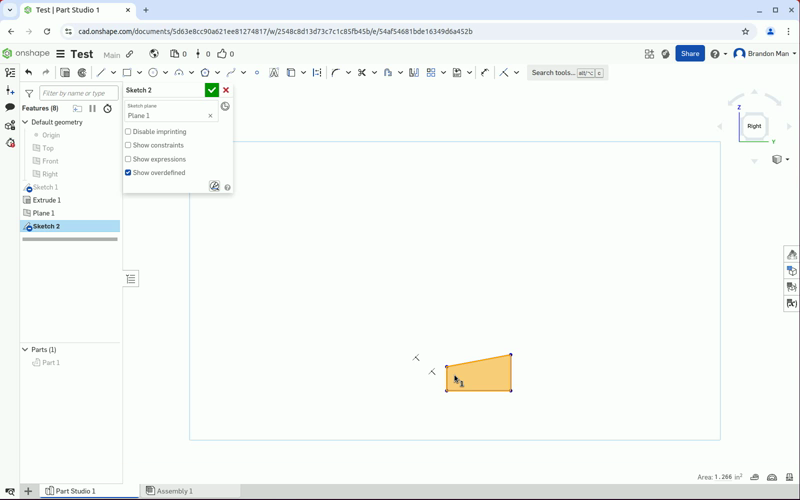
scroll(-6)
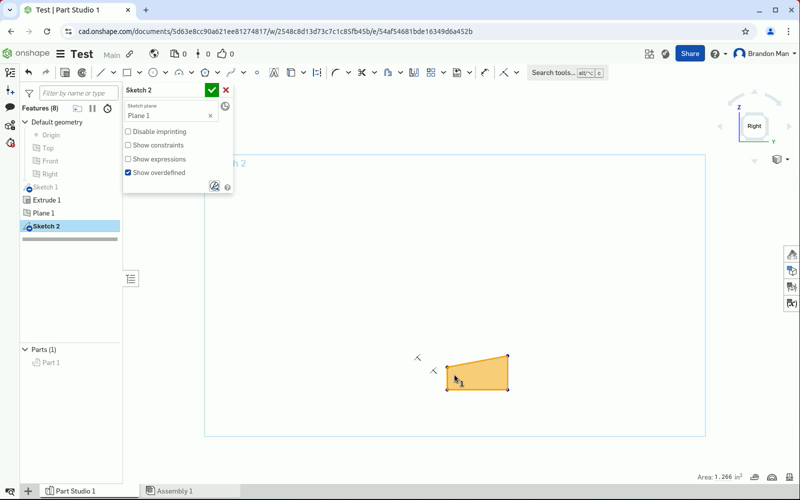
scroll(-6)
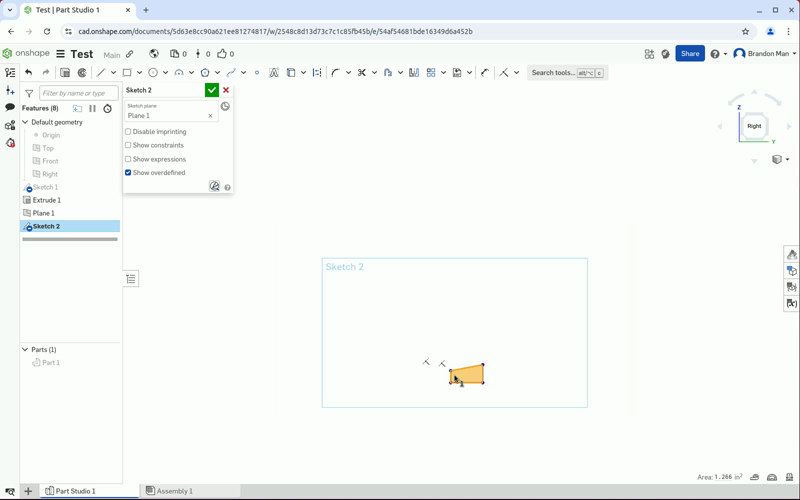
scroll(-6)
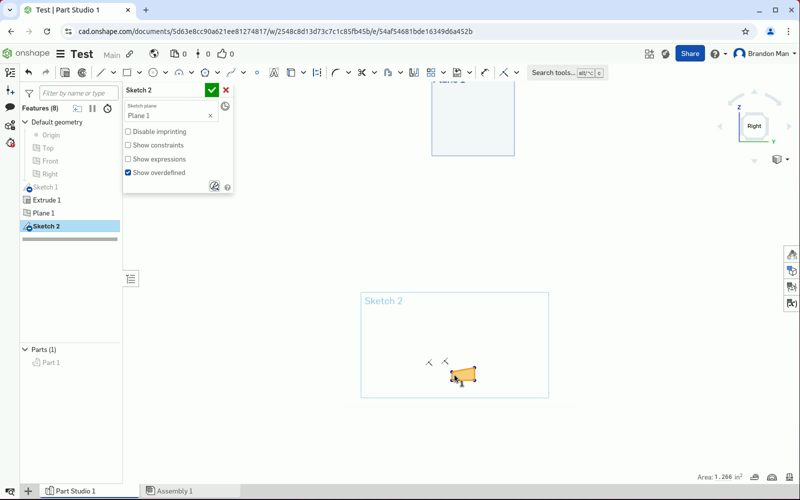
scroll(-6)
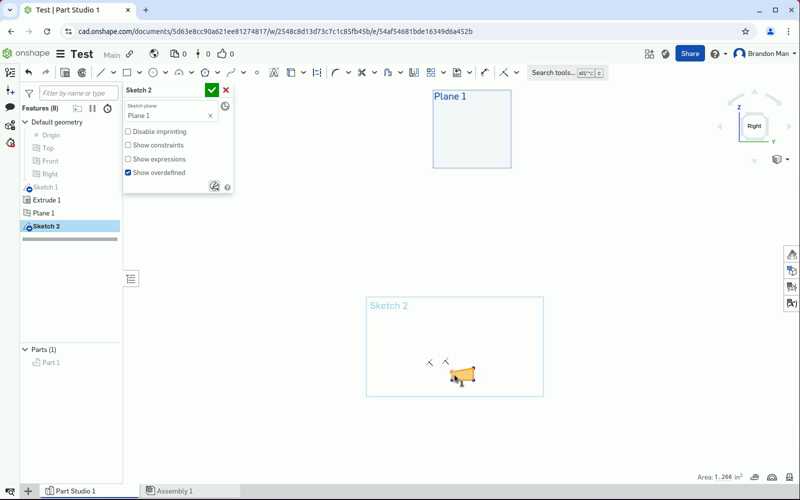
scroll(-6)
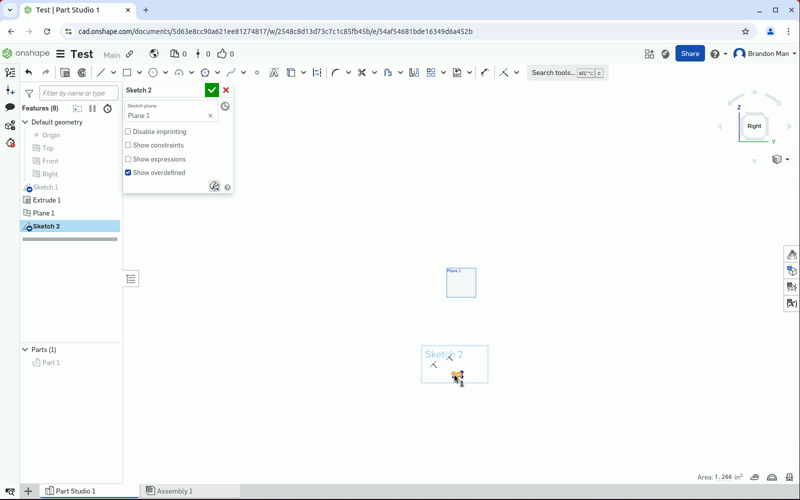
mouse_move(73, 352)
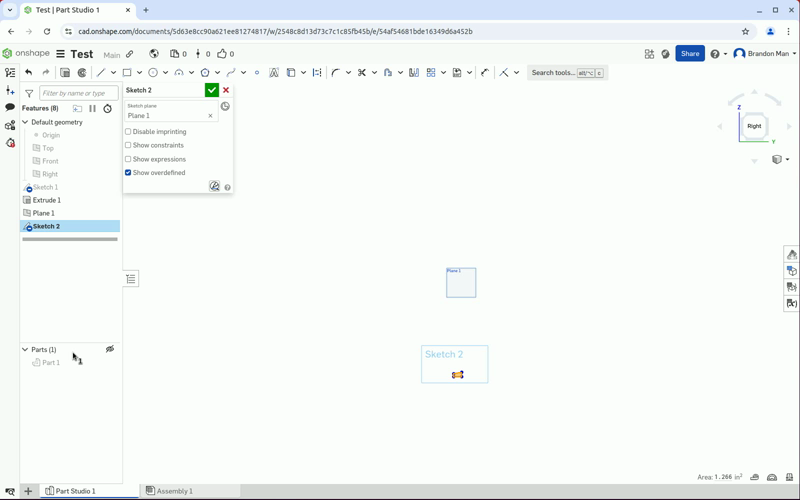
key(shift+y)
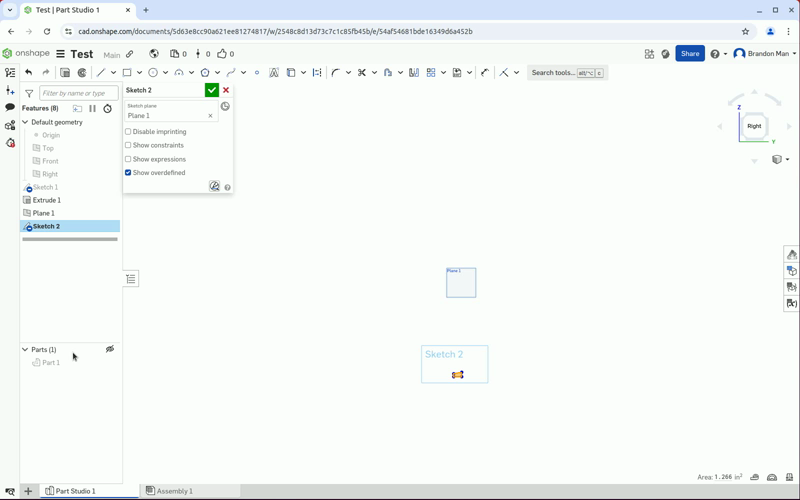
key(shift+e)
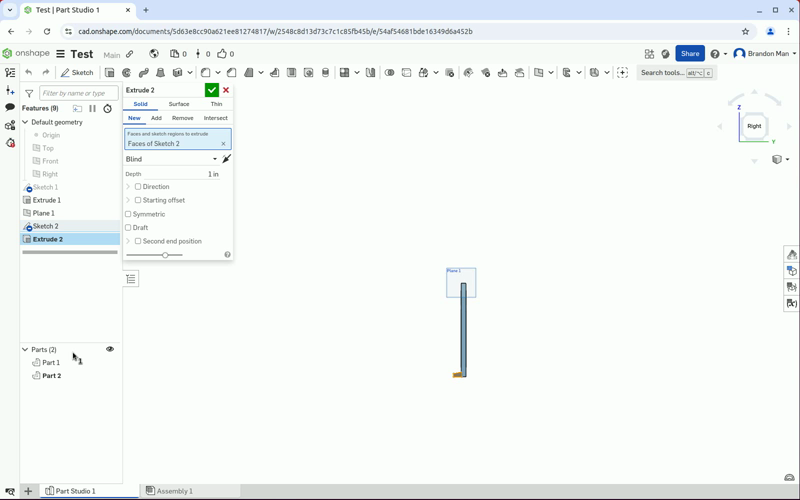
mouse_move(143, 106)
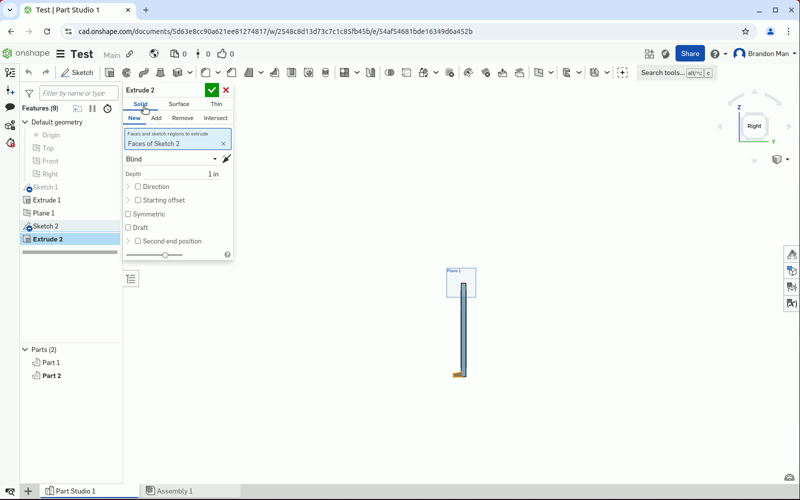
click(143, 106)
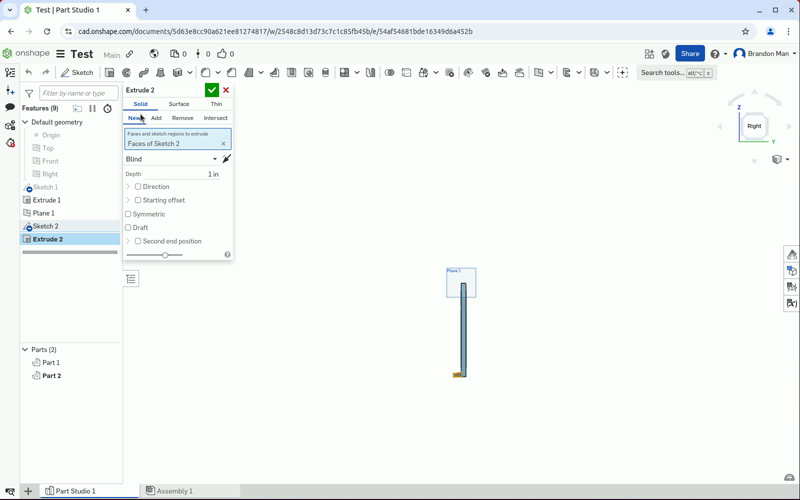
mouse_move(137, 120)
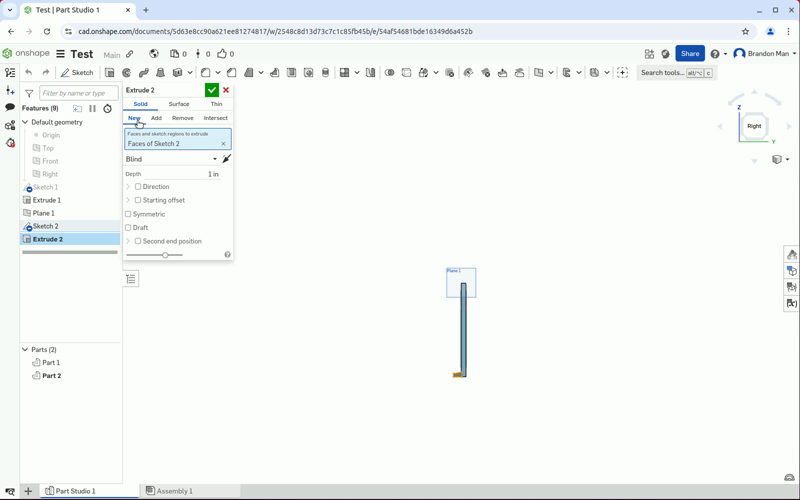
click(137, 120)
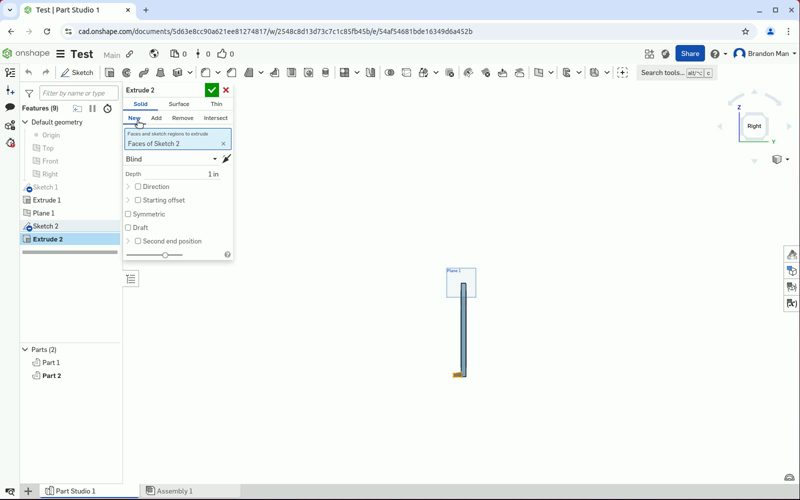
key(tab, 4)
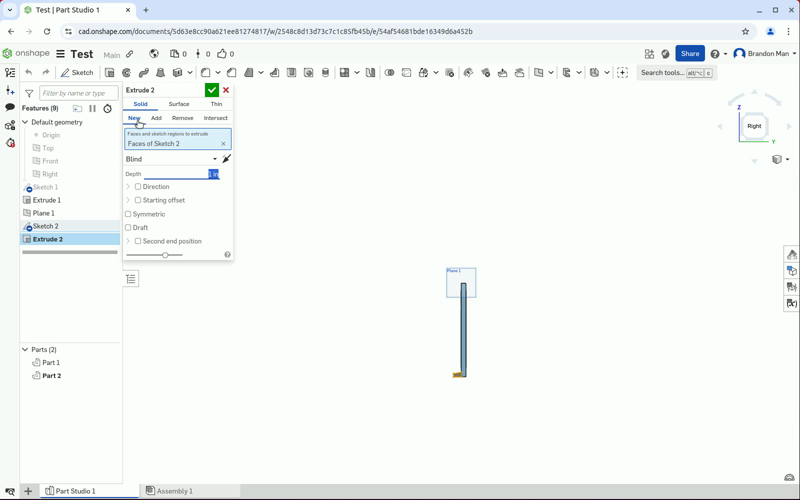
text(-23.108)
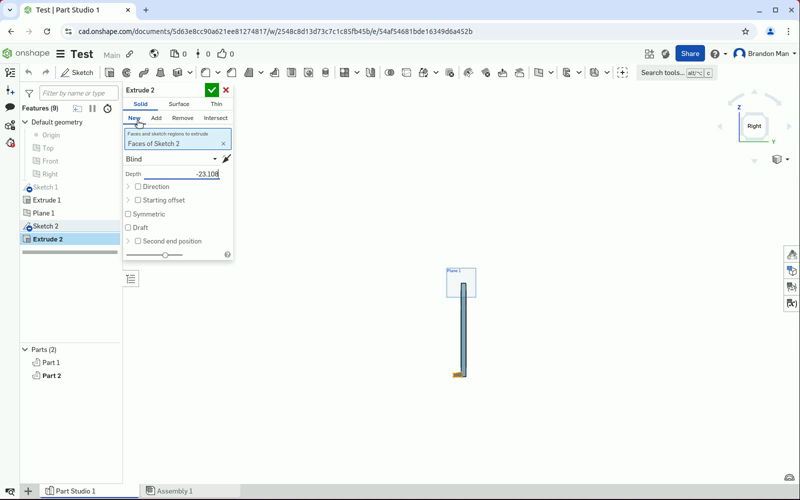
key(enter)
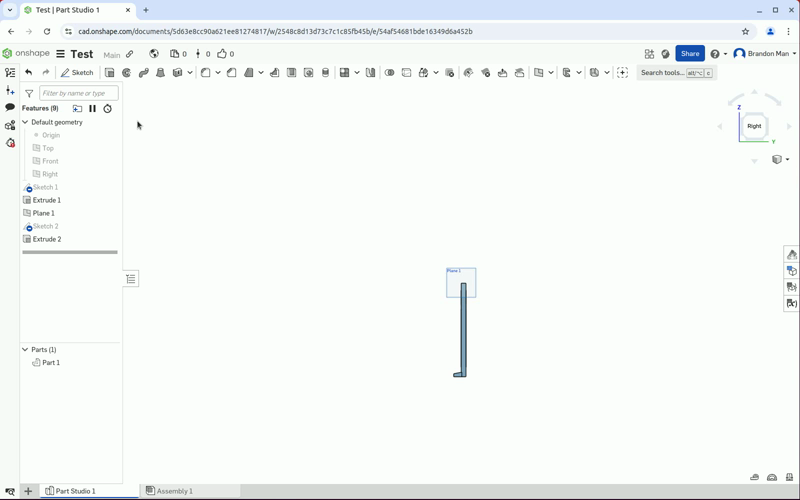
key(shift+h)
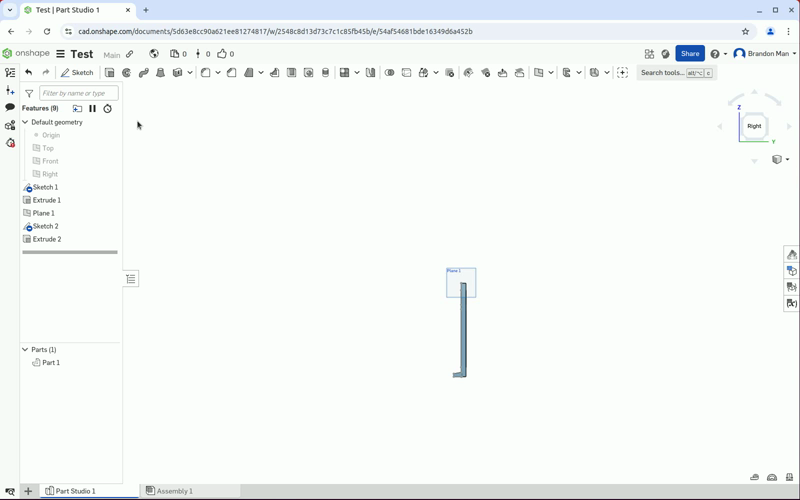
key(shift+h)
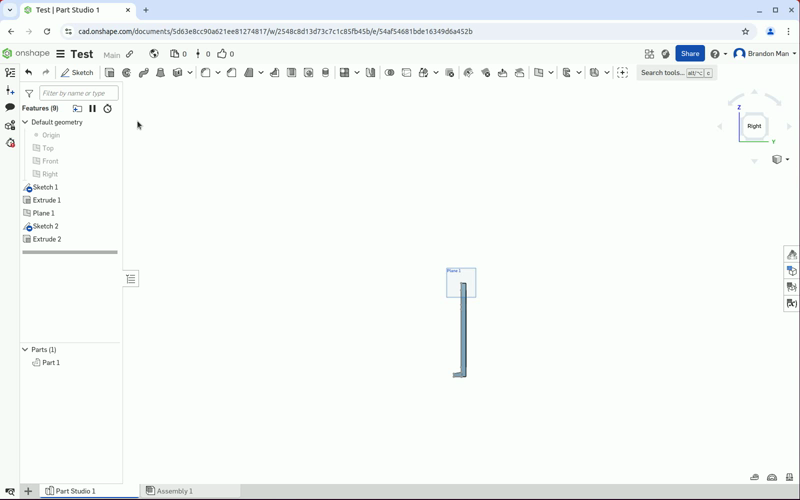
key(shift+7)
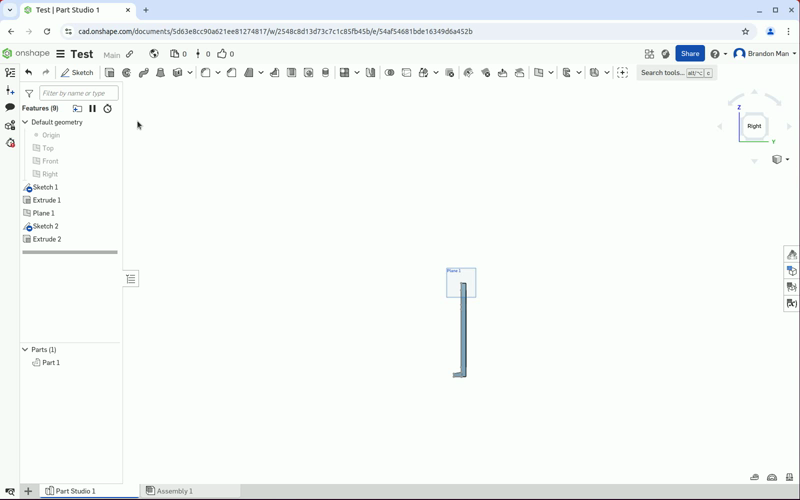
key(right, 2)
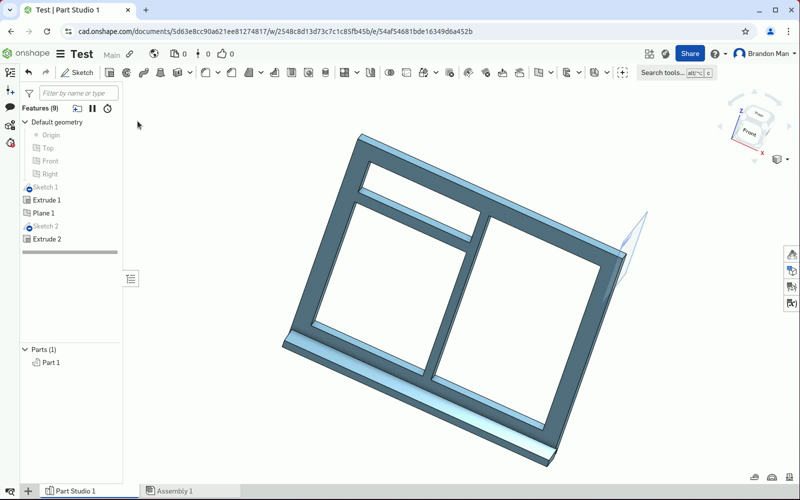
key(down, 2)
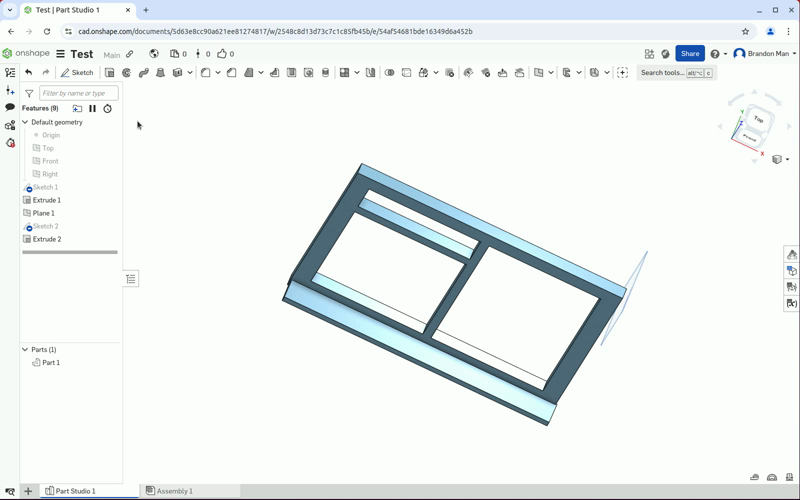
key(up, 2)
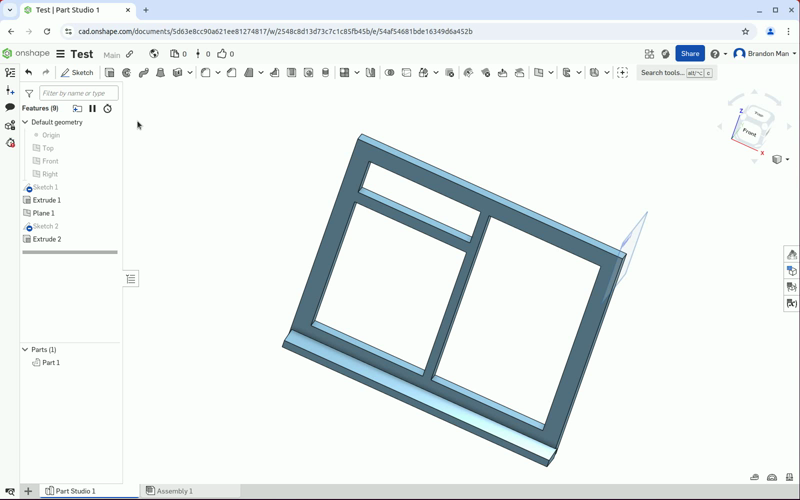
key(left, 2)
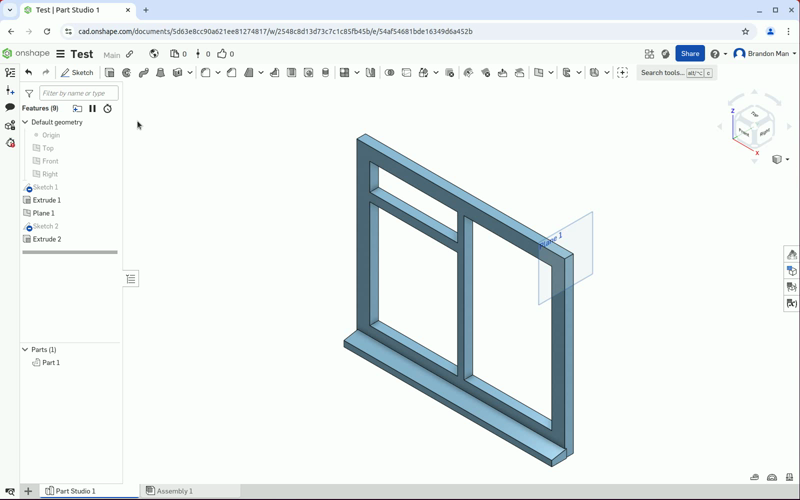
mouse_move(73, 189)
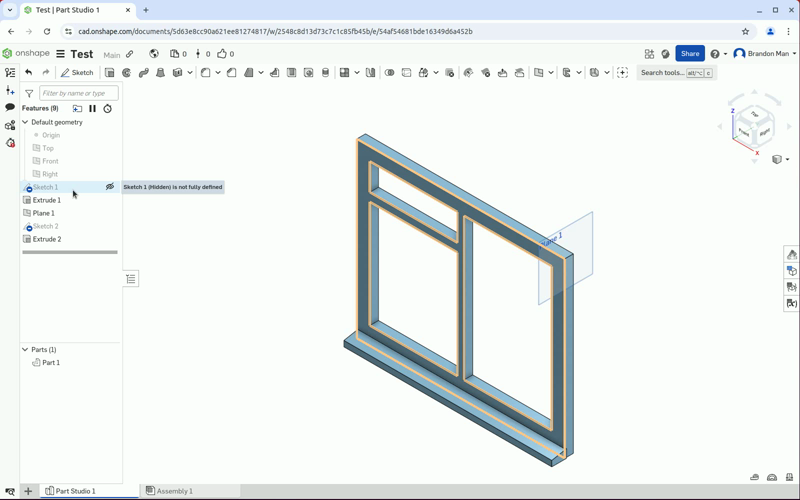
click(73, 189)